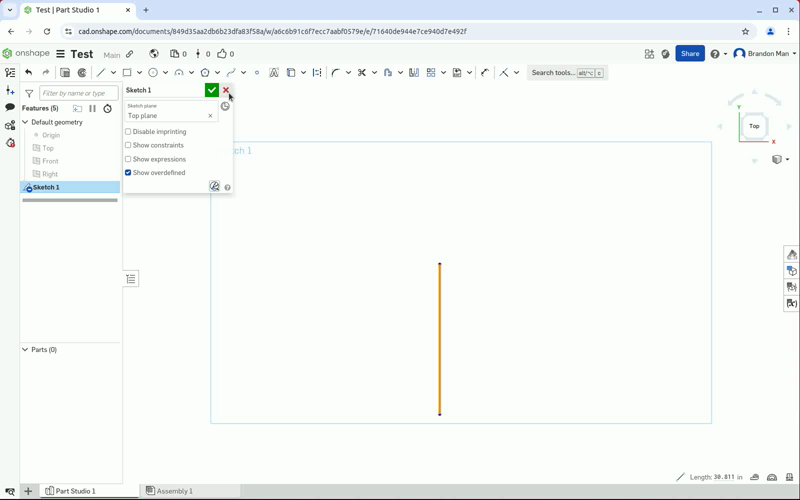
key(shift+h)
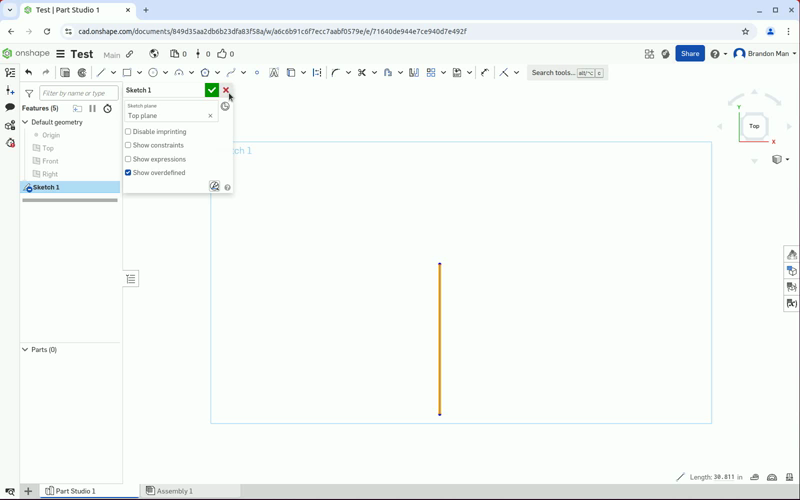
key(shift+s)
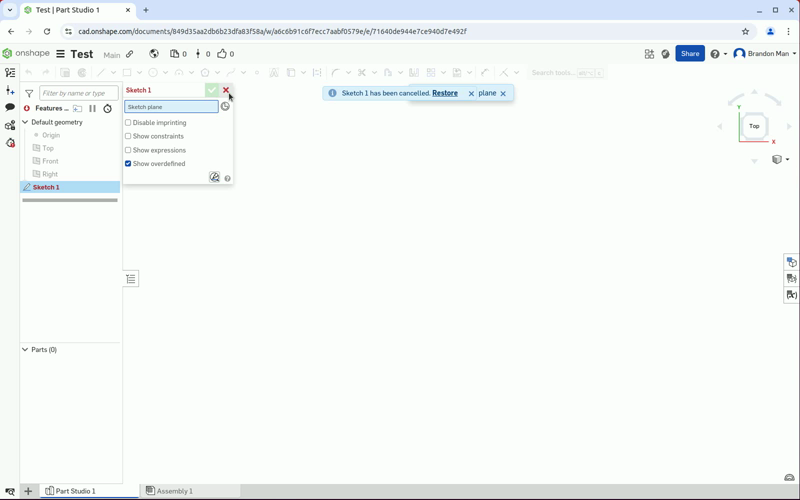
mouse_move(73, 150)
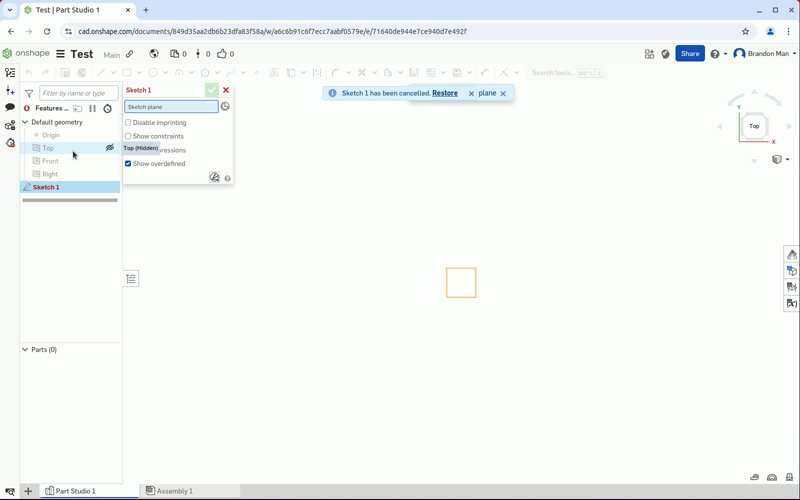
click(73, 150)
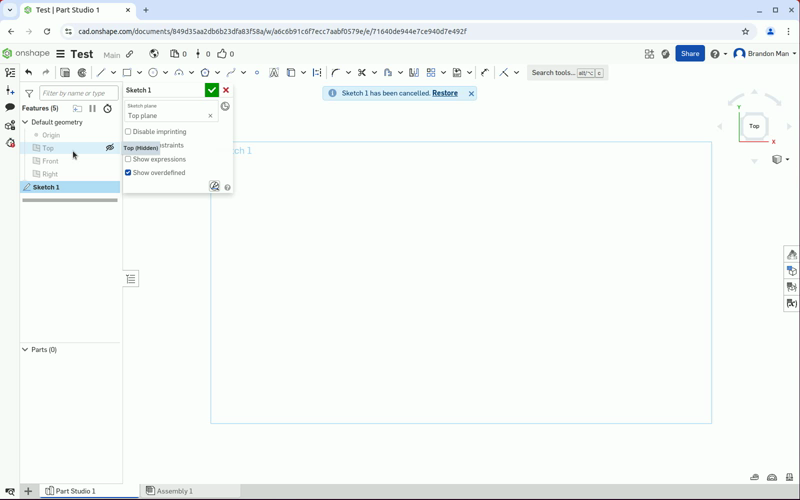
mouse_move(73, 352)
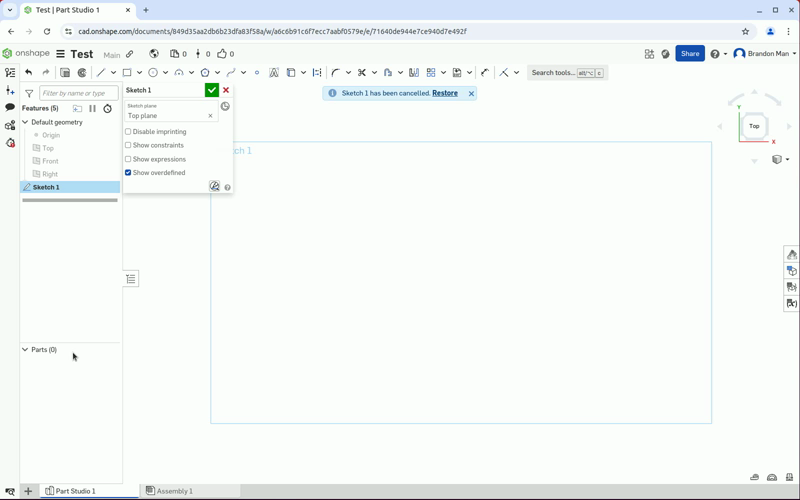
key(y)
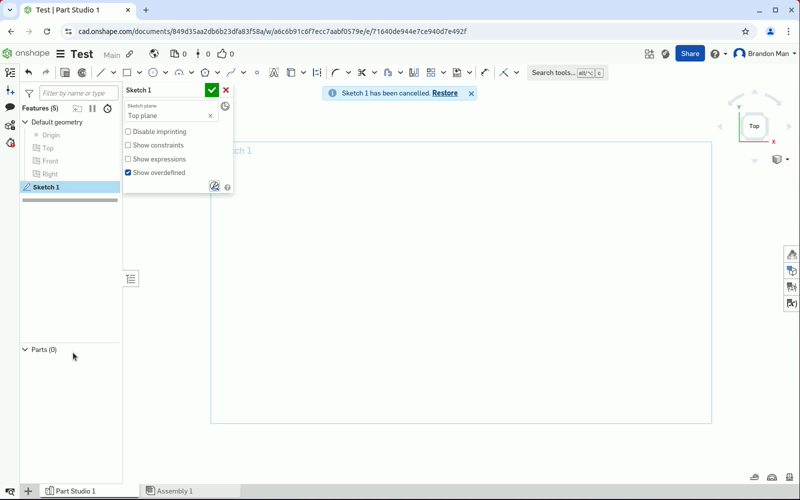
key(c)
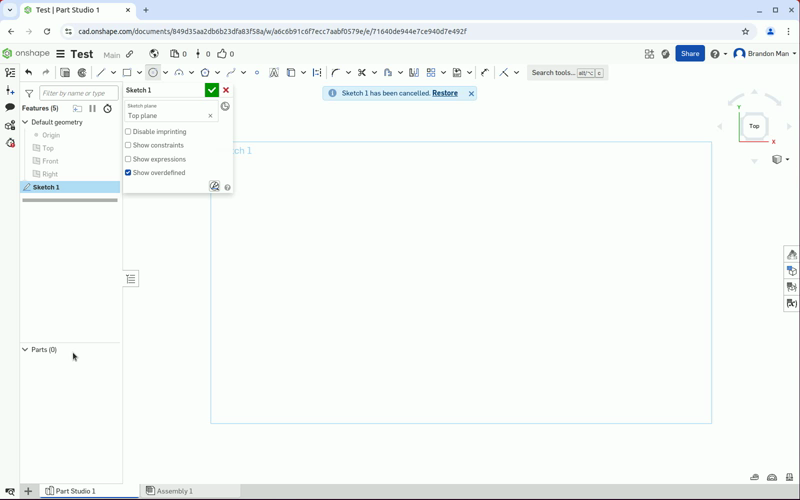
key_down(shift)
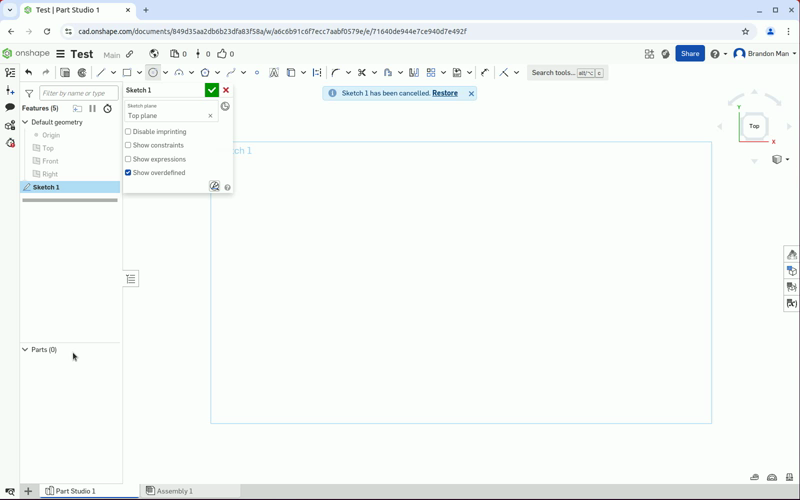
mouse_move(461, 282)
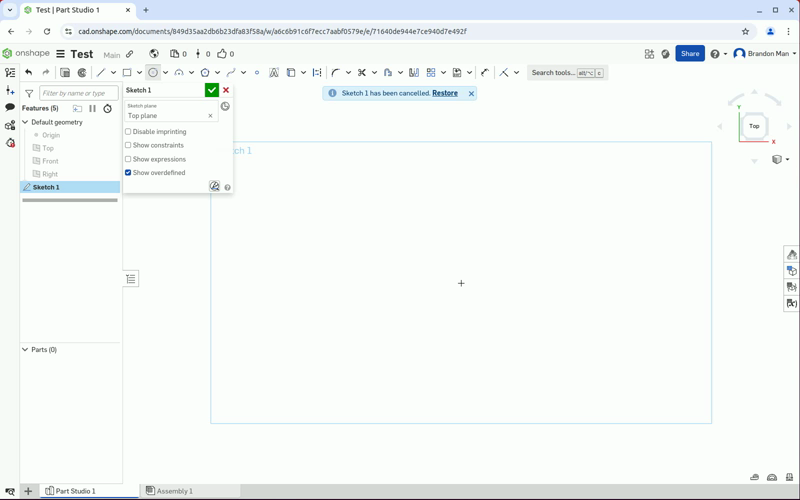
click(461, 282)
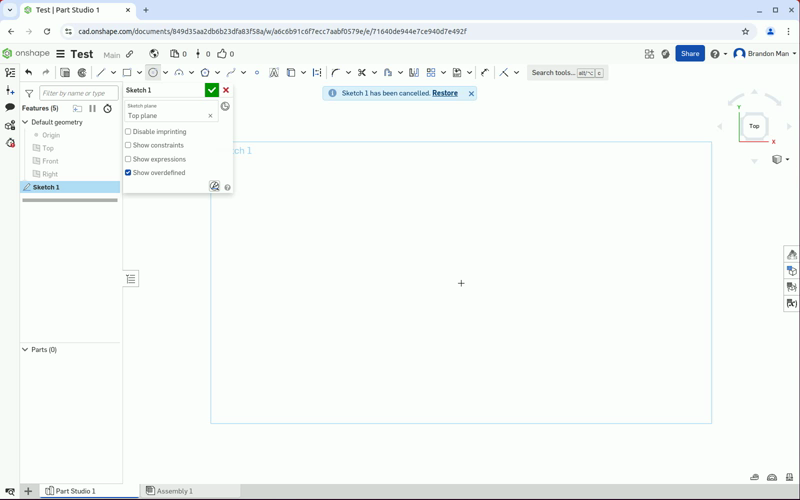
key_up(shift)
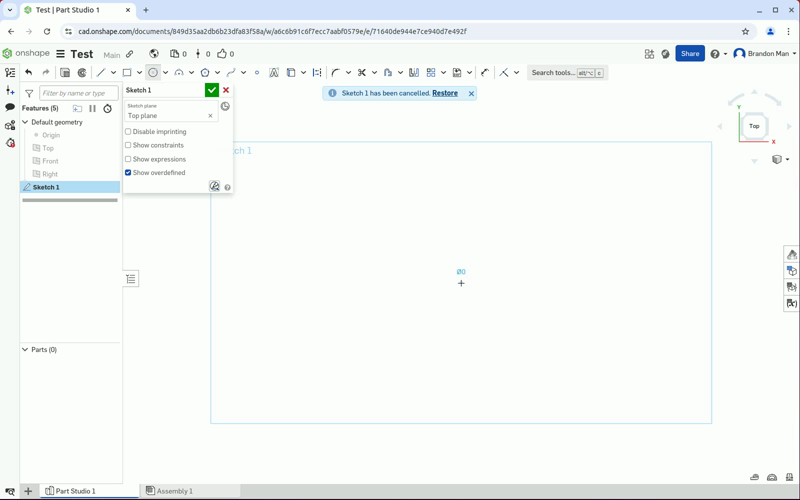
mouse_move(572, 282)
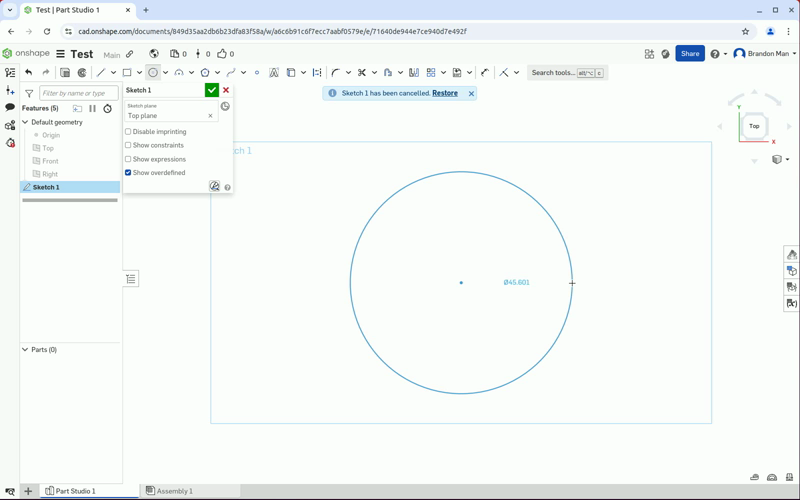
click(572, 282)
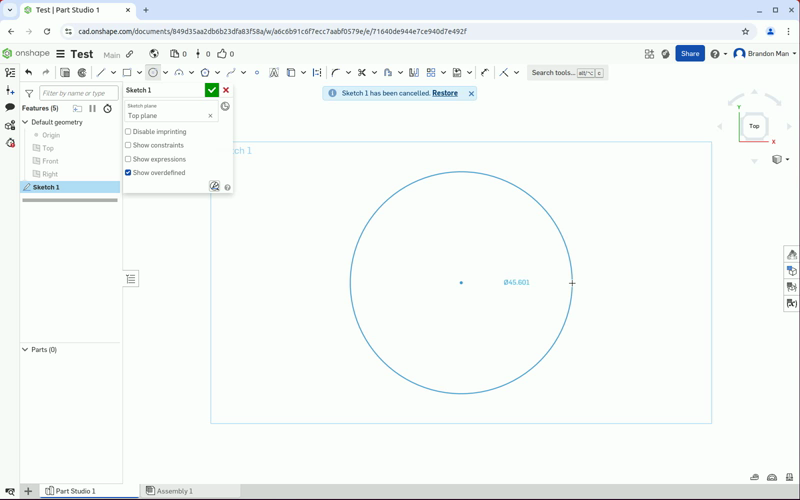
key(esc)
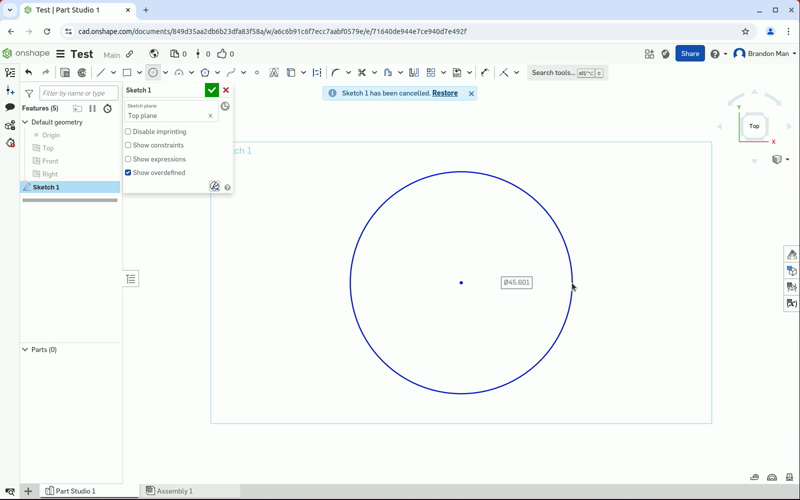
mouse_move(389, 277)
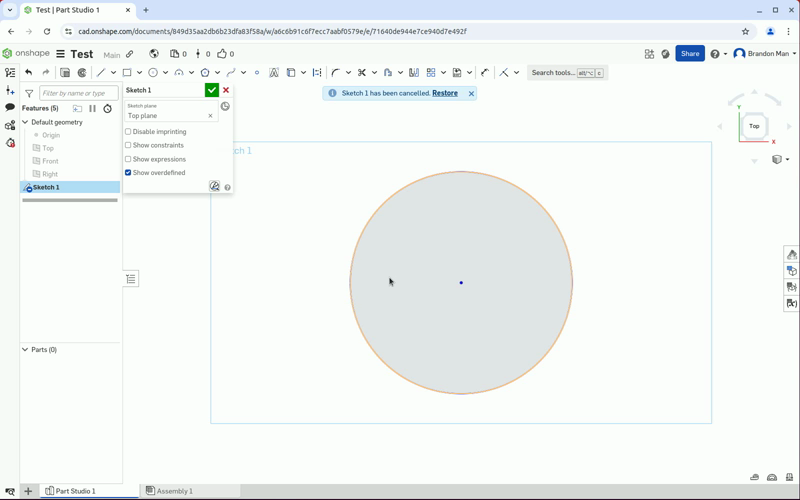
click(389, 277)
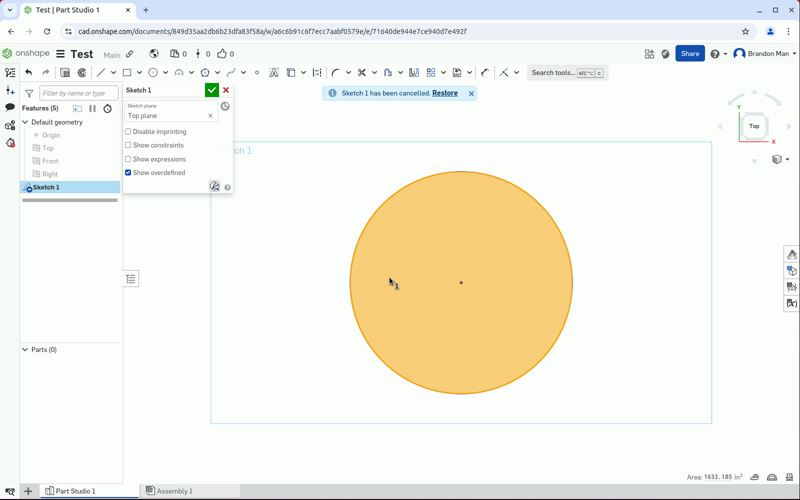
mouse_move(73, 352)
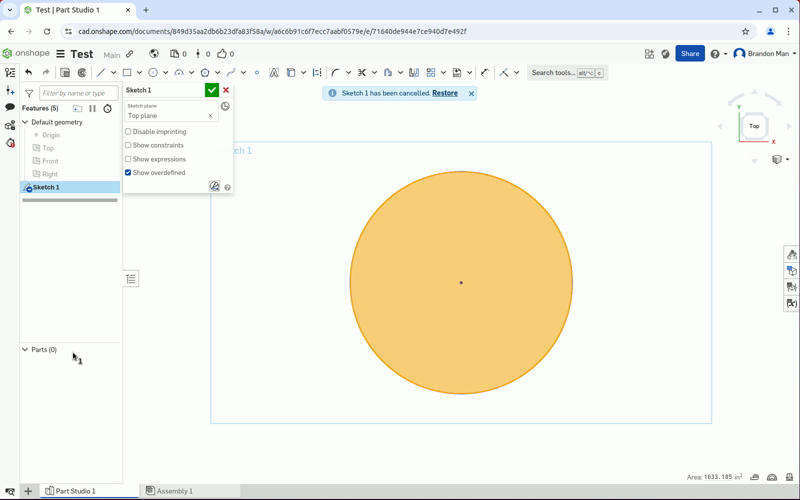
key(shift+y)
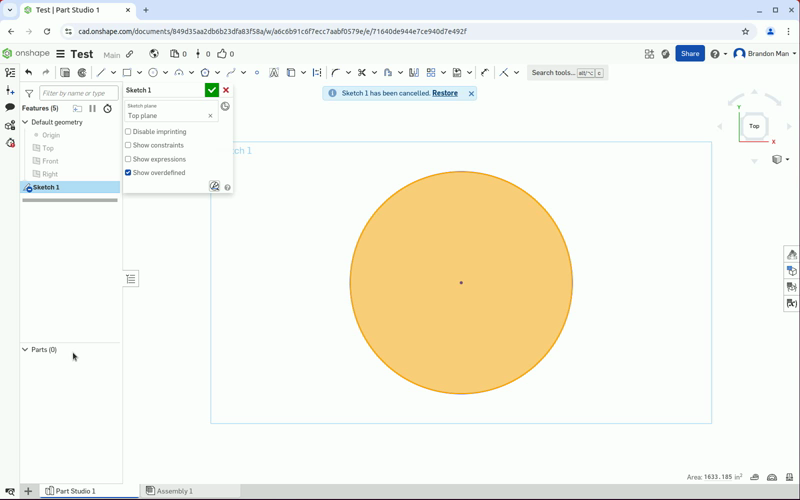
key(shift+e)
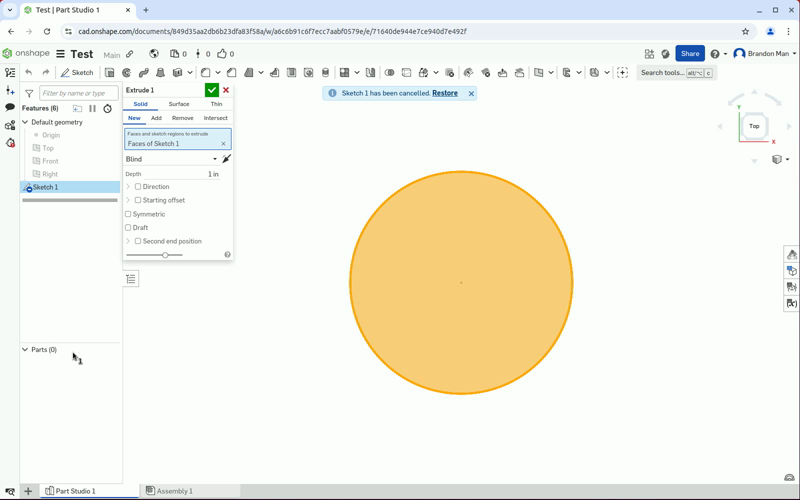
mouse_move(143, 106)
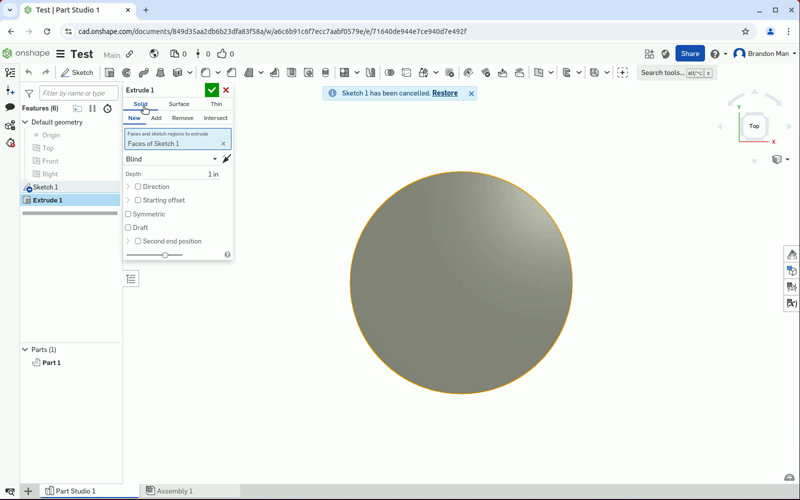
click(143, 106)
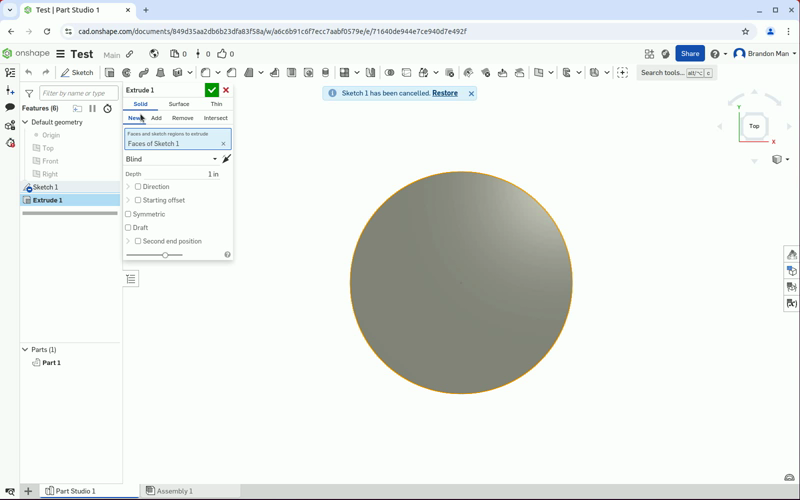
mouse_move(137, 120)
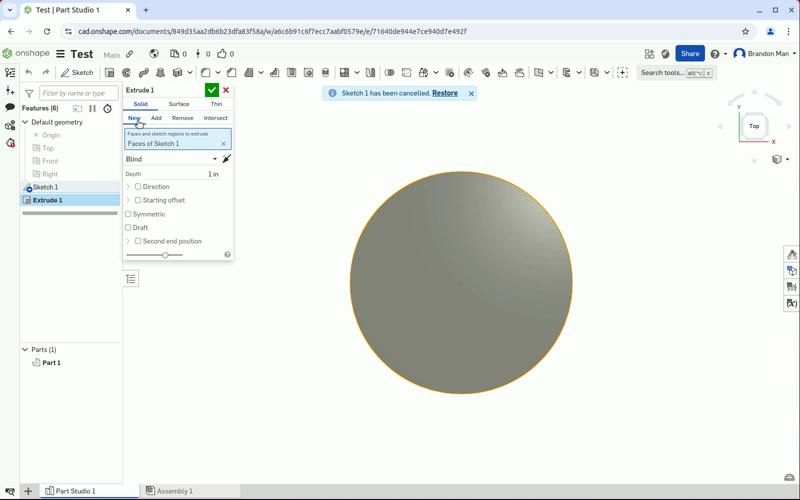
click(137, 120)
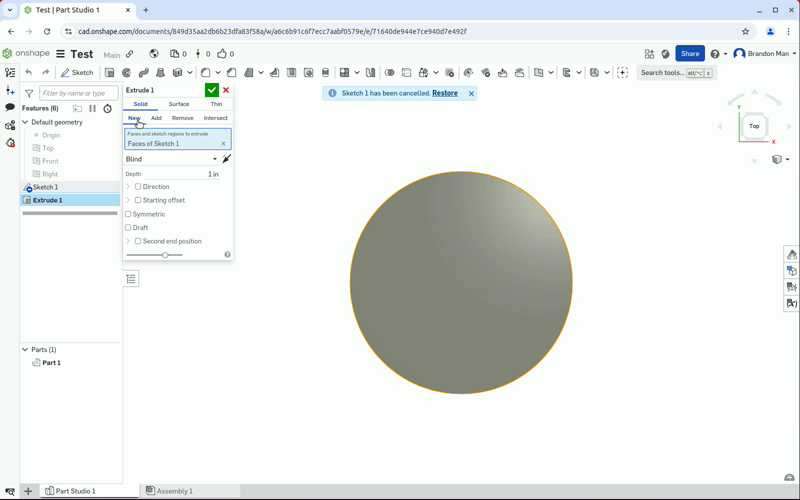
key(tab, 4)
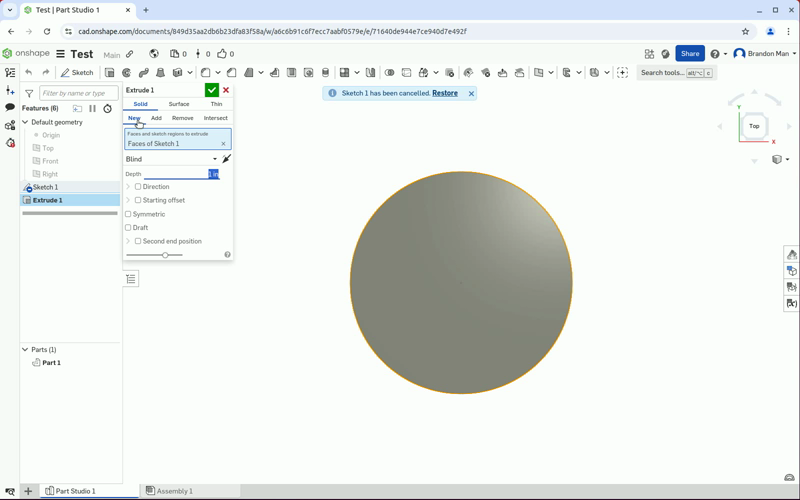
text(3.129)
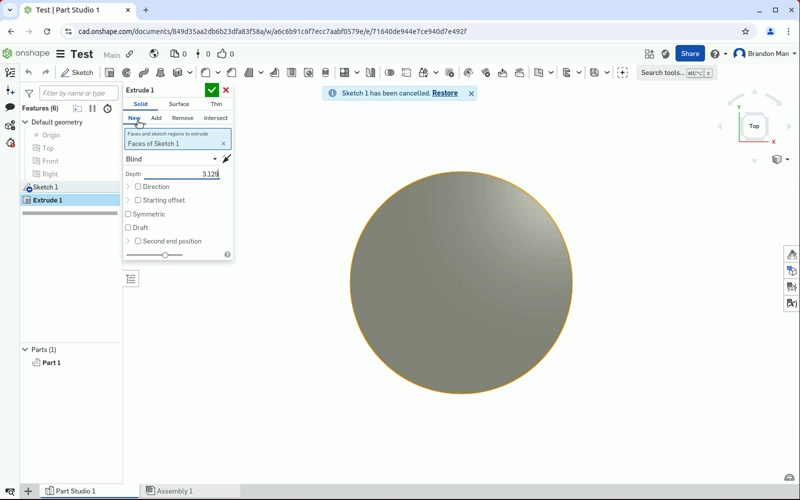
key(enter)
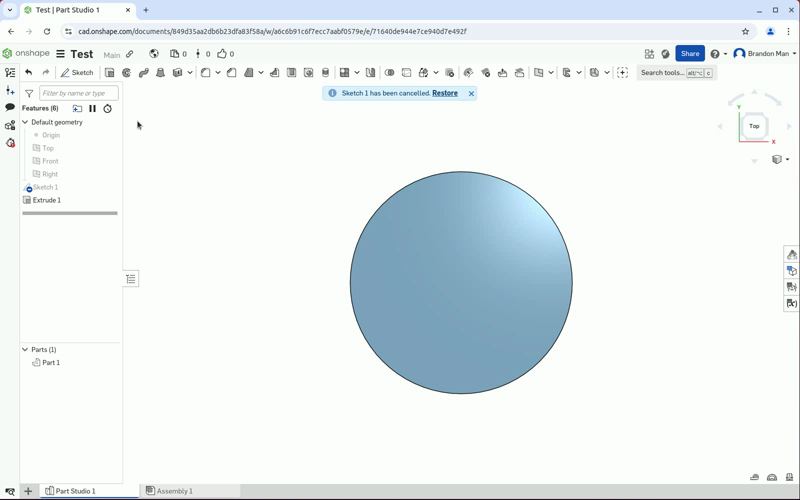
key(shift+h)
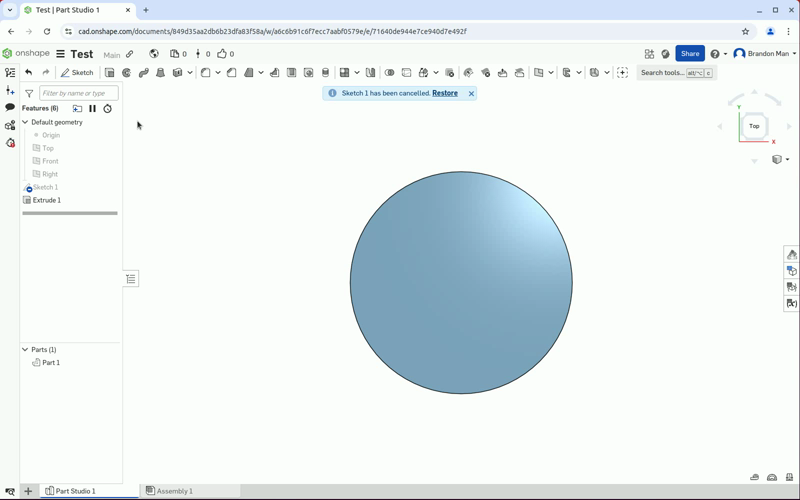
key(shift+h)
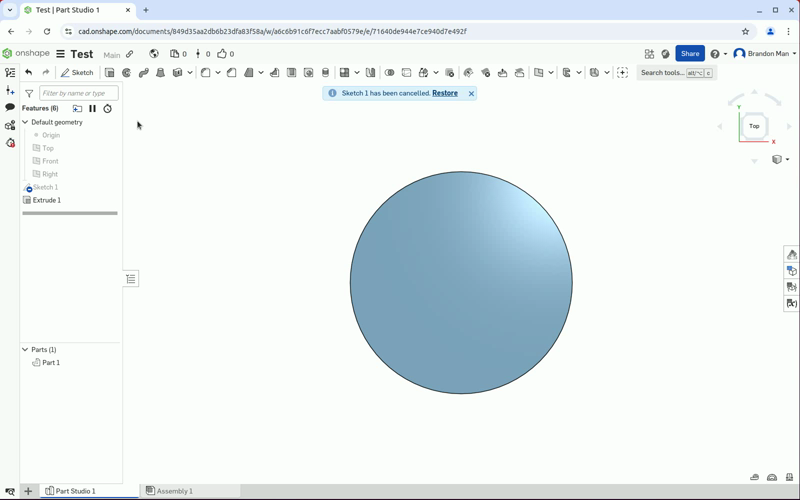
mouse_move(73, 189)
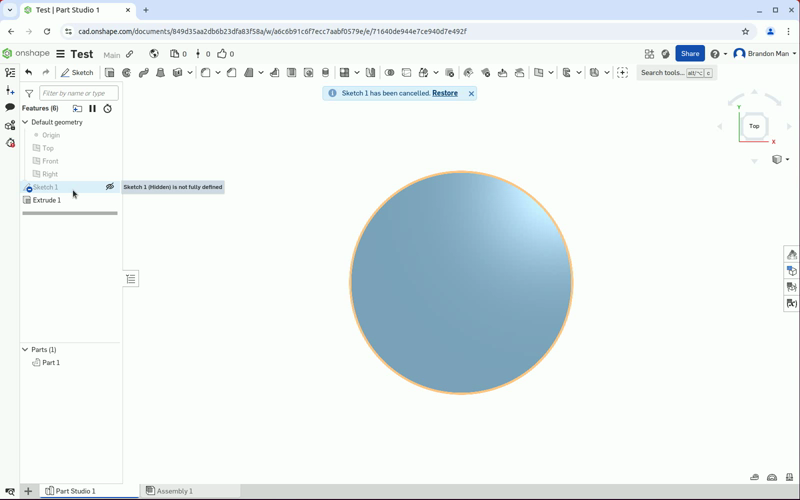
click(73, 189)
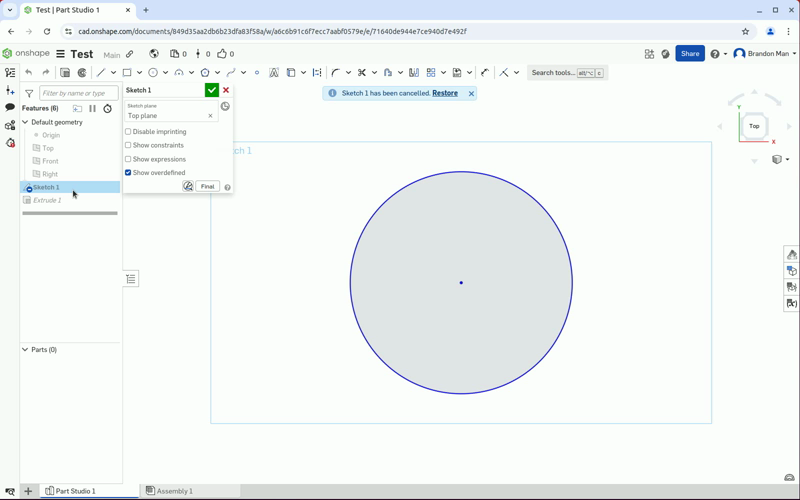
mouse_move(229, 92)
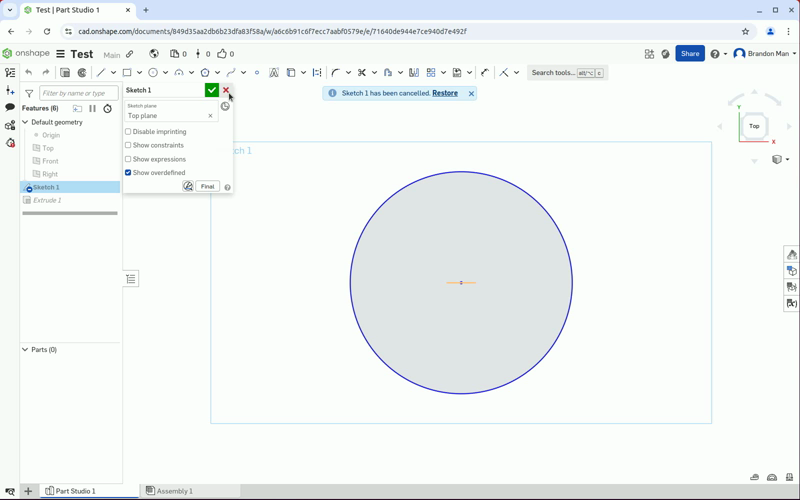
click(229, 92)
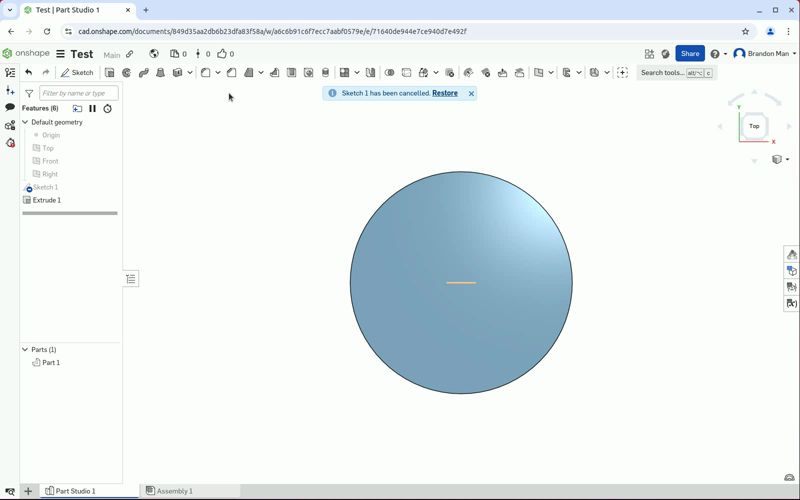
mouse_move(541, 75)
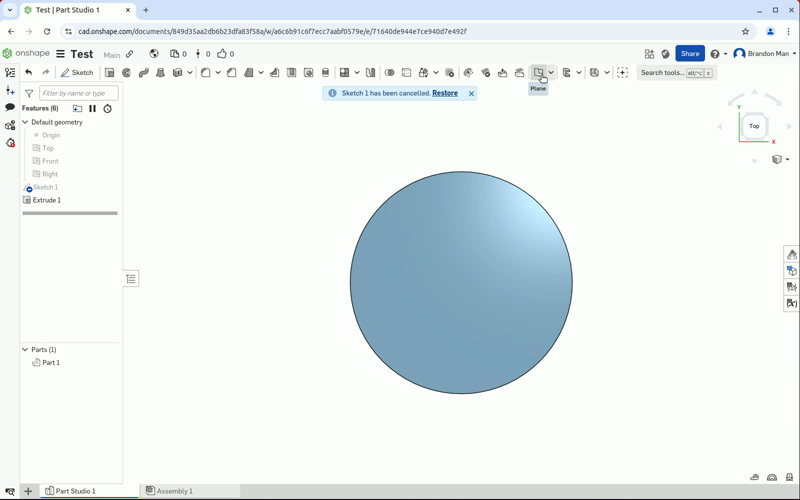
click(541, 75)
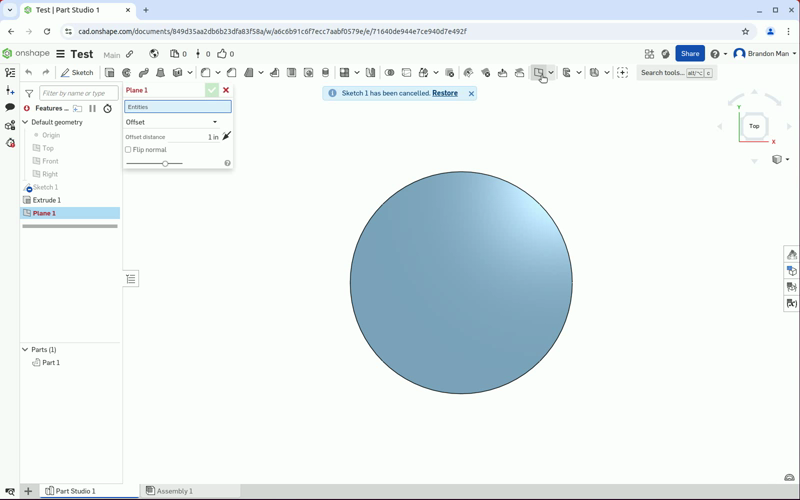
mouse_move(73, 150)
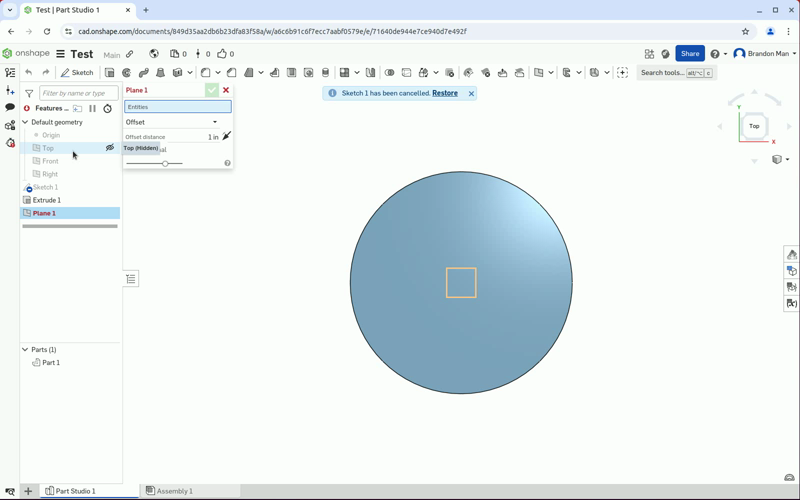
click(73, 150)
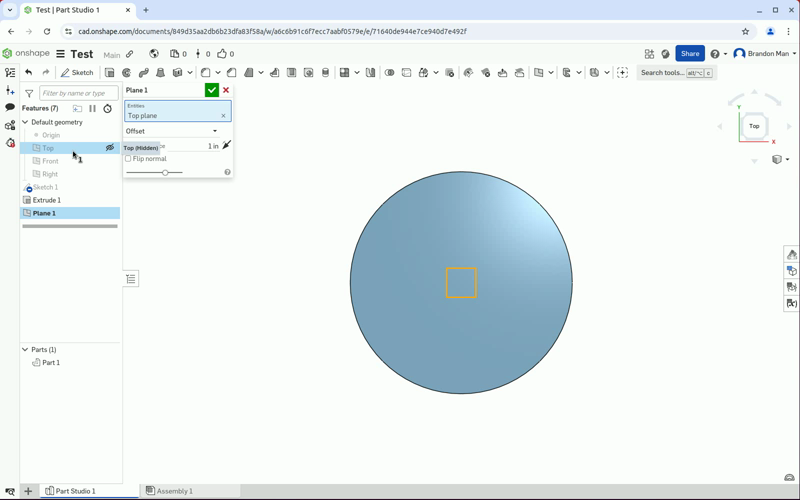
key(tab, 2)
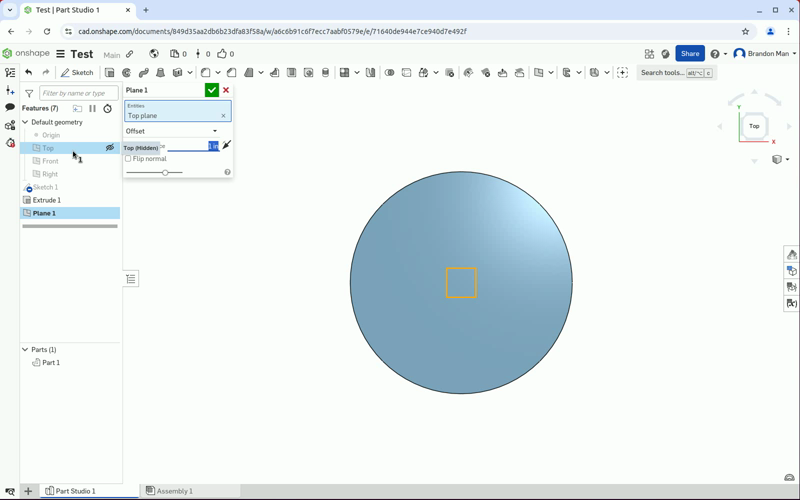
text(3.143)
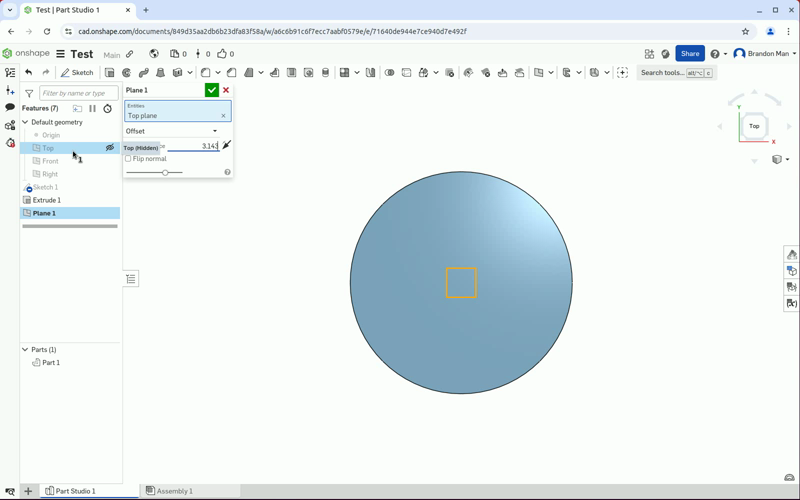
key(enter, 2)
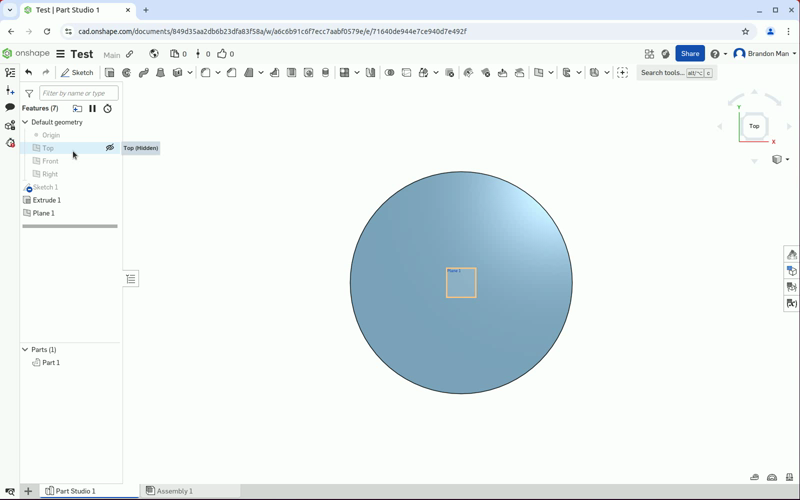
key(shift+s)
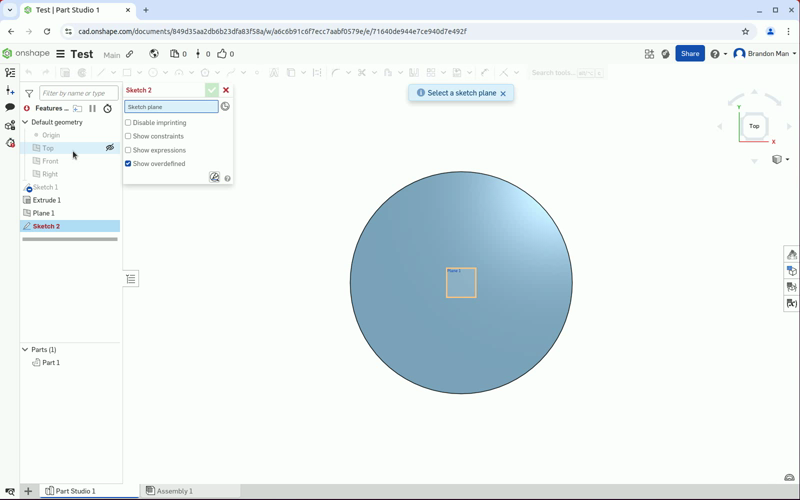
mouse_move(73, 215)
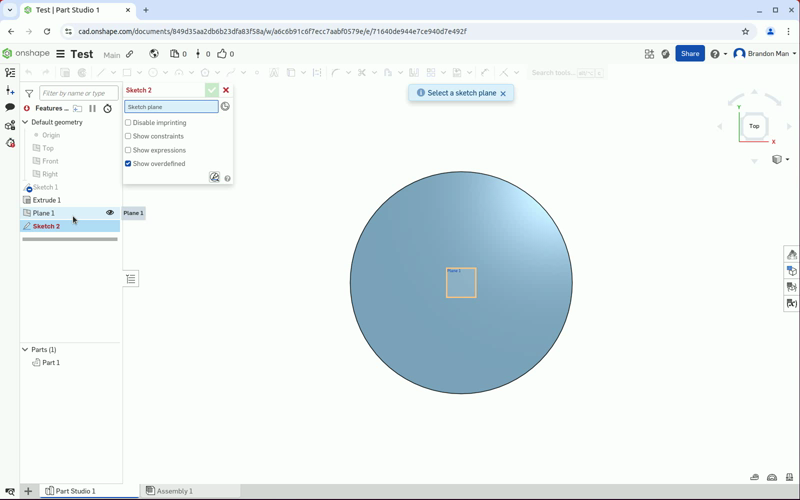
click(73, 215)
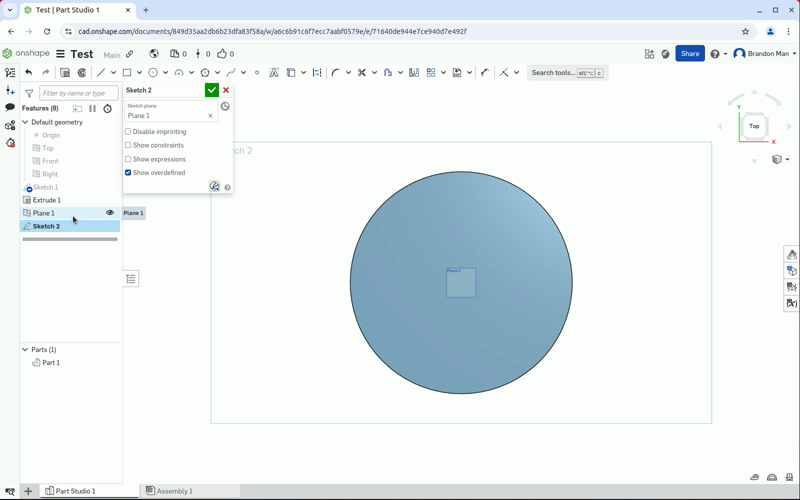
mouse_move(73, 352)
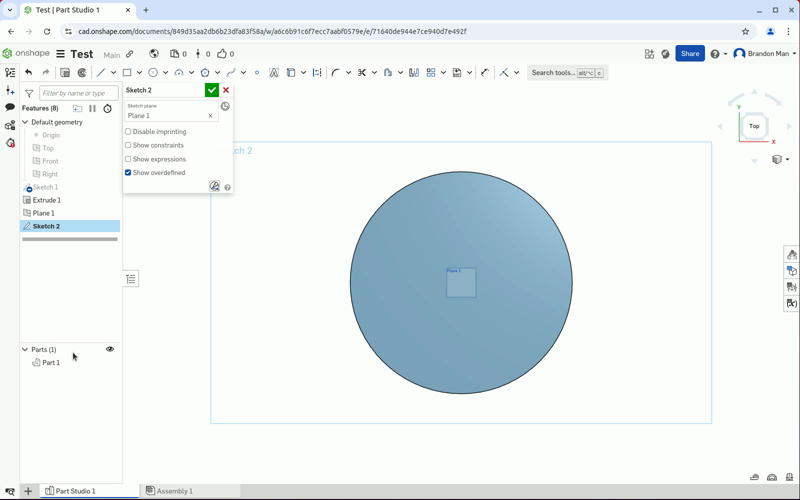
key(y)
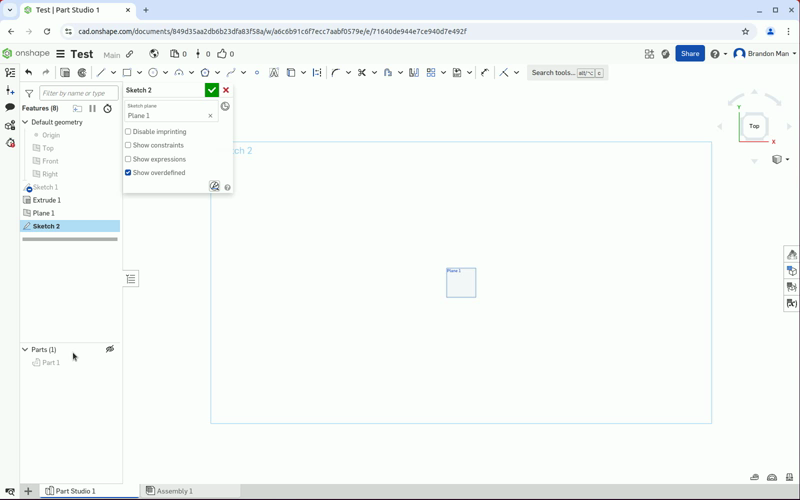
key(c)
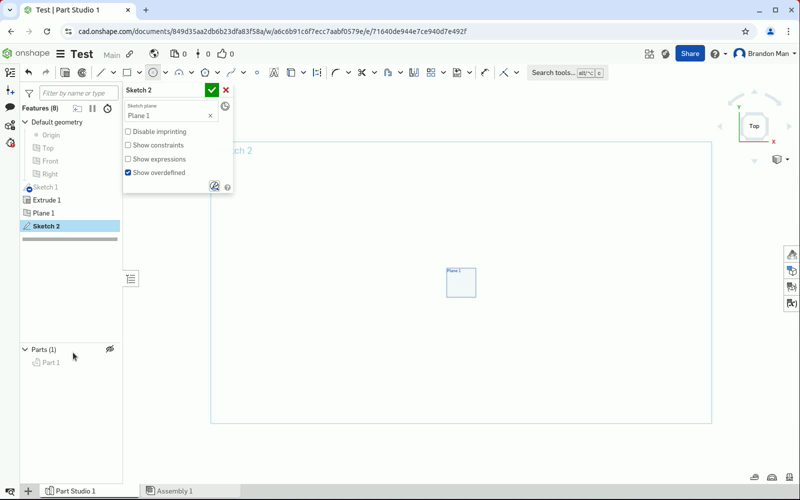
key_down(shift)
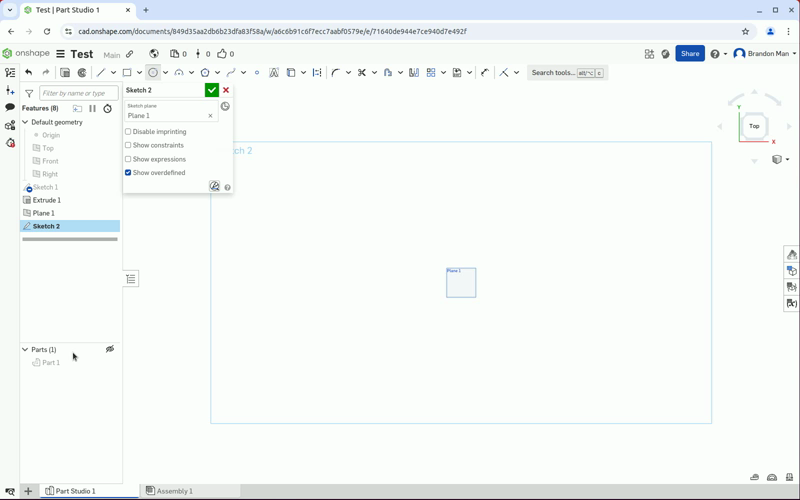
mouse_move(460, 282)
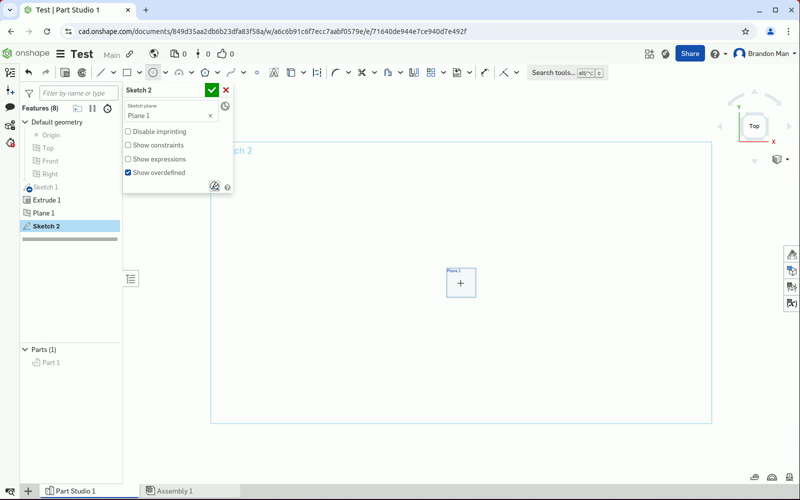
click(460, 282)
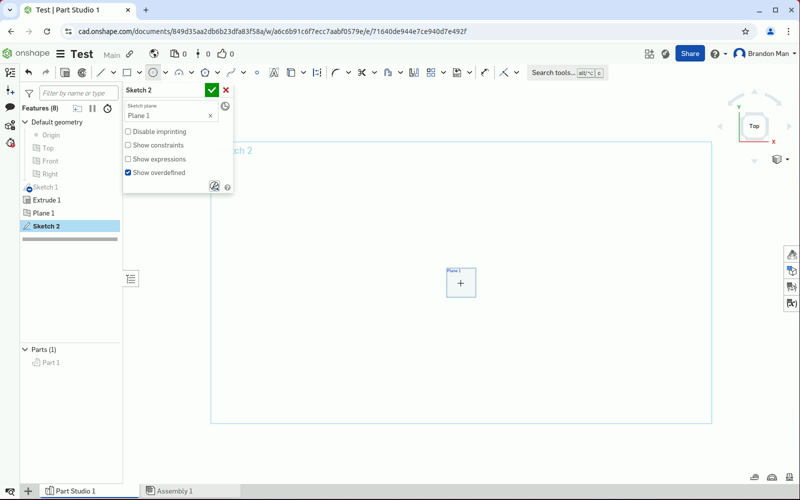
key_up(shift)
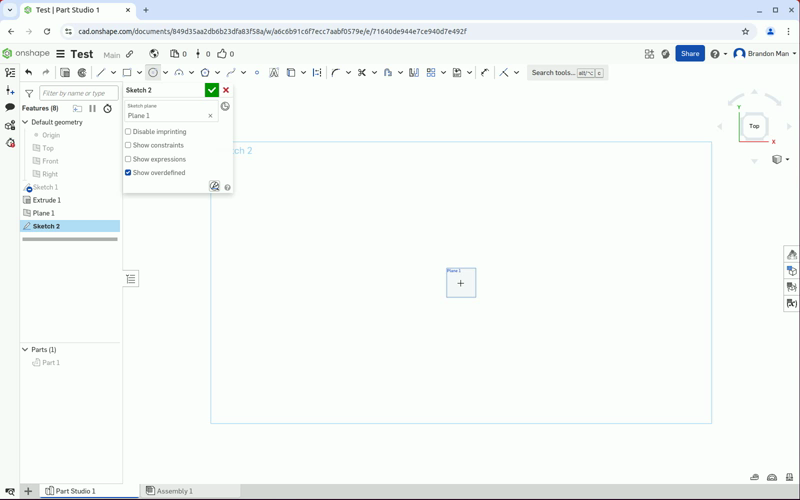
mouse_move(553, 282)
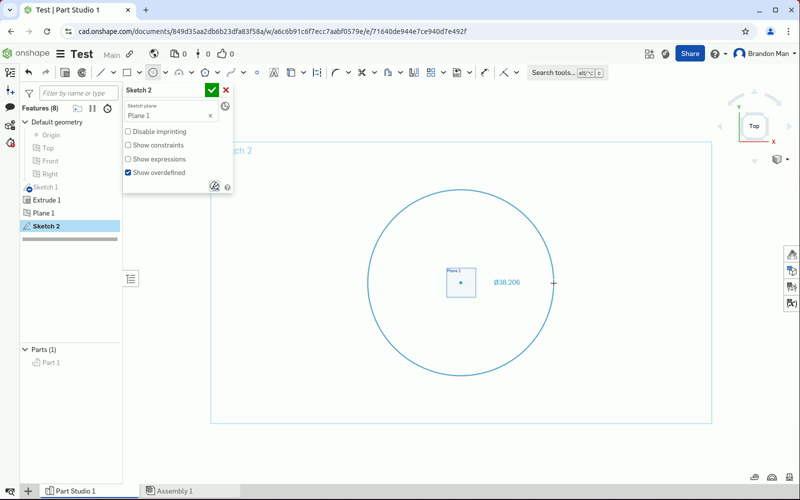
click(553, 282)
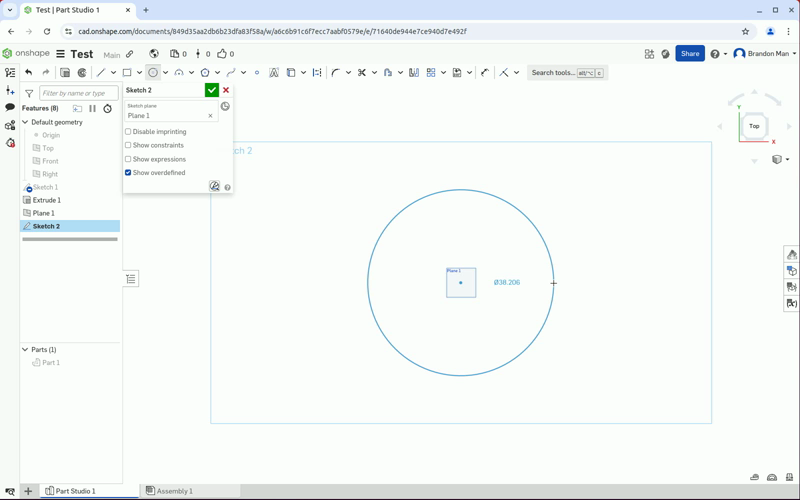
key(esc)
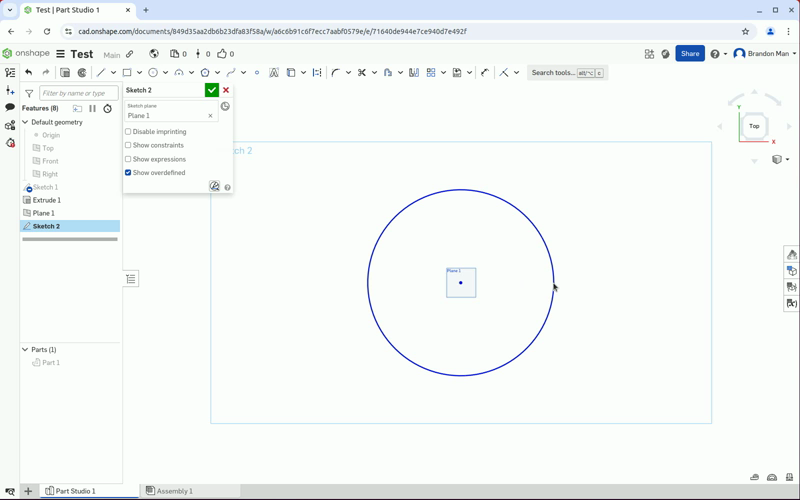
key(a)
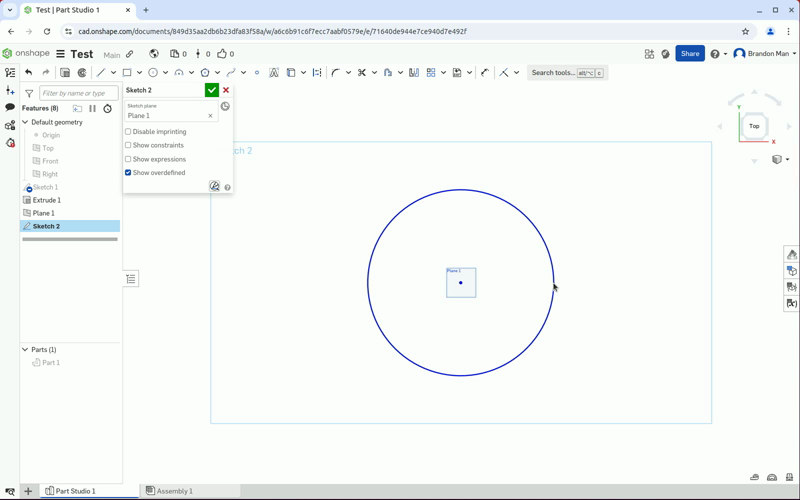
key_down(shift)
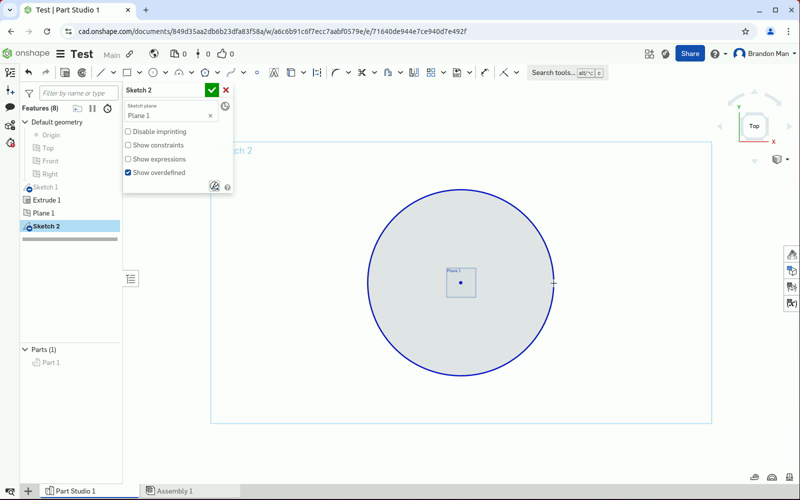
mouse_move(416, 300)
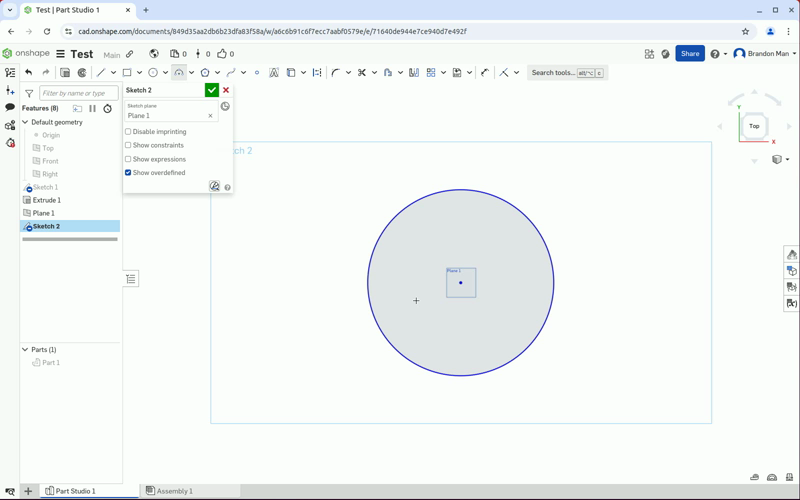
click(416, 300)
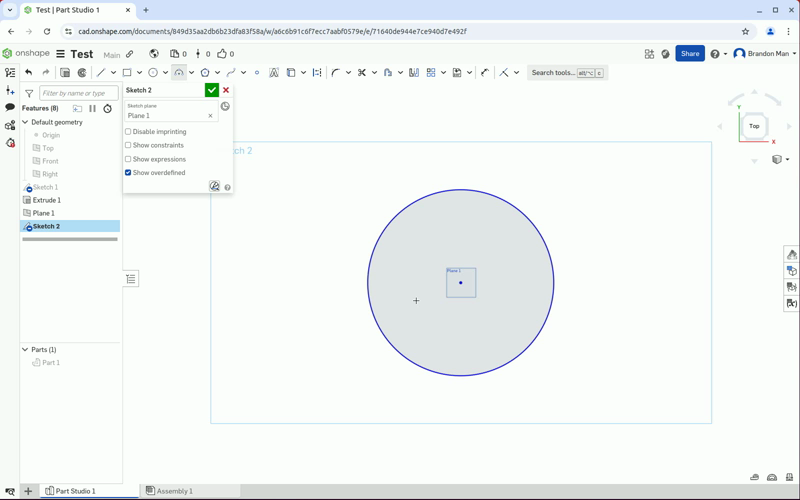
key_up(shift)
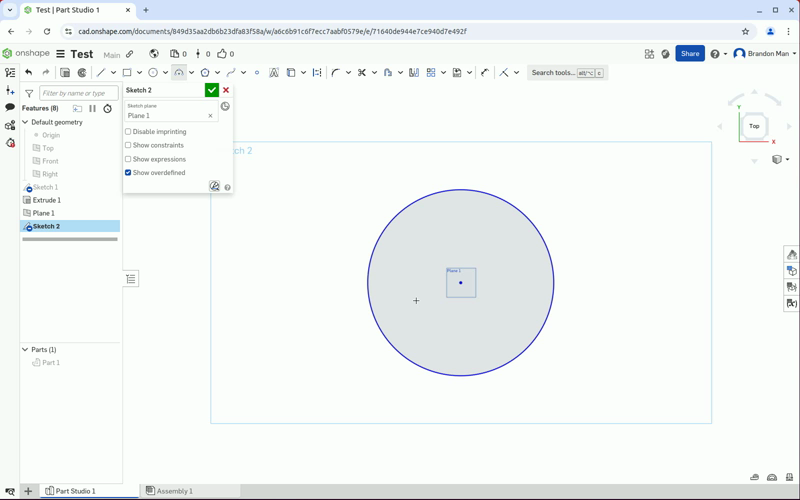
key_down(shift)
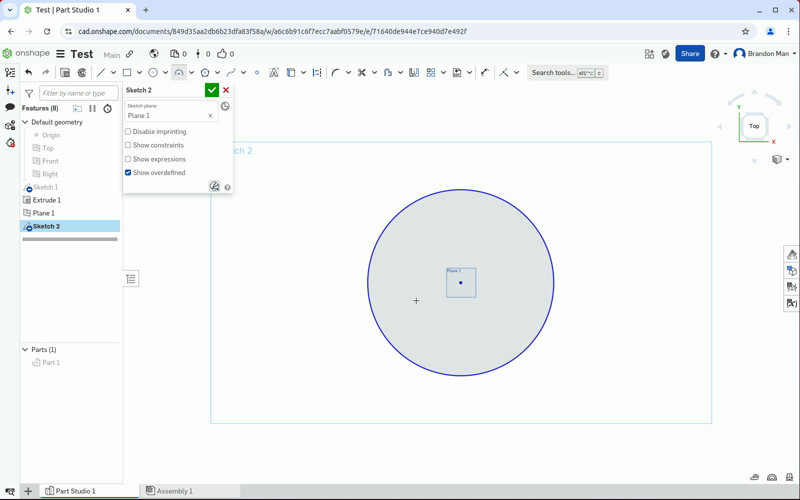
mouse_move(460, 358)
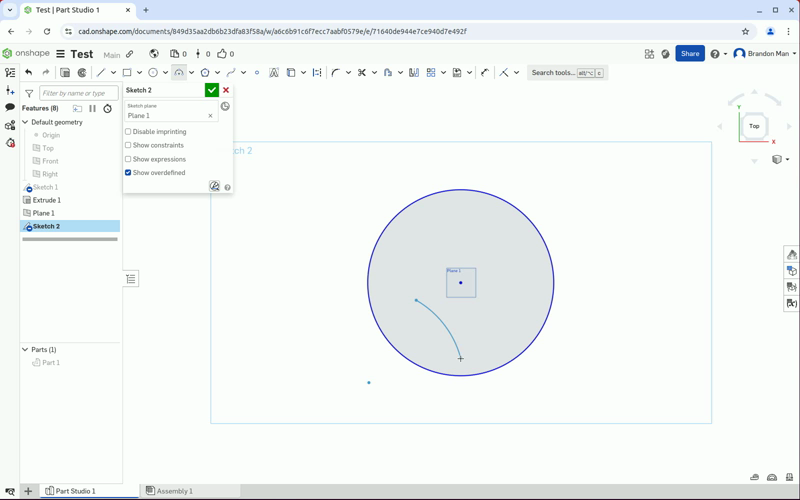
click(460, 358)
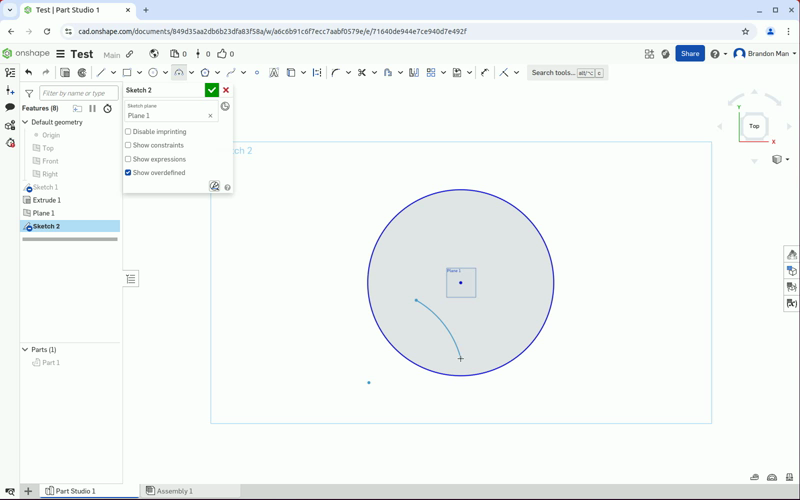
mouse_move(426, 338)
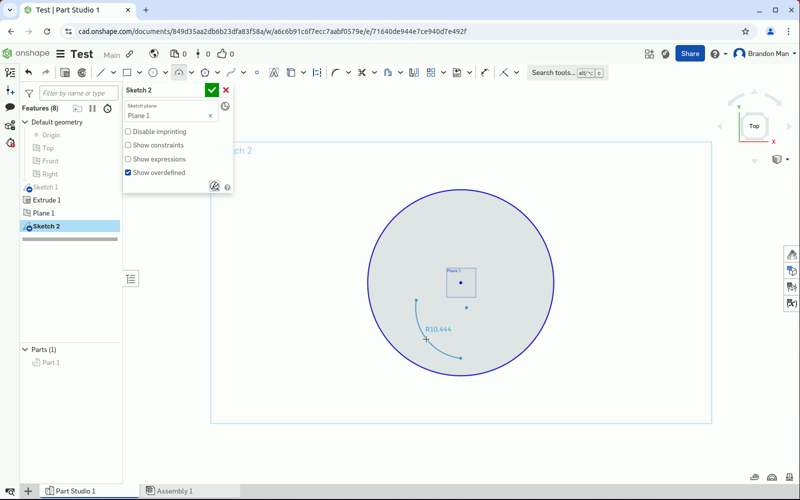
click(426, 338)
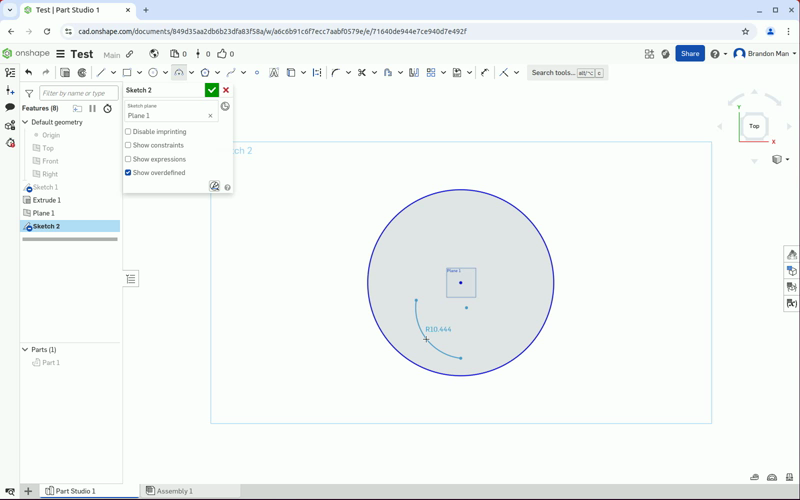
key_up(shift)
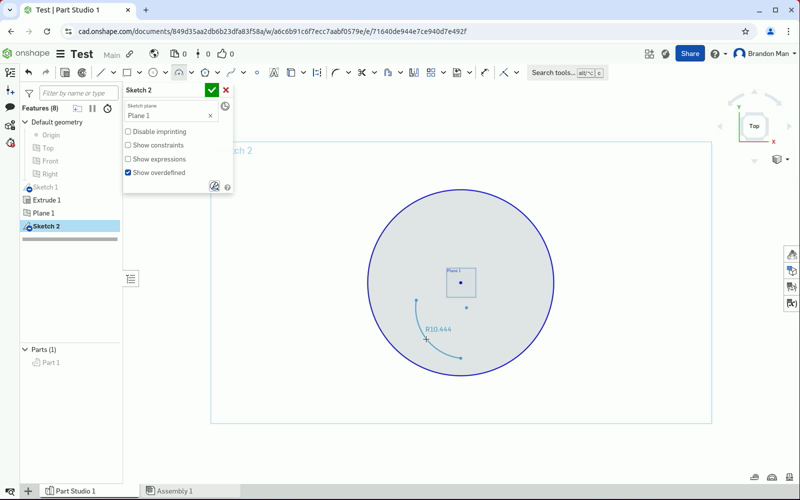
mouse_move(460, 358)
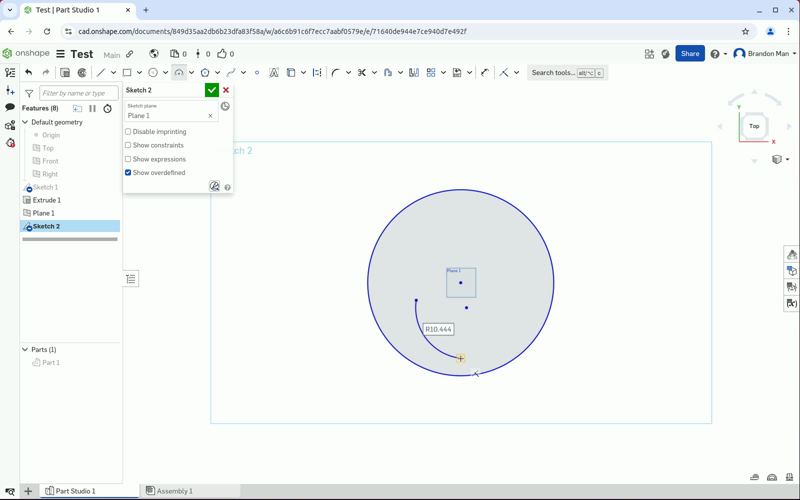
click(460, 358)
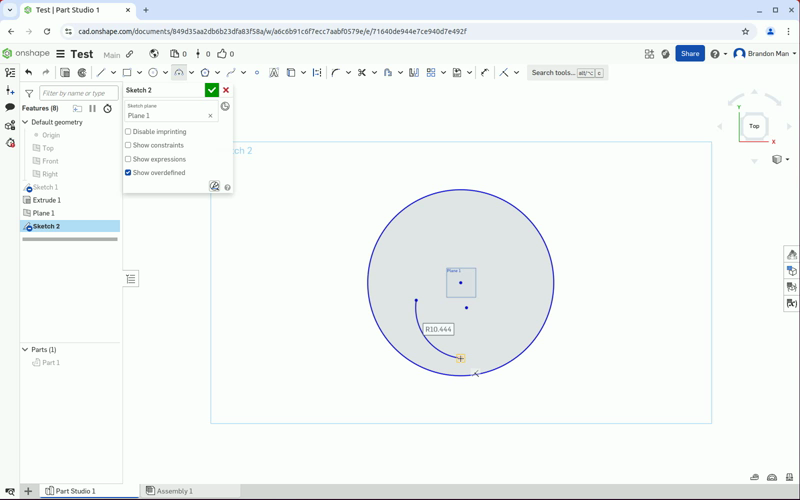
key_down(shift)
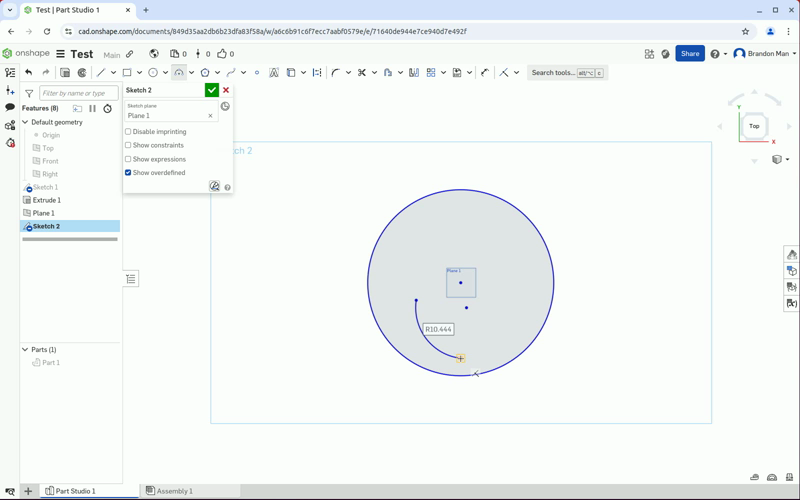
mouse_move(497, 300)
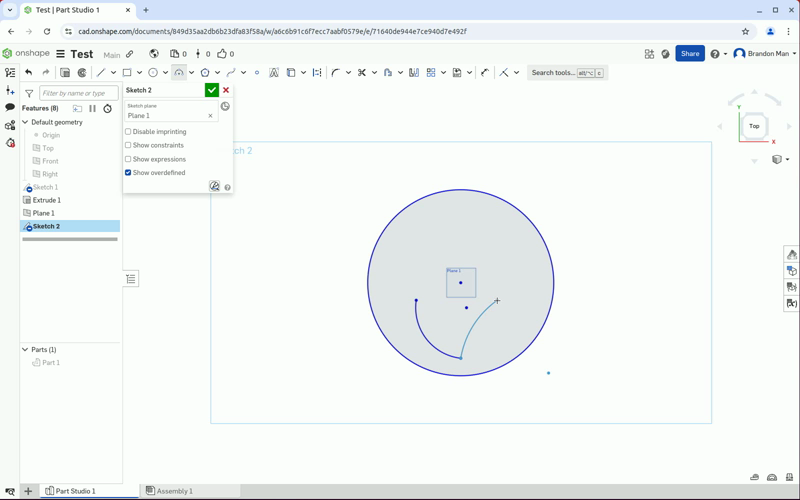
click(497, 300)
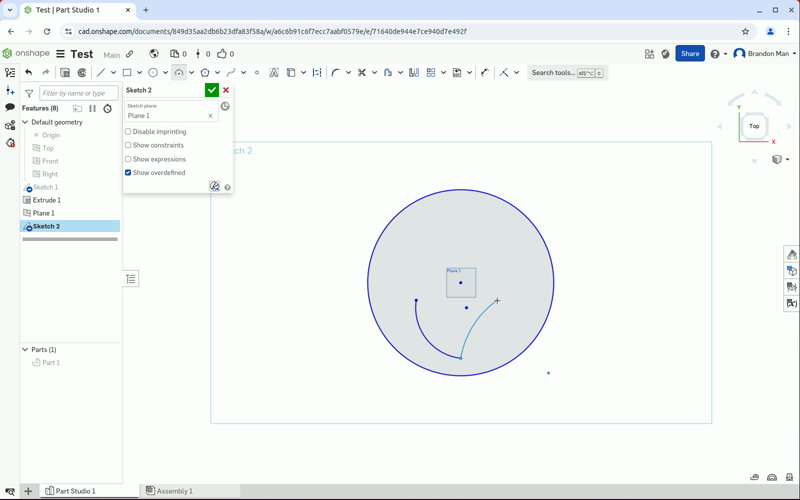
mouse_move(488, 335)
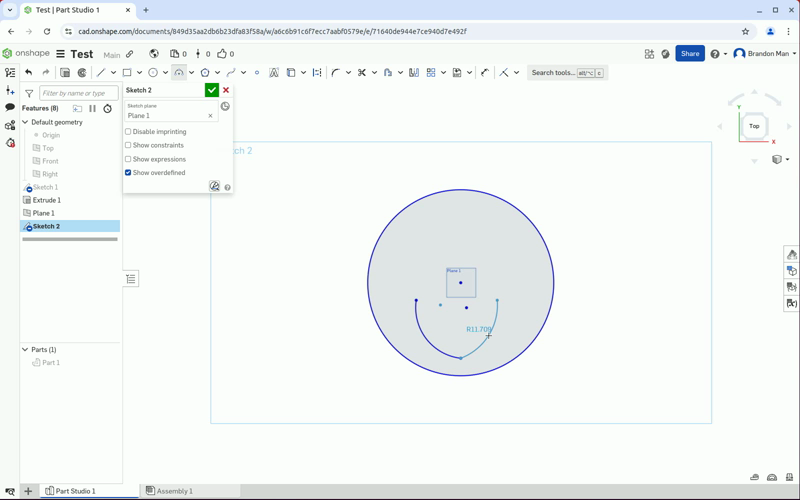
click(488, 335)
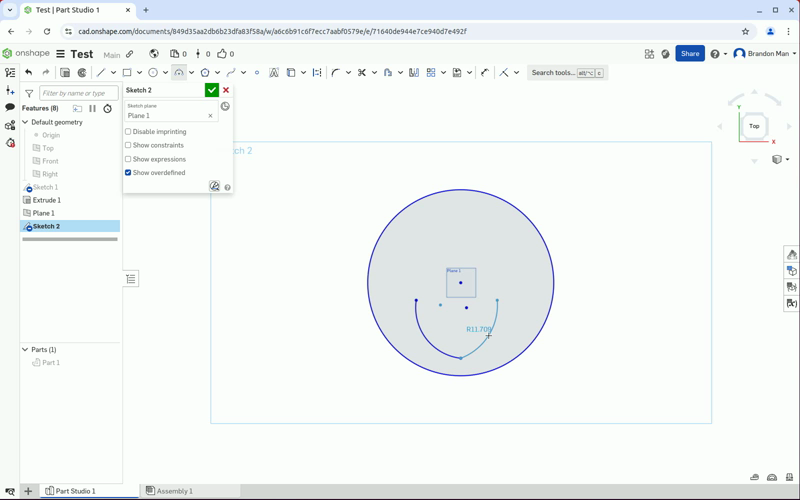
key_up(shift)
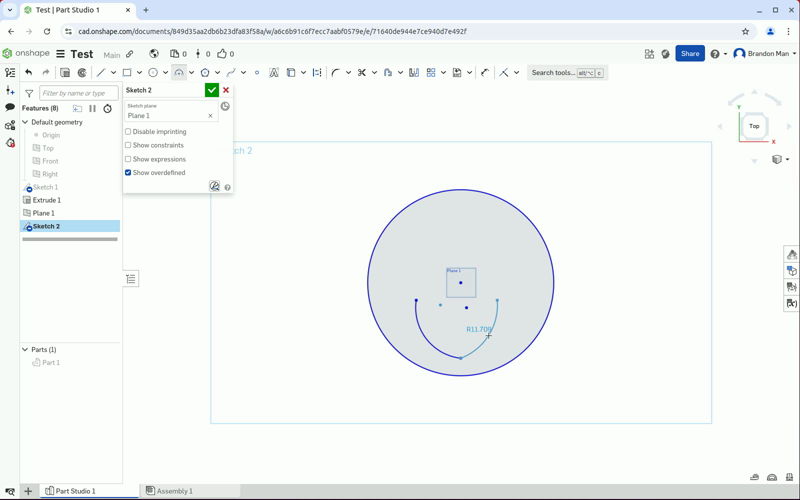
mouse_move(497, 300)
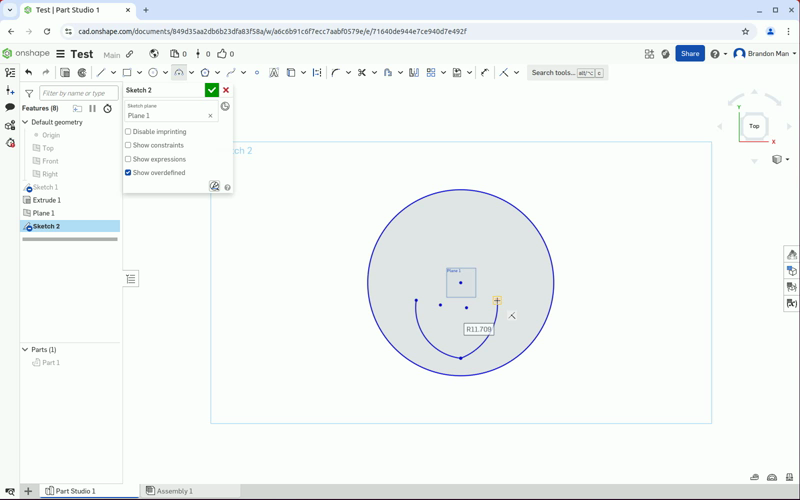
click(497, 300)
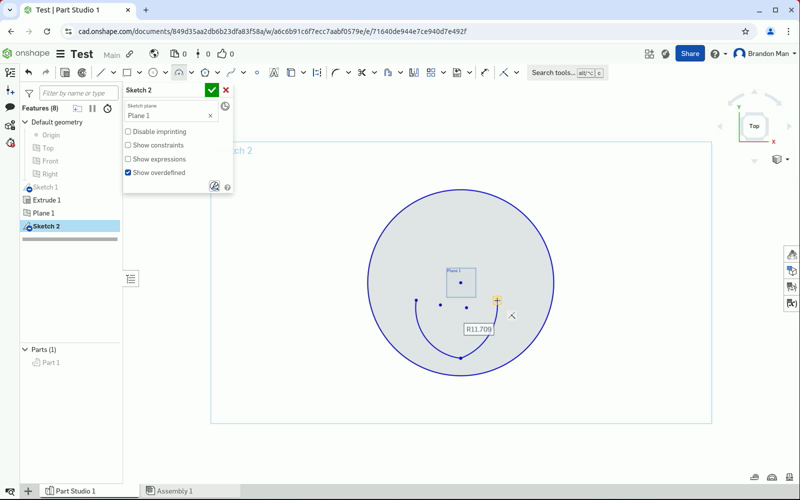
key_down(shift)
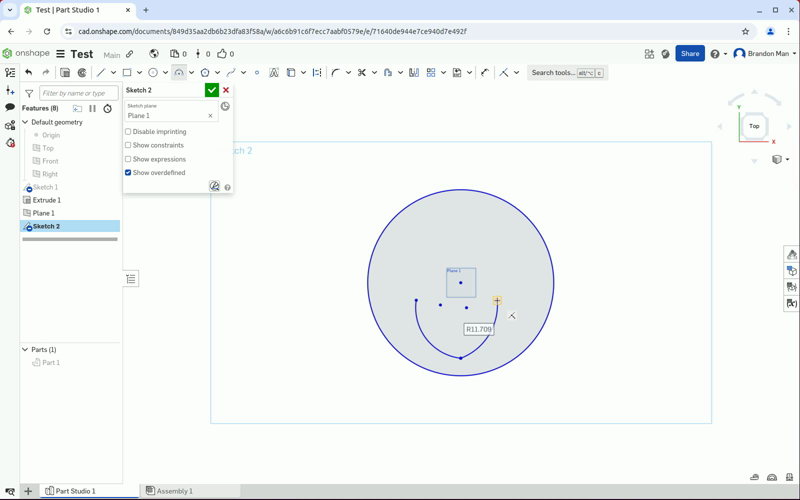
mouse_move(460, 290)
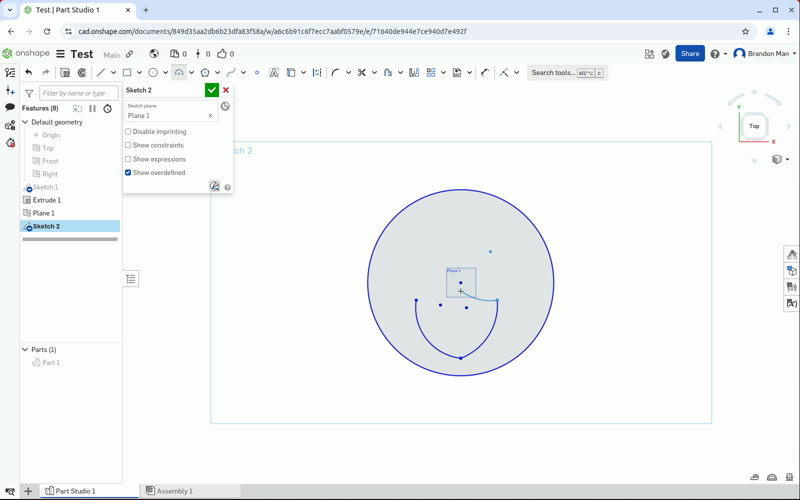
click(460, 290)
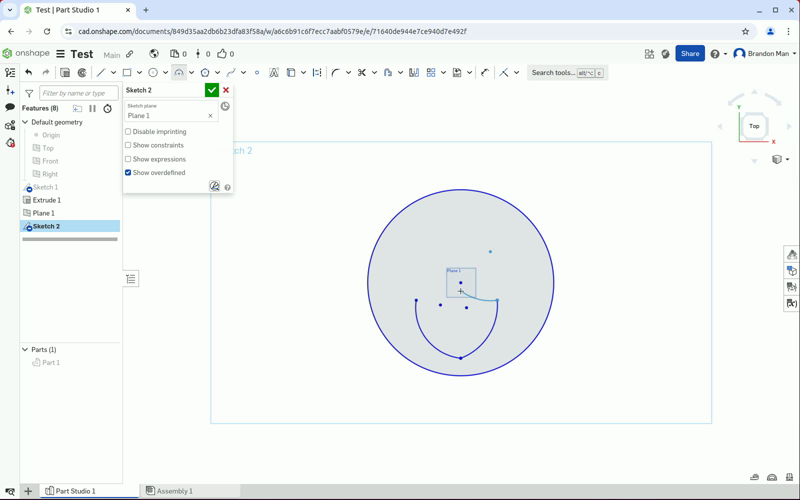
mouse_move(480, 291)
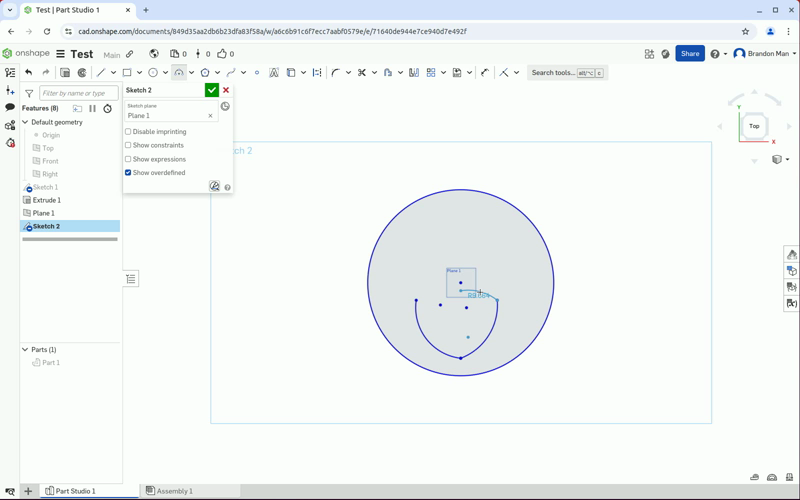
click(480, 291)
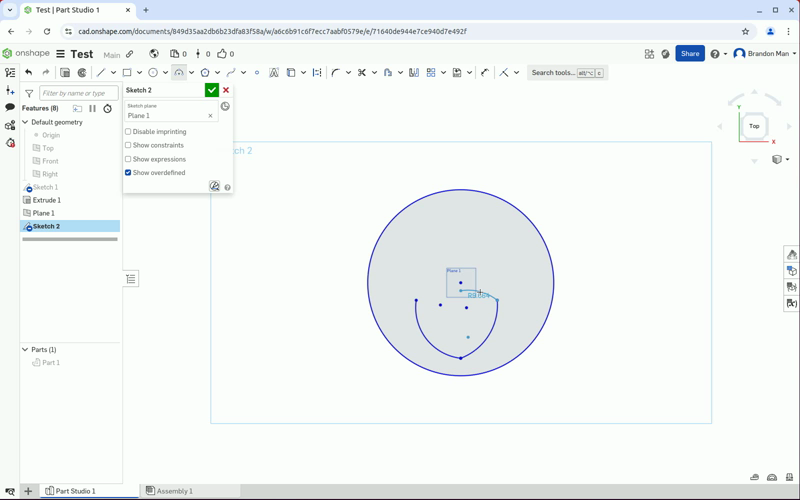
key_up(shift)
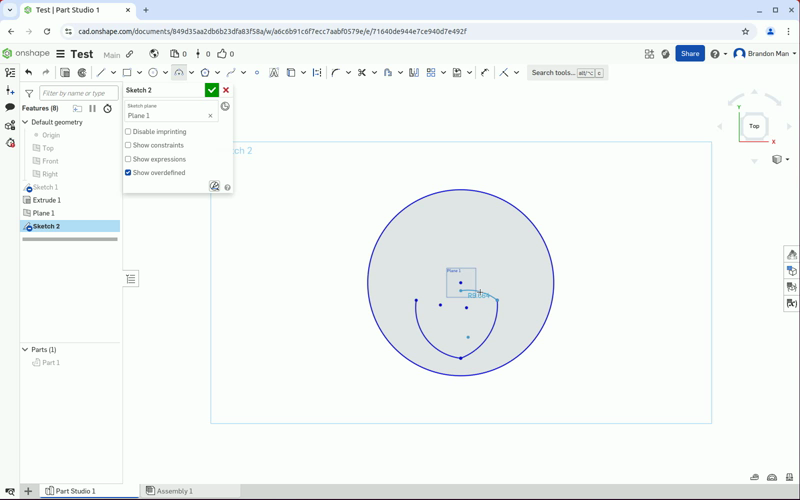
mouse_move(460, 290)
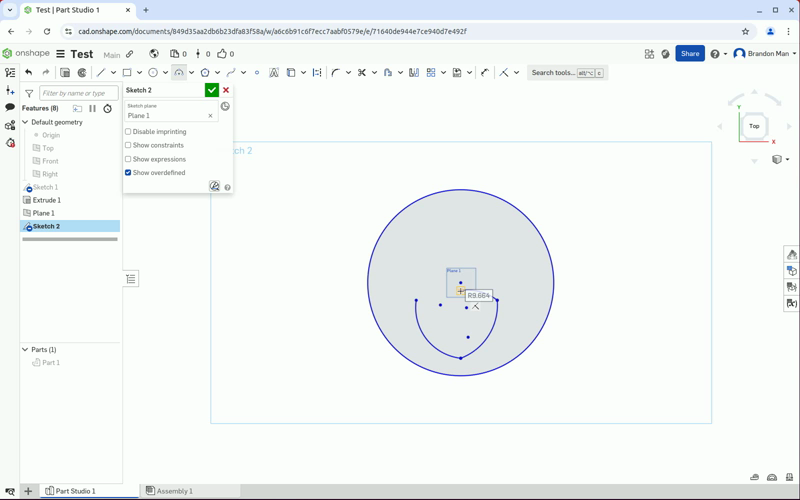
click(460, 290)
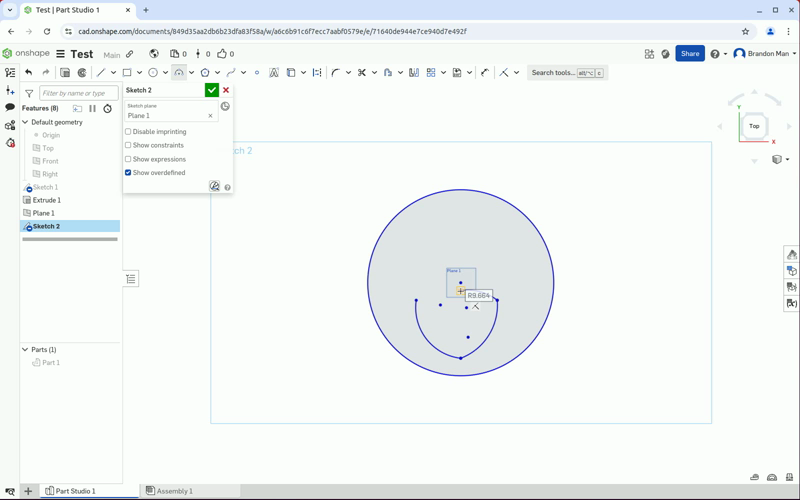
key_down(shift)
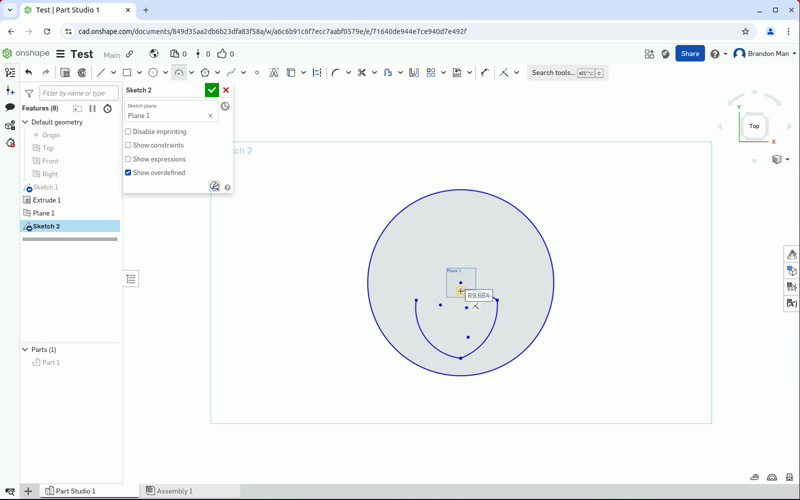
mouse_move(416, 294)
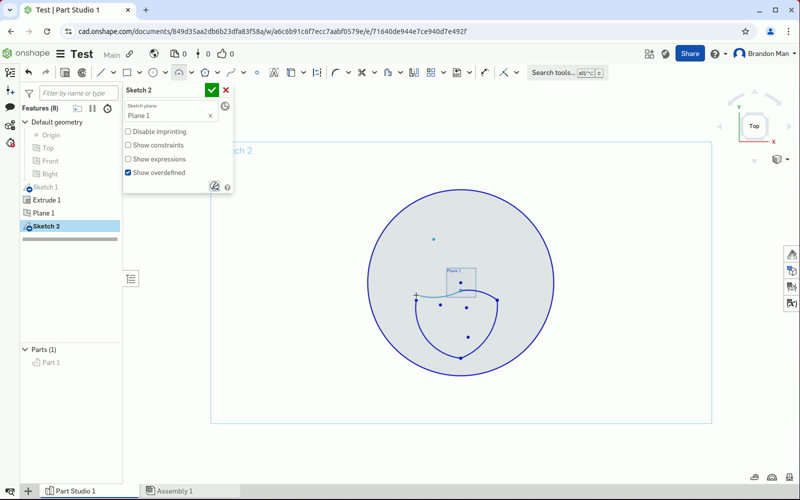
click(416, 294)
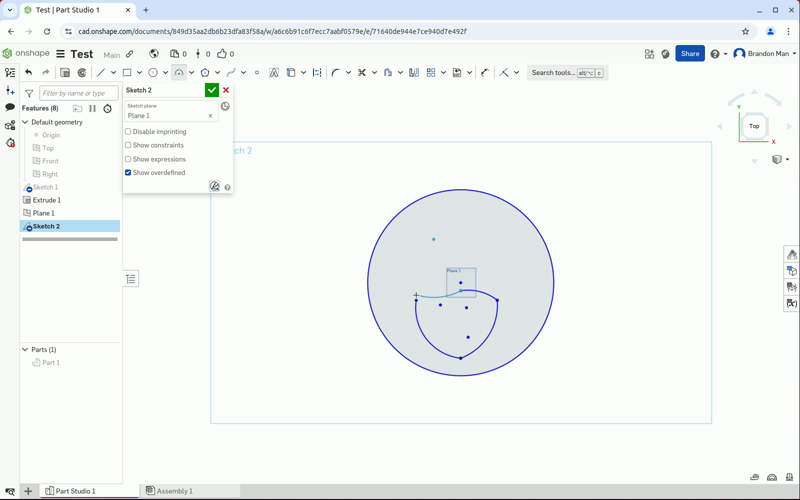
mouse_move(438, 289)
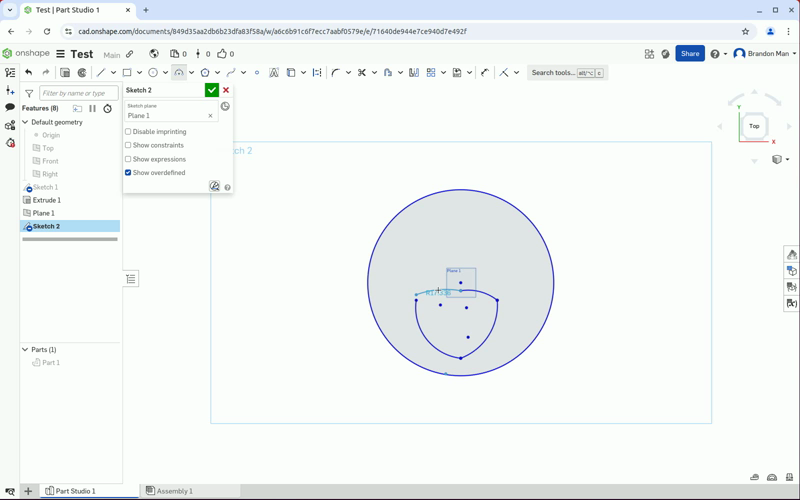
click(438, 289)
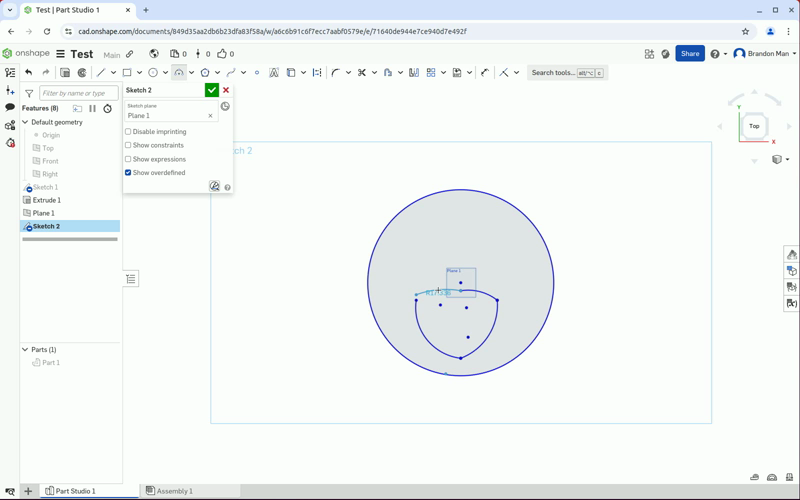
key_up(shift)
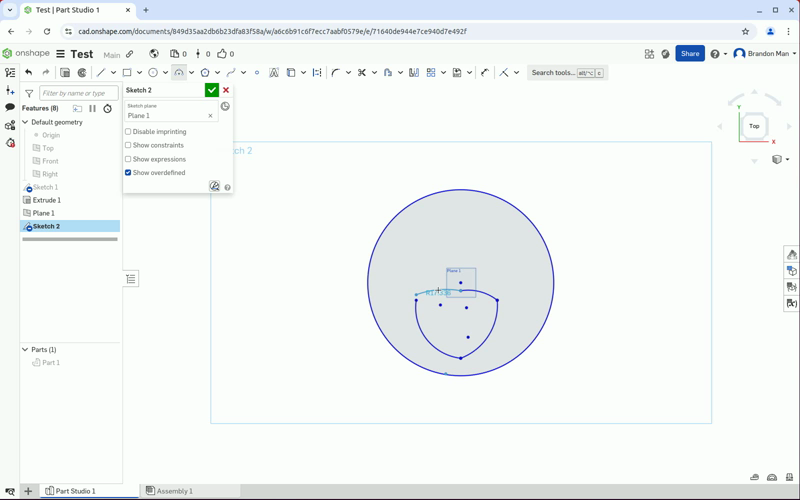
mouse_move(416, 294)
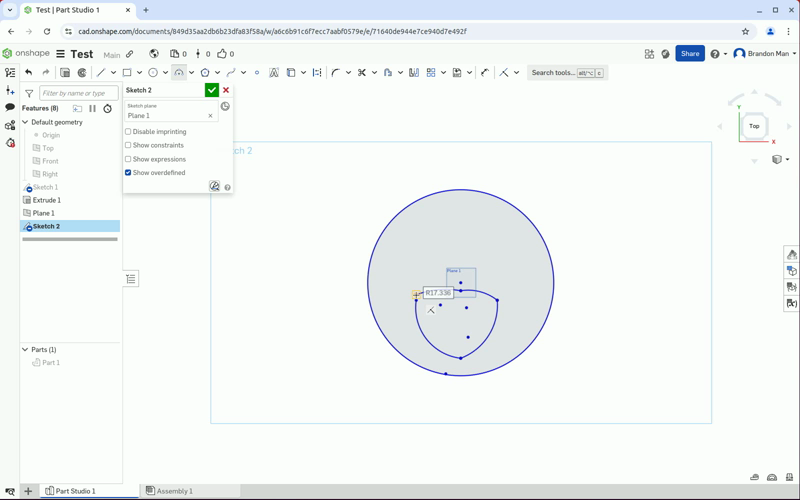
click(416, 294)
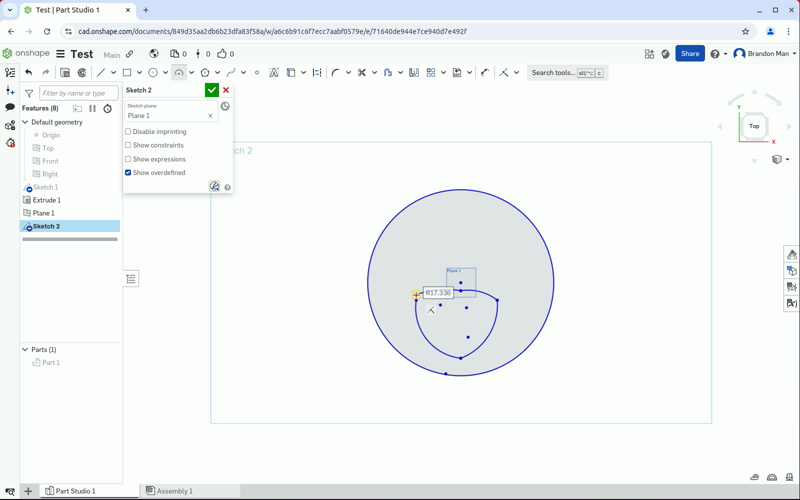
mouse_move(416, 300)
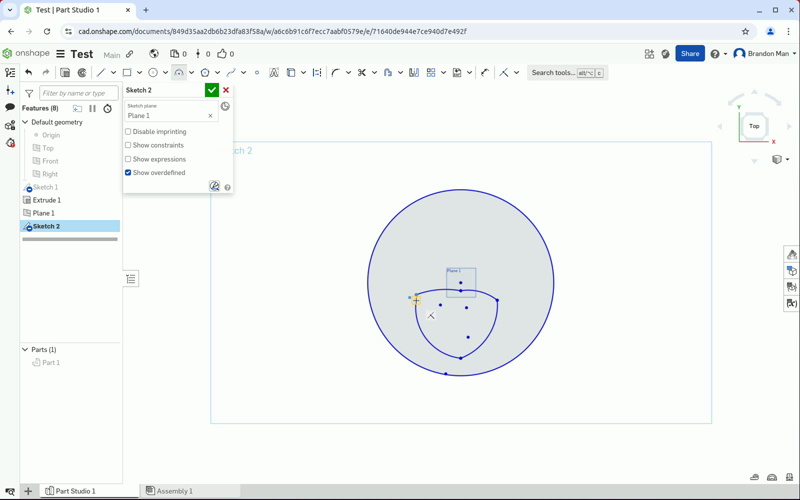
scroll(6)
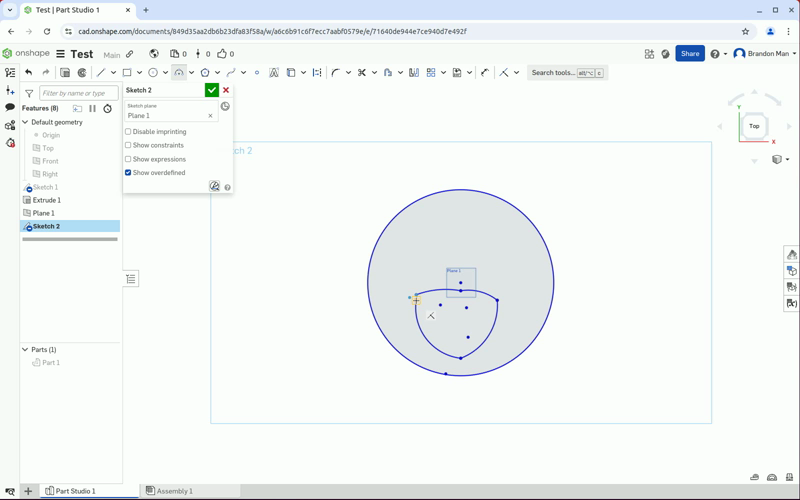
scroll(6)
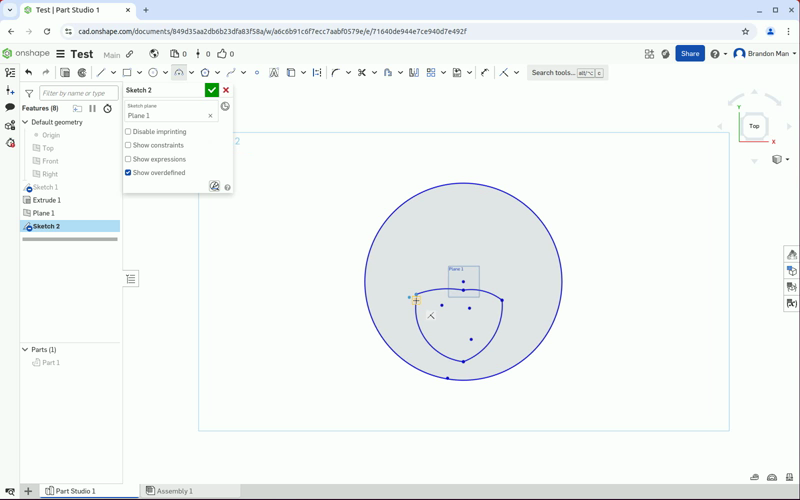
scroll(6)
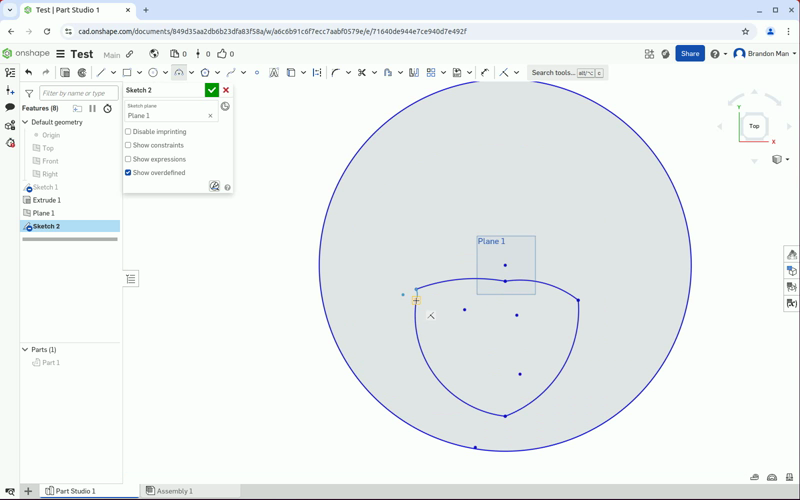
scroll(6)
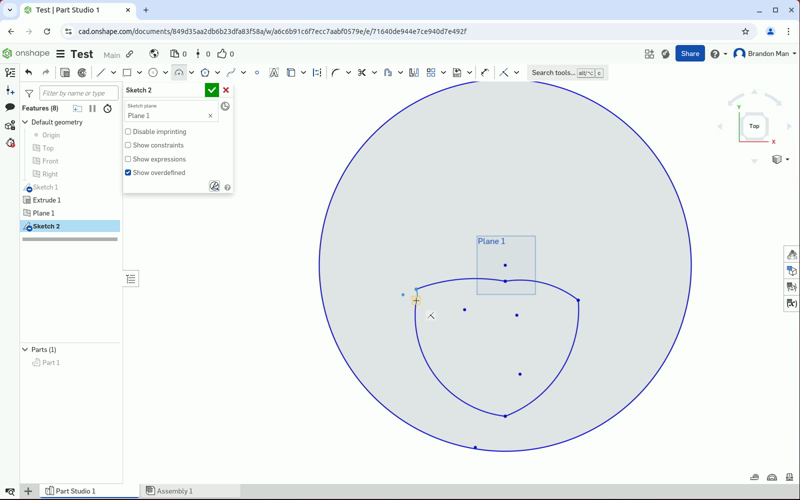
scroll(6)
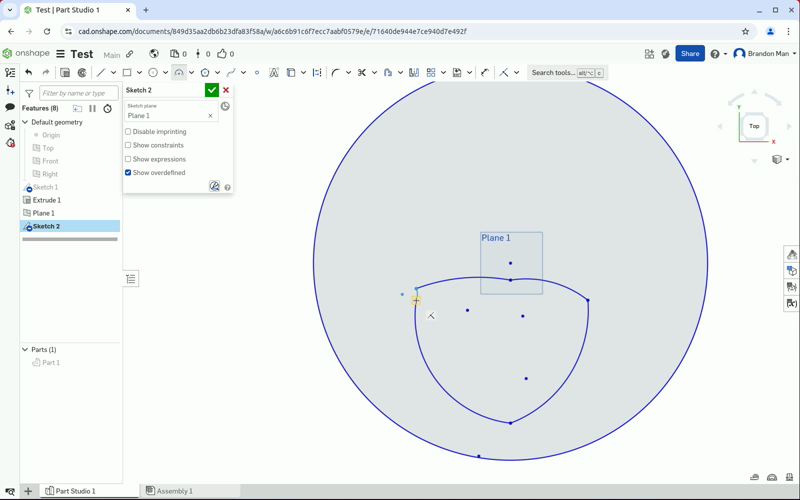
scroll(6)
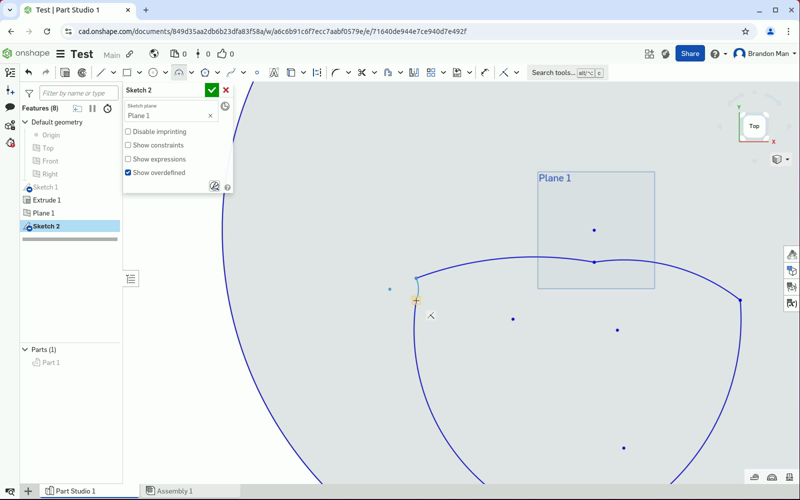
scroll(6)
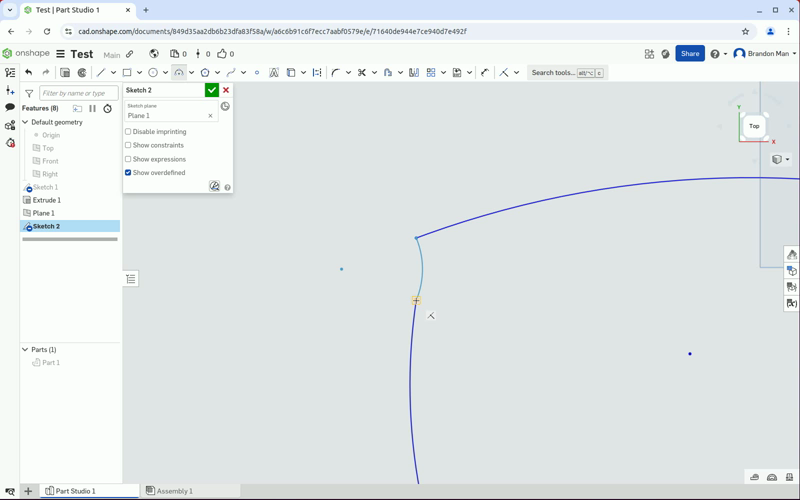
click(416, 300)
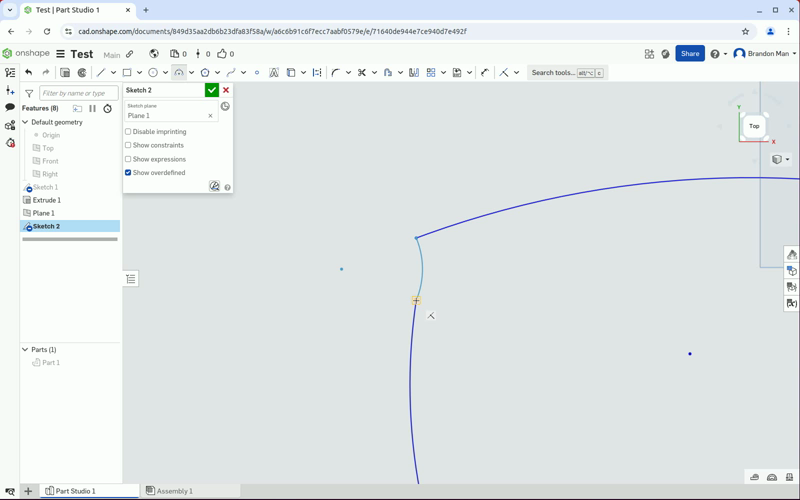
scroll(-6)
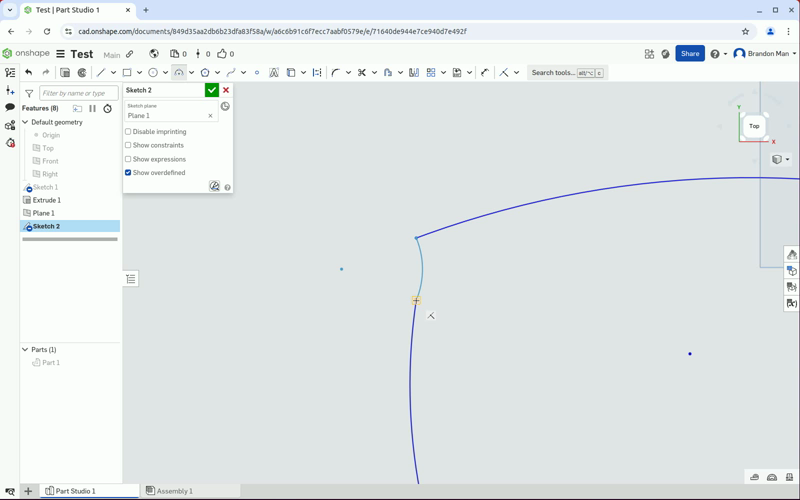
scroll(-6)
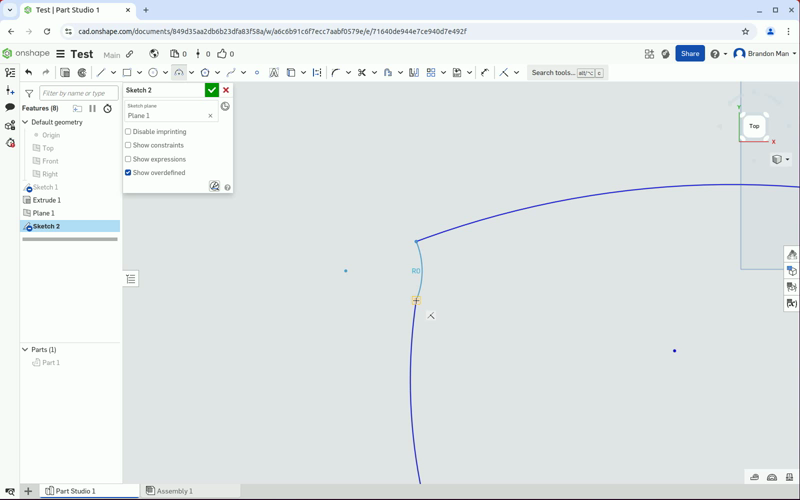
scroll(-6)
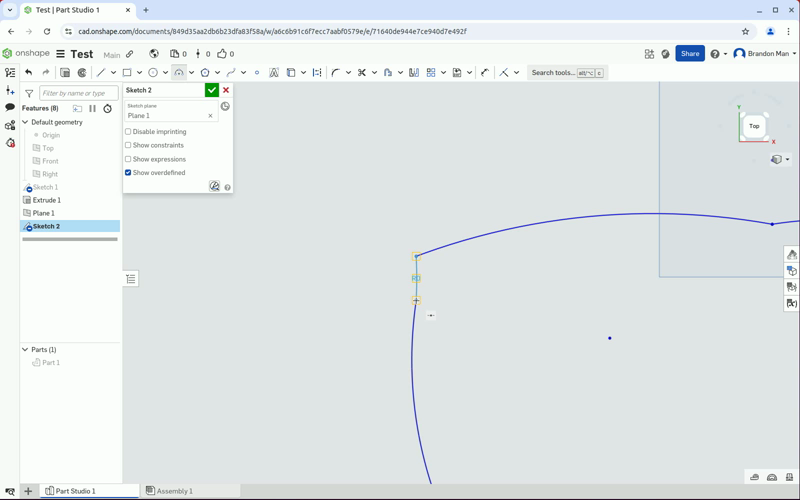
scroll(-6)
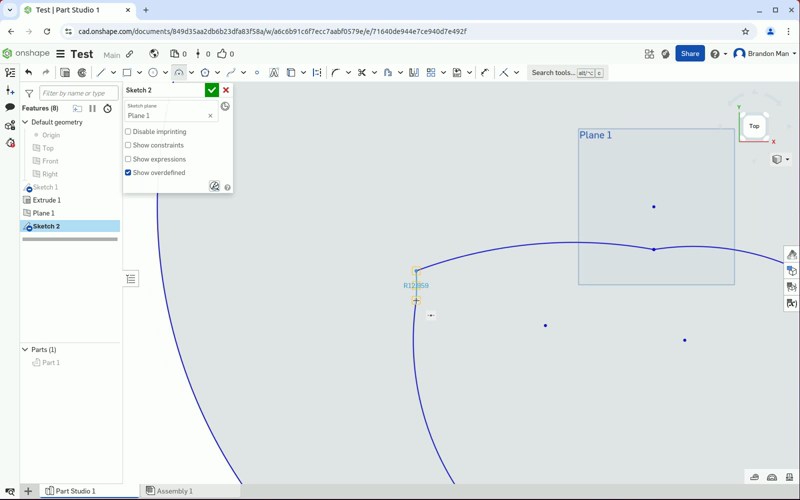
scroll(-6)
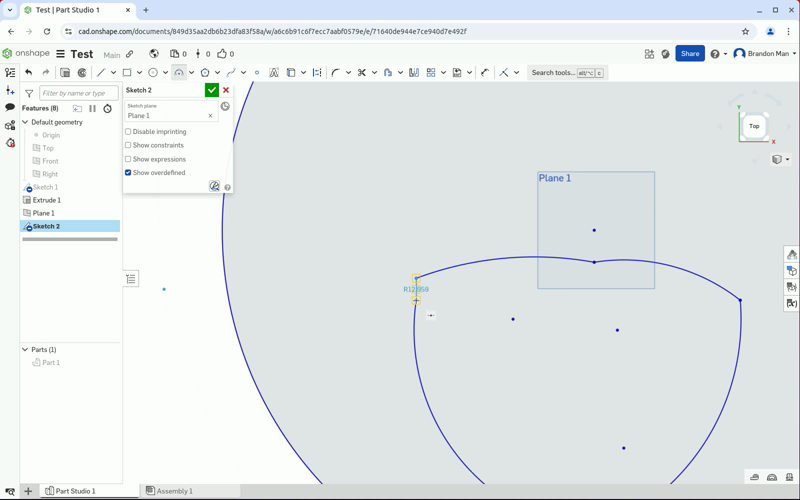
scroll(-6)
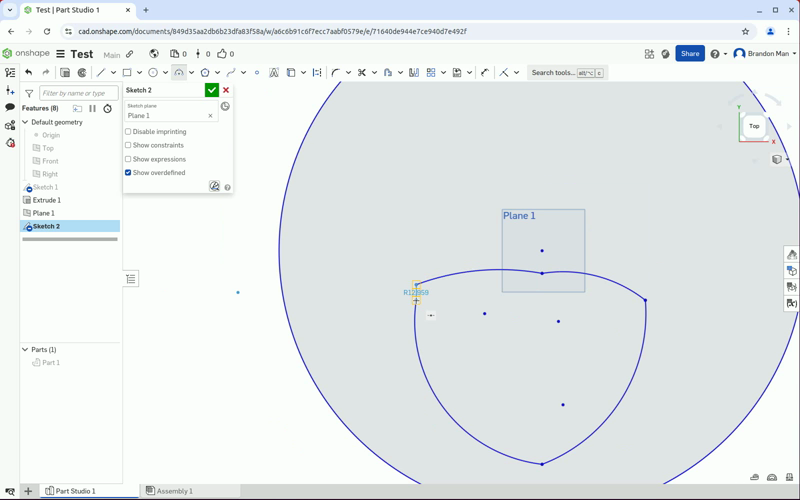
scroll(-6)
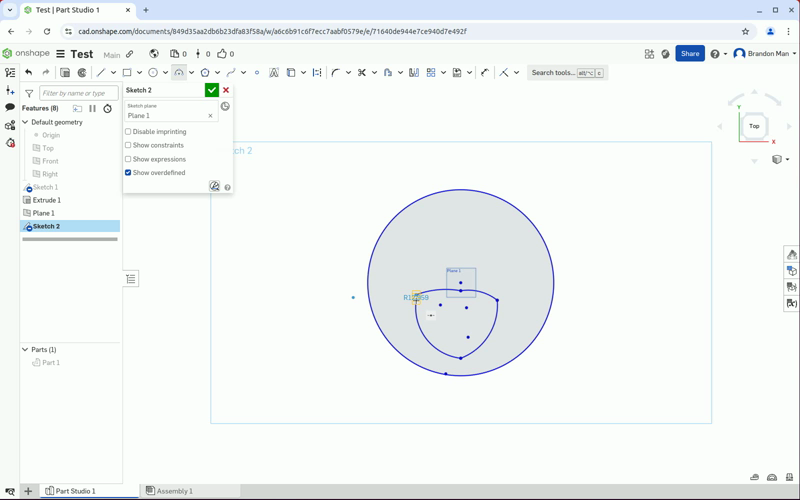
key_down(shift)
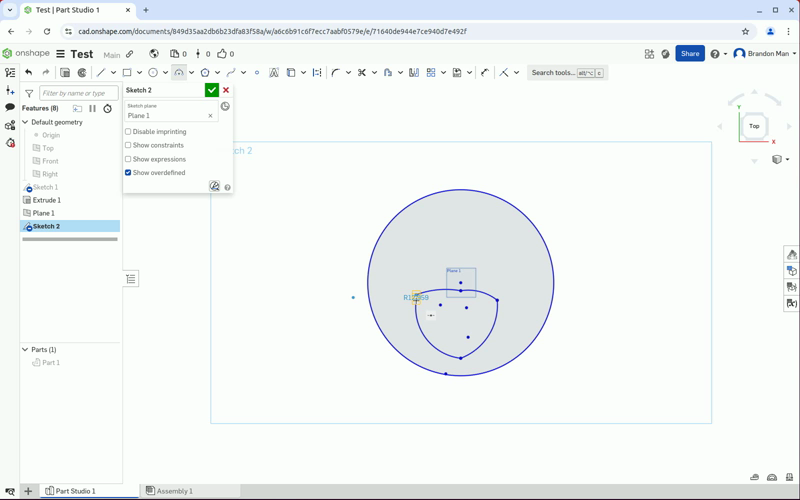
mouse_move(417, 297)
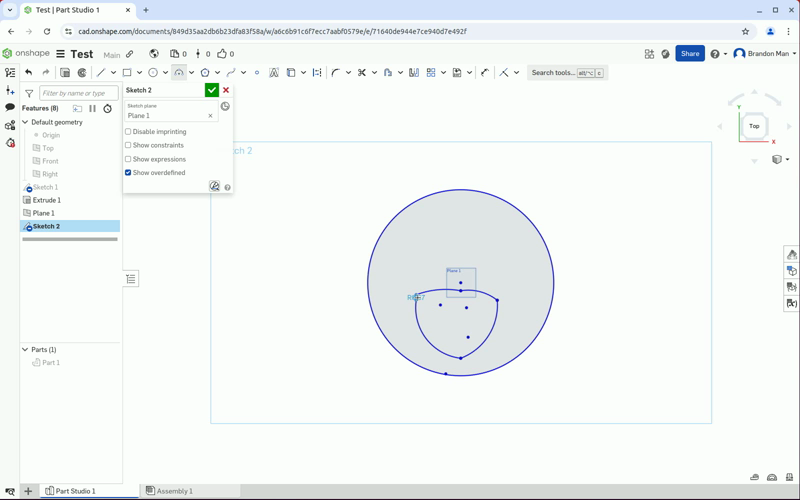
scroll(6)
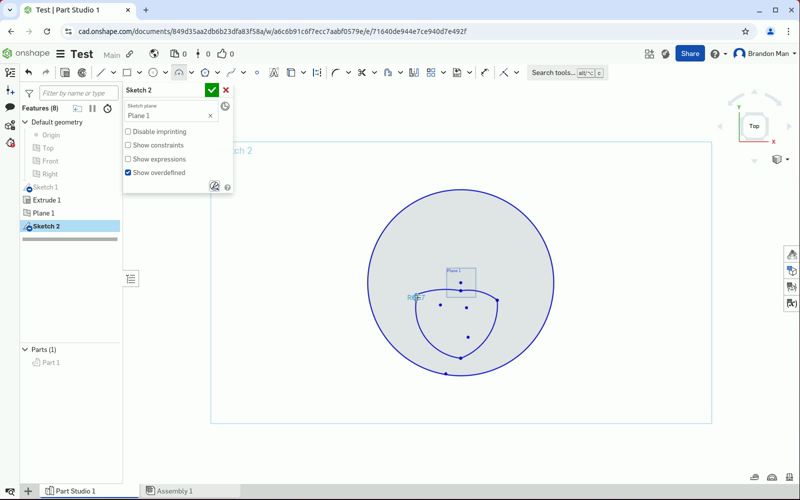
scroll(6)
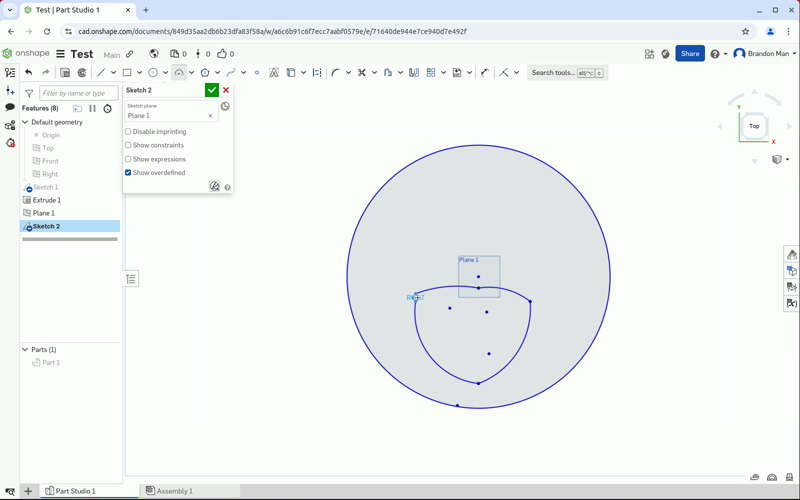
scroll(6)
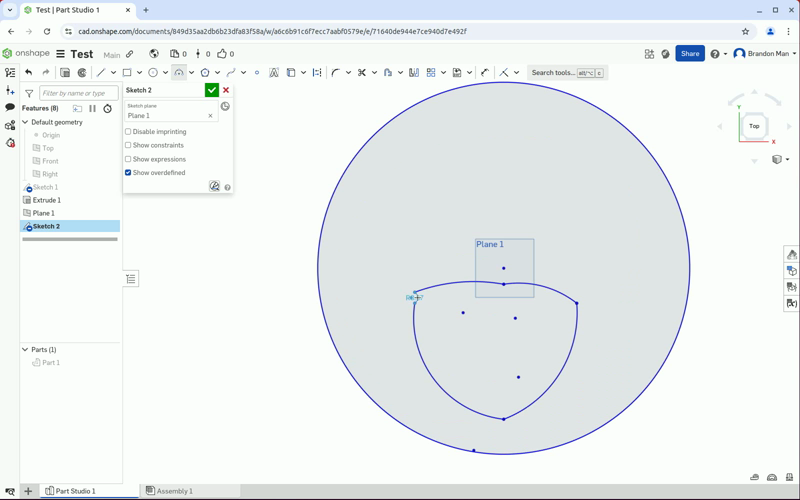
scroll(6)
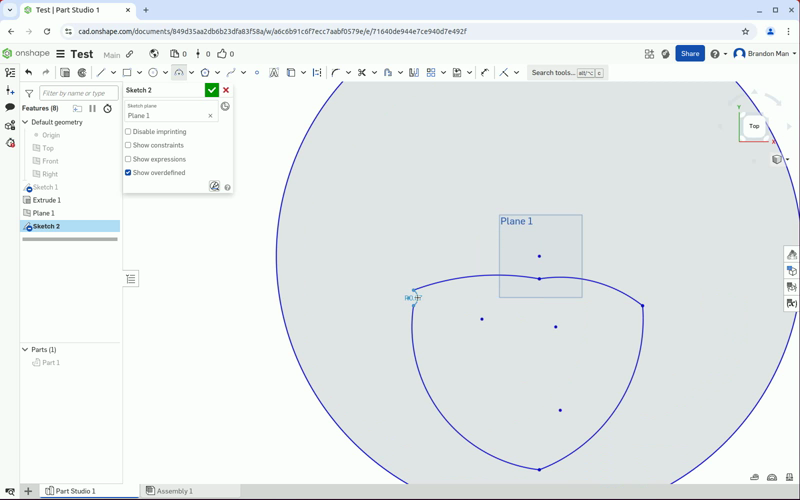
scroll(6)
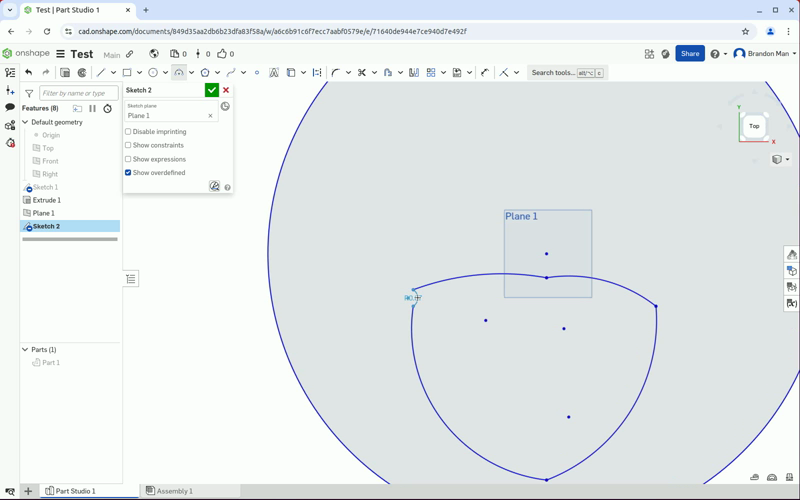
scroll(6)
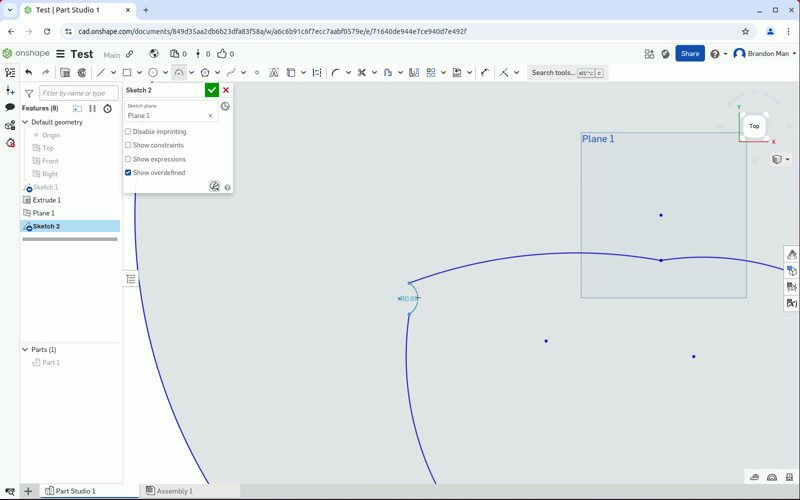
scroll(6)
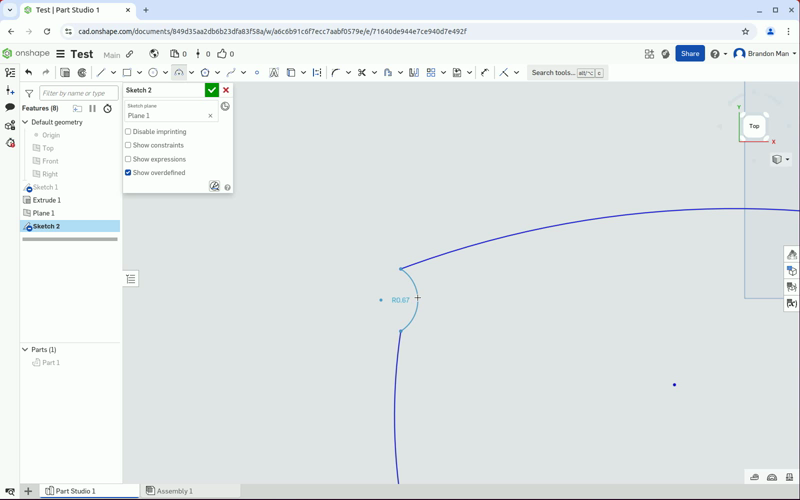
click(417, 297)
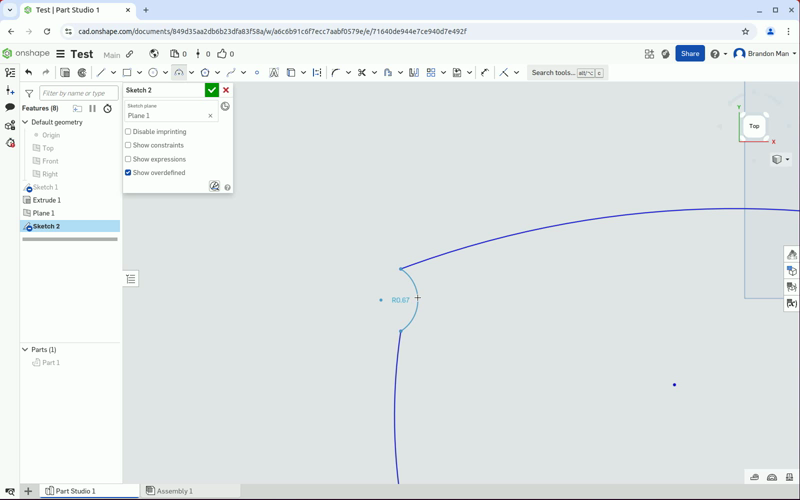
scroll(-6)
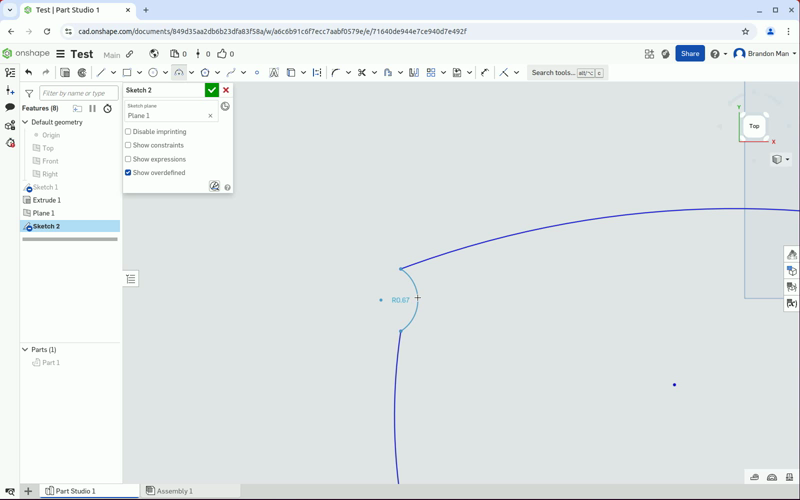
scroll(-6)
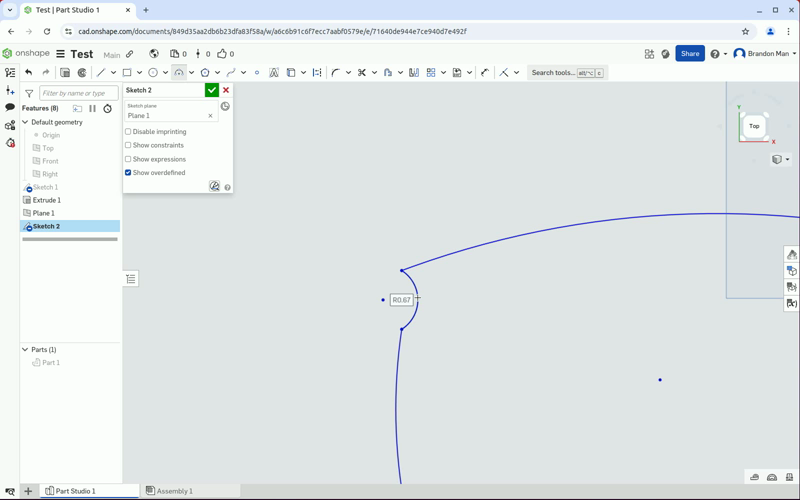
scroll(-6)
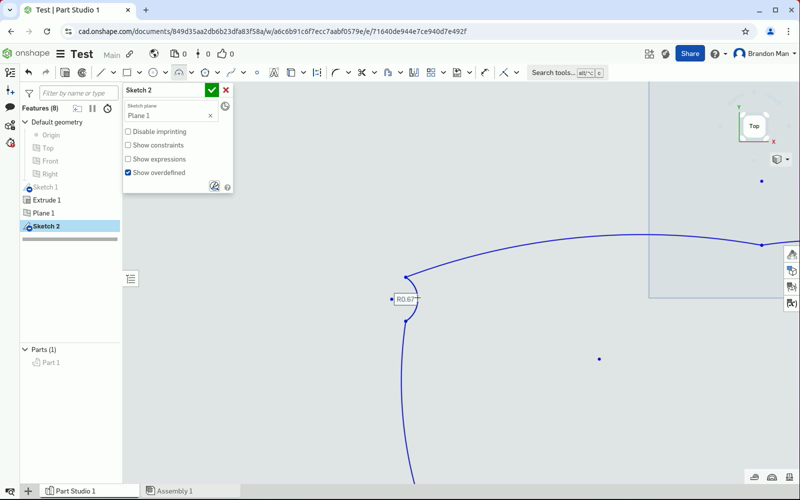
scroll(-6)
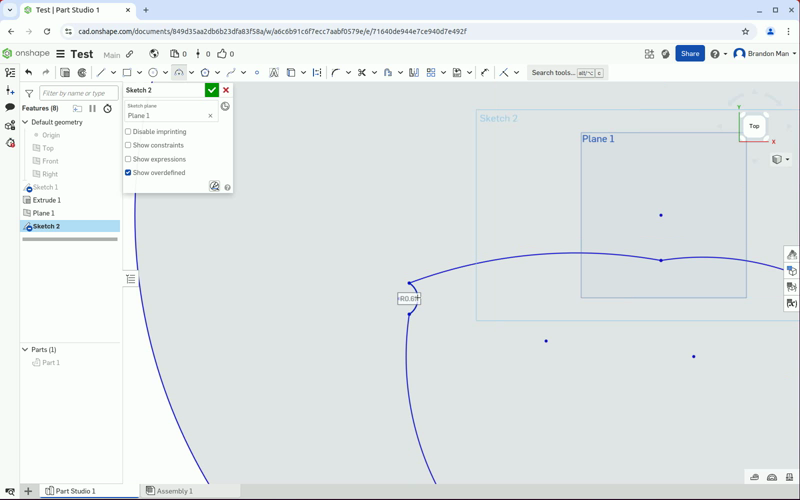
scroll(-6)
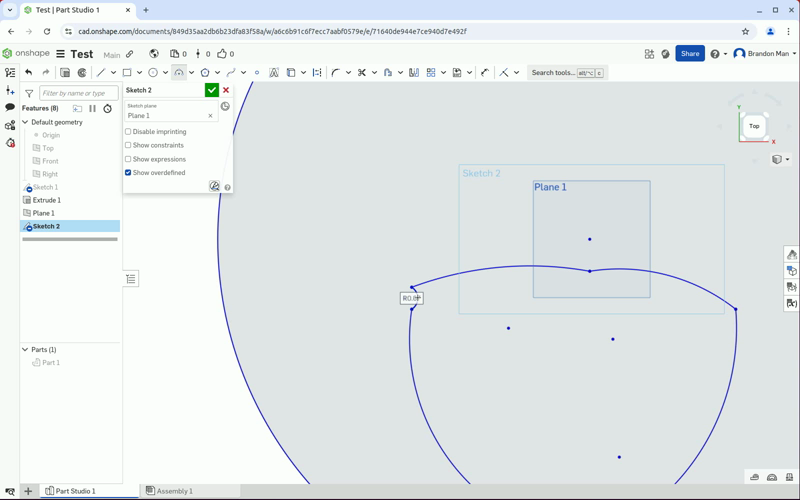
scroll(-6)
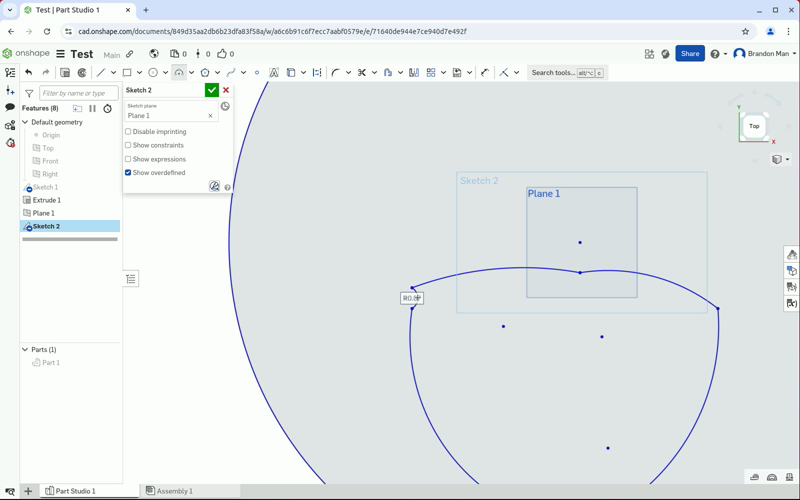
scroll(-6)
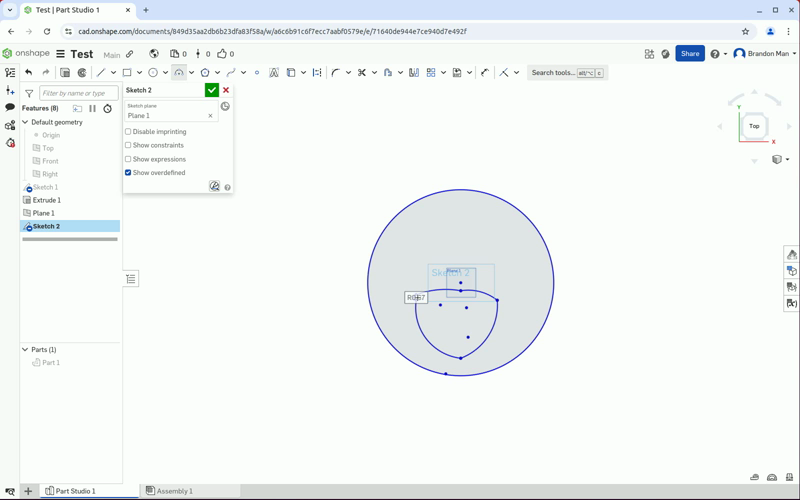
key_up(shift)
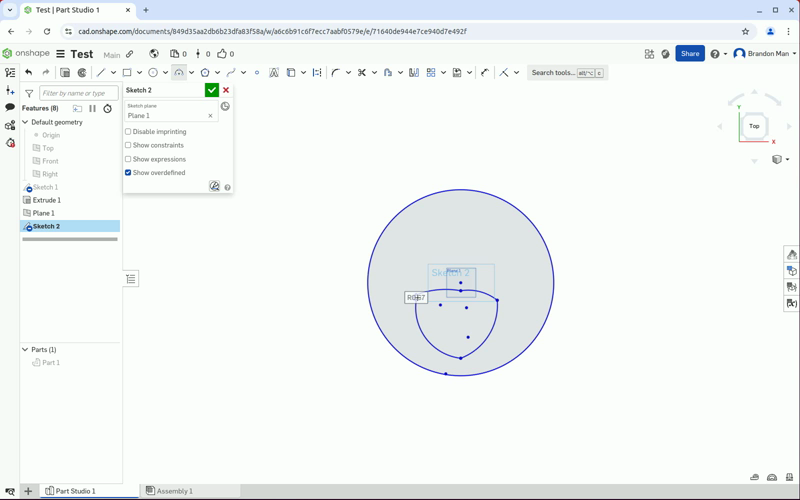
key(esc)
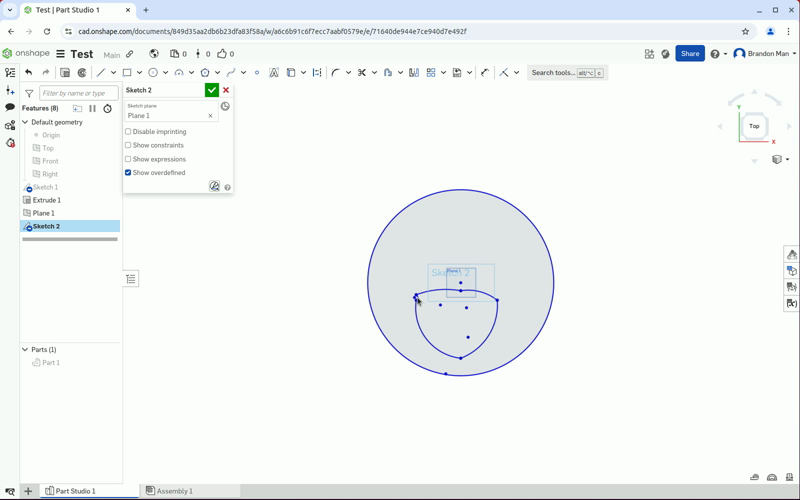
mouse_move(501, 229)
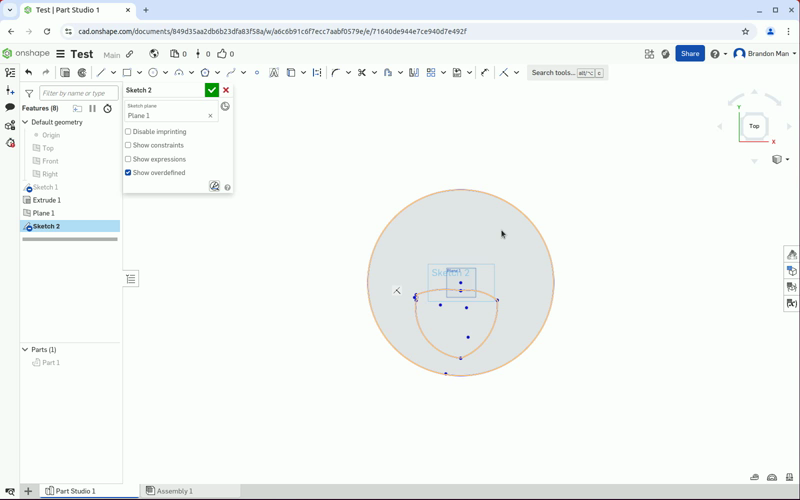
click(501, 229)
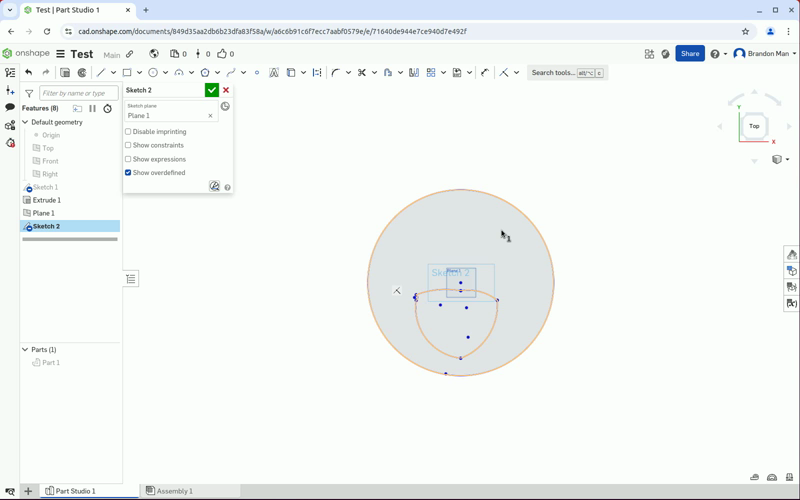
mouse_move(73, 352)
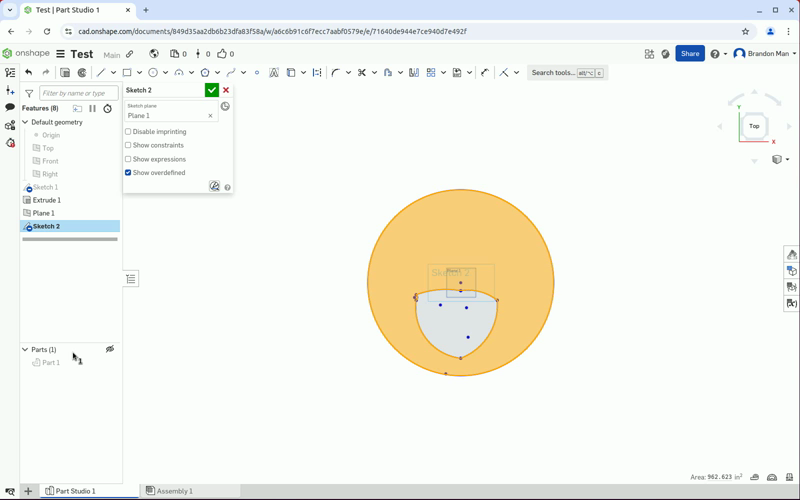
key(shift+y)
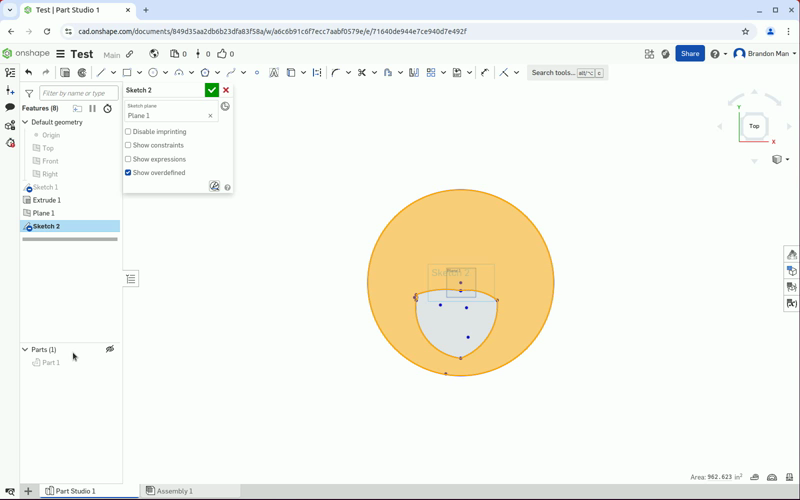
key(shift+e)
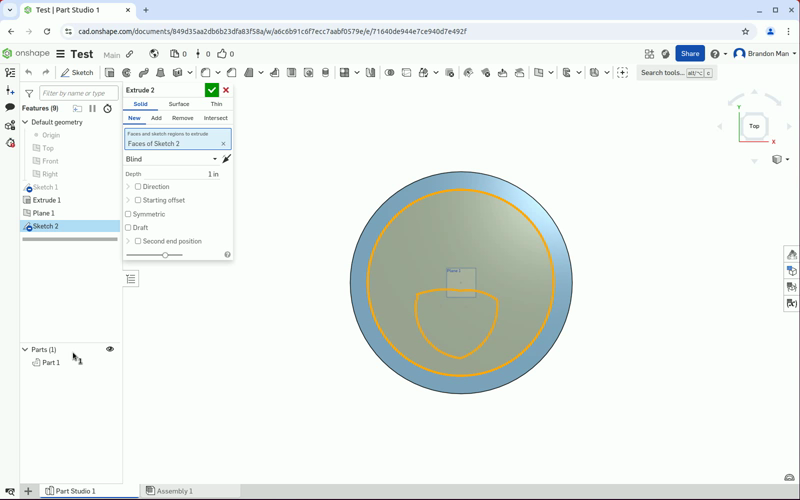
mouse_move(143, 106)
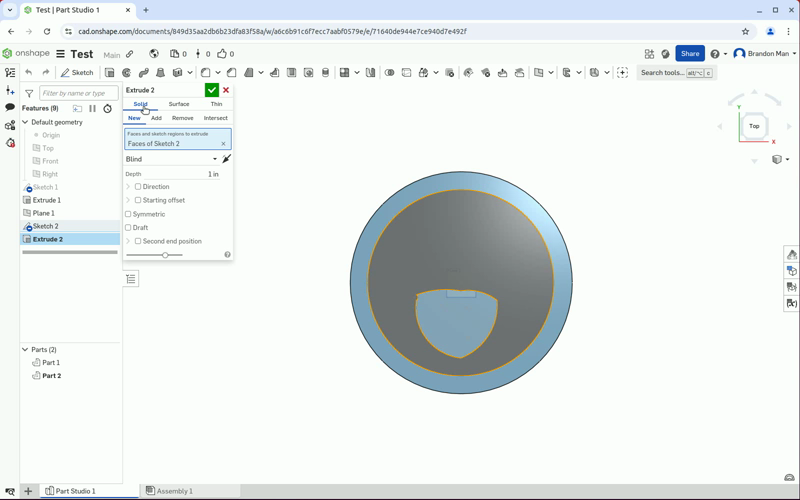
click(143, 106)
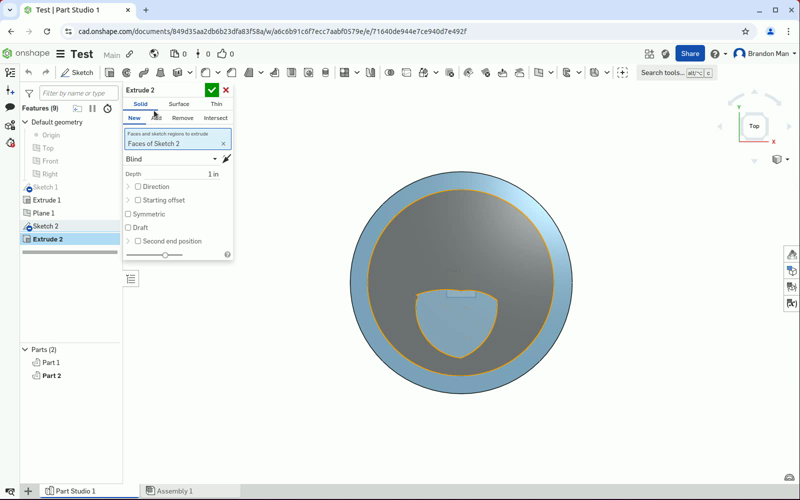
mouse_move(186, 120)
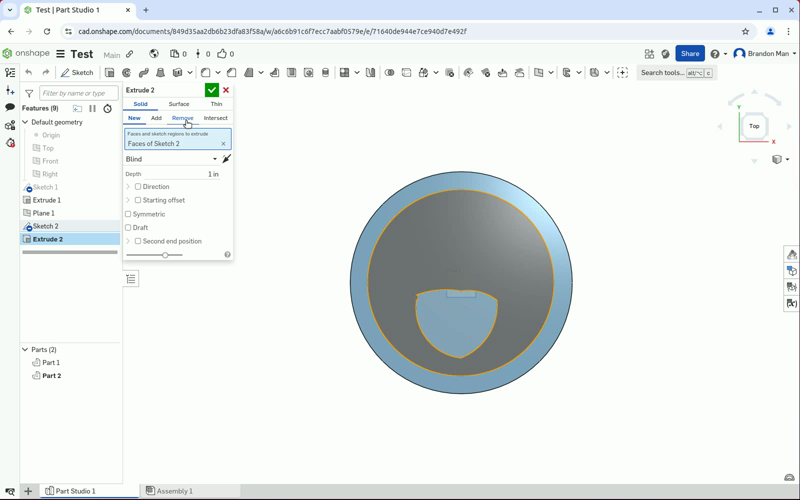
click(186, 120)
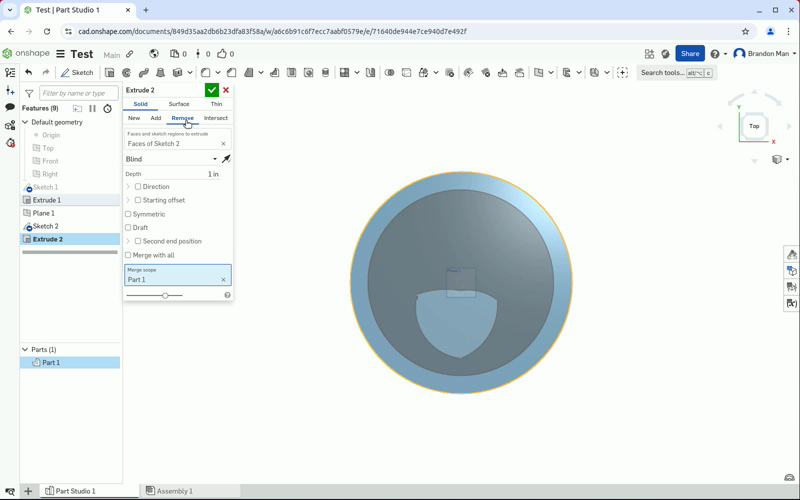
key(tab, 4)
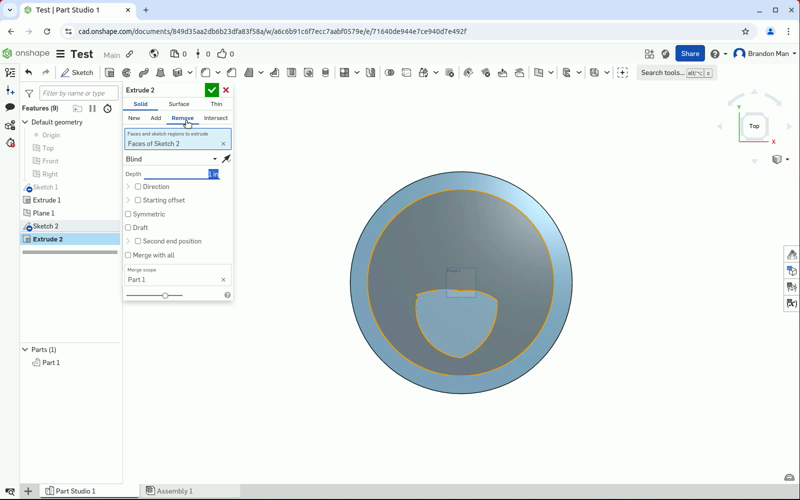
text(0.722)
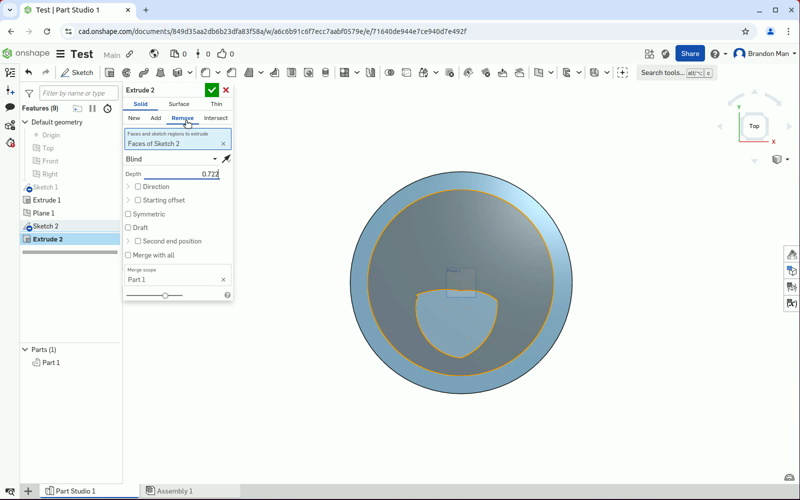
key(tab, 6)
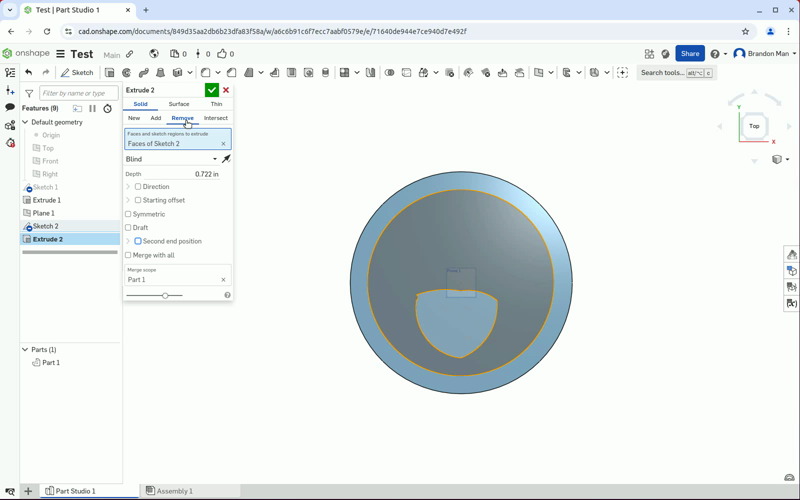
key(space)
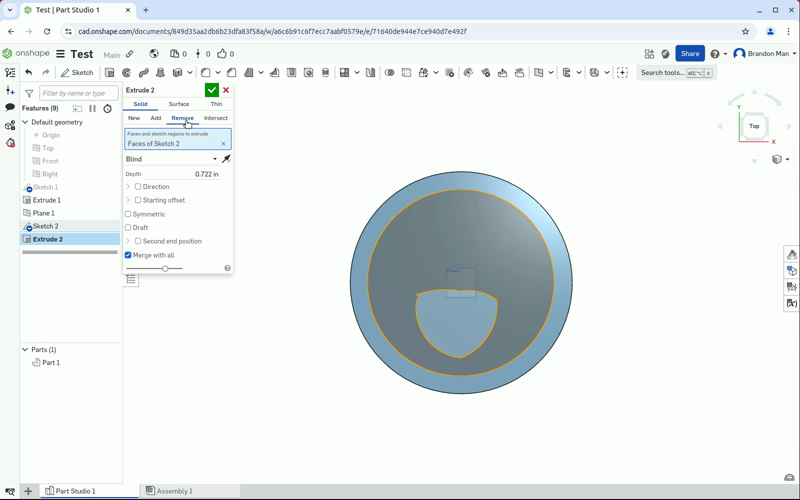
key(enter)
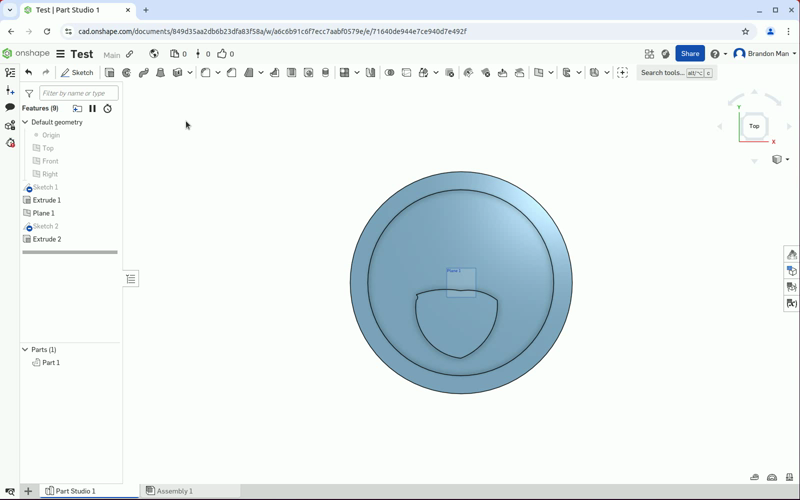
key(shift+h)
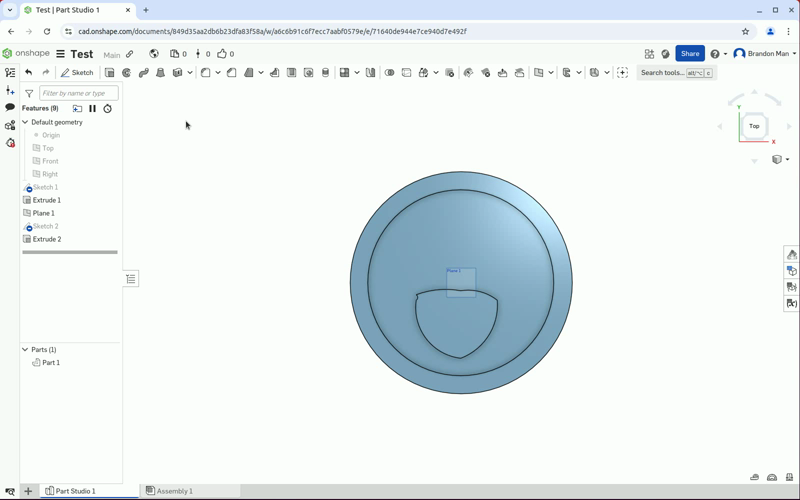
key(shift+h)
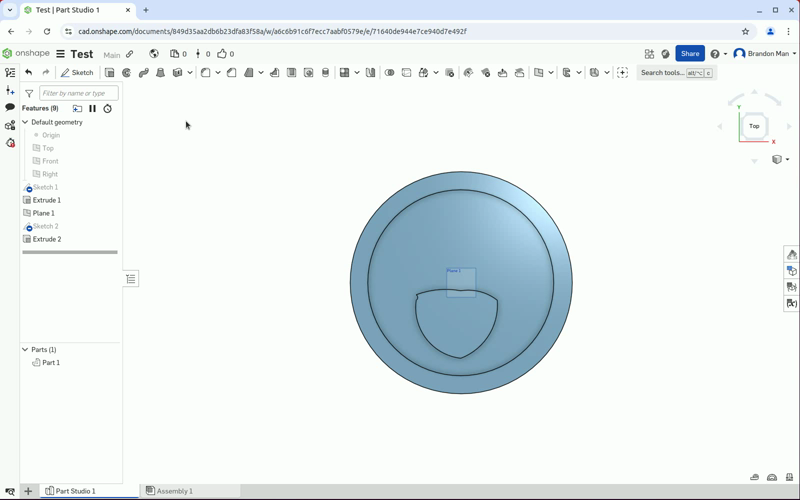
mouse_move(73, 189)
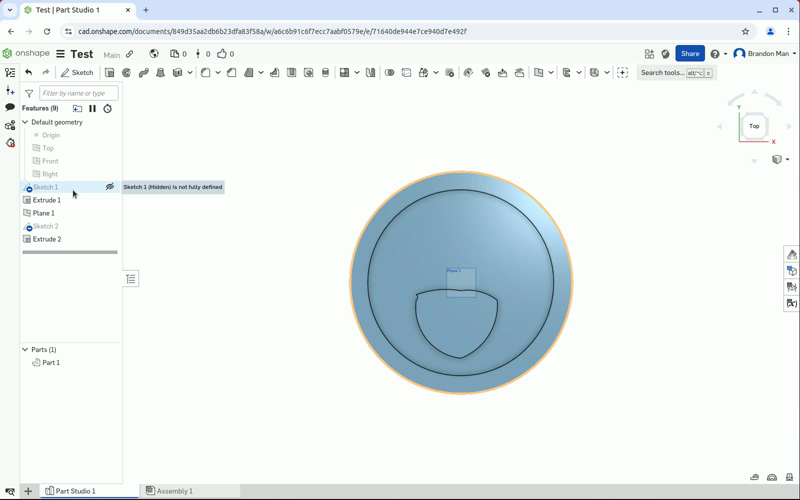
click(73, 189)
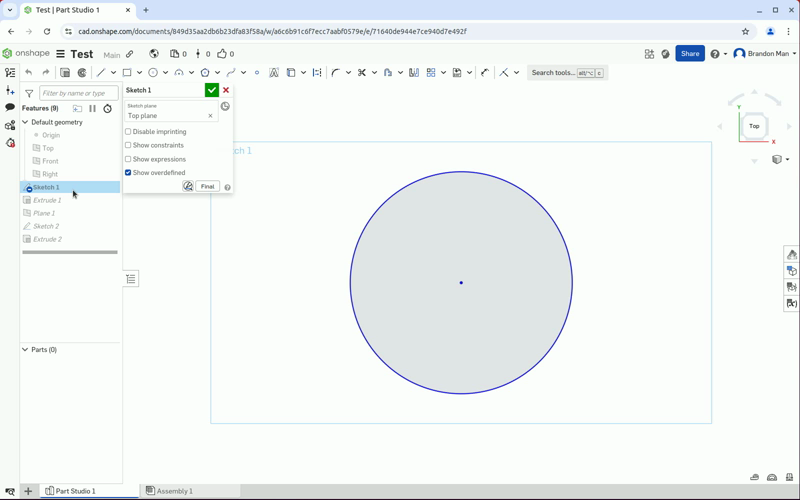
mouse_move(229, 92)
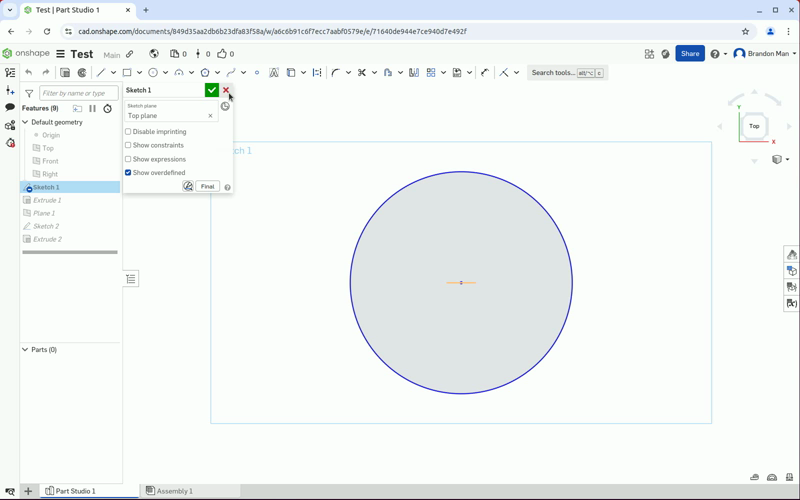
click(229, 92)
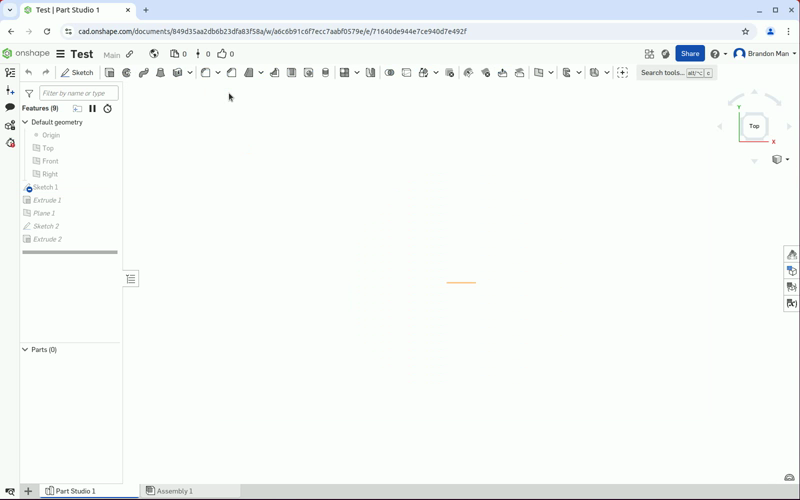
key(shift+s)
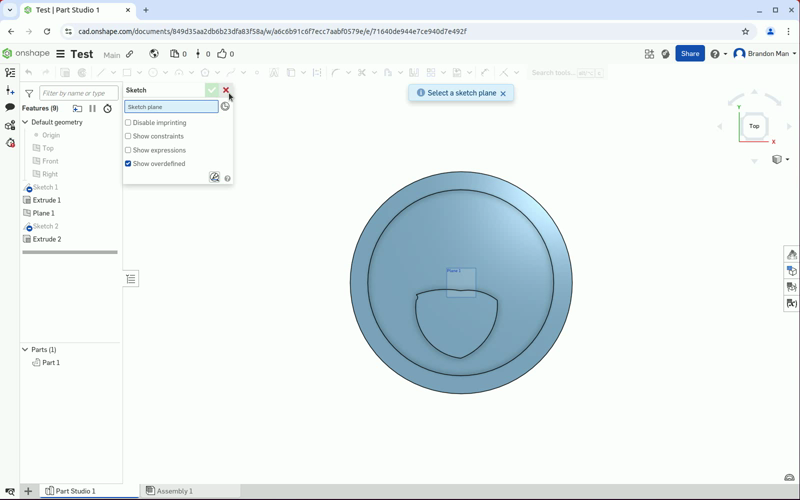
mouse_move(73, 215)
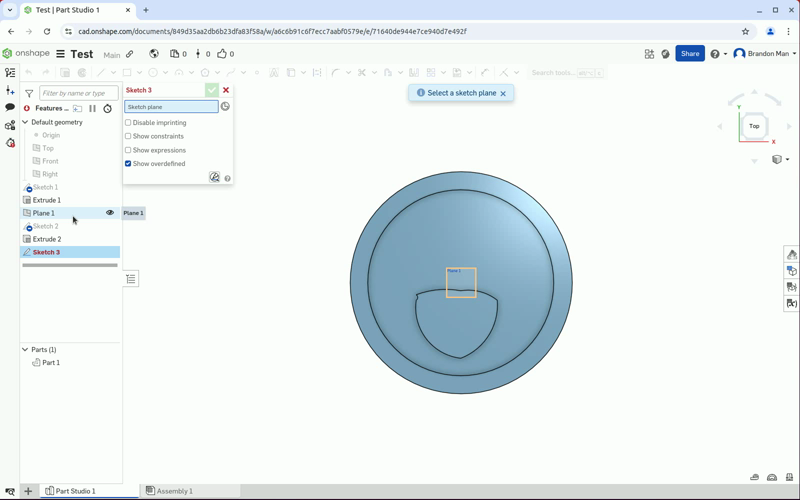
click(73, 215)
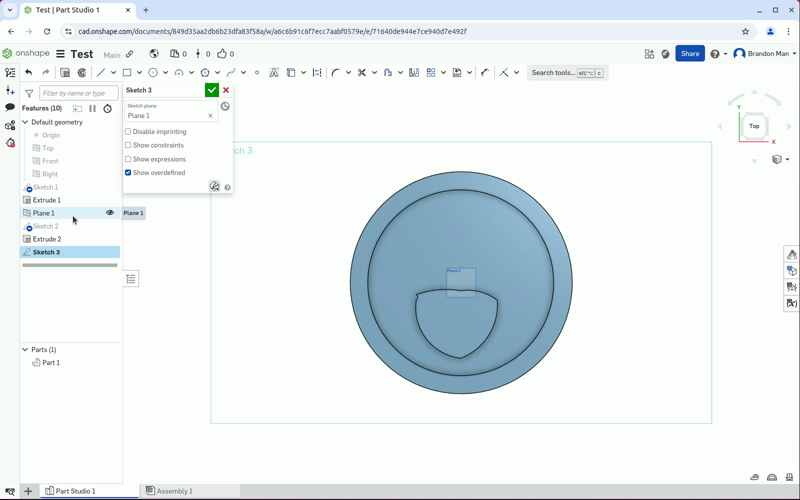
mouse_move(73, 352)
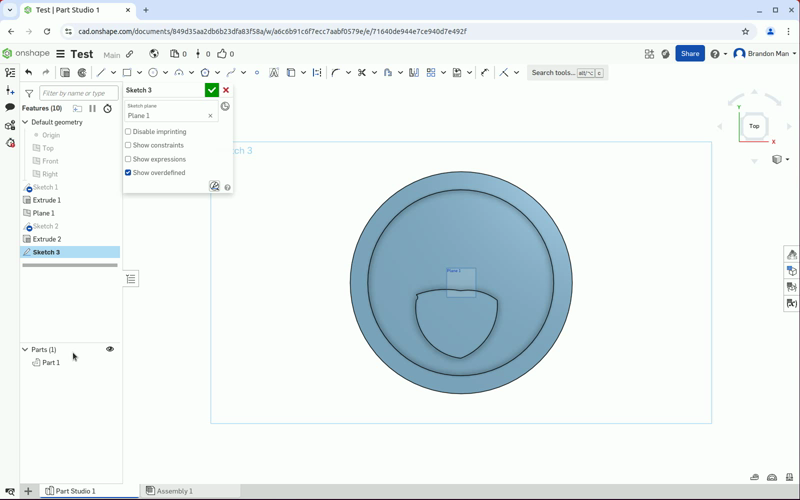
key(y)
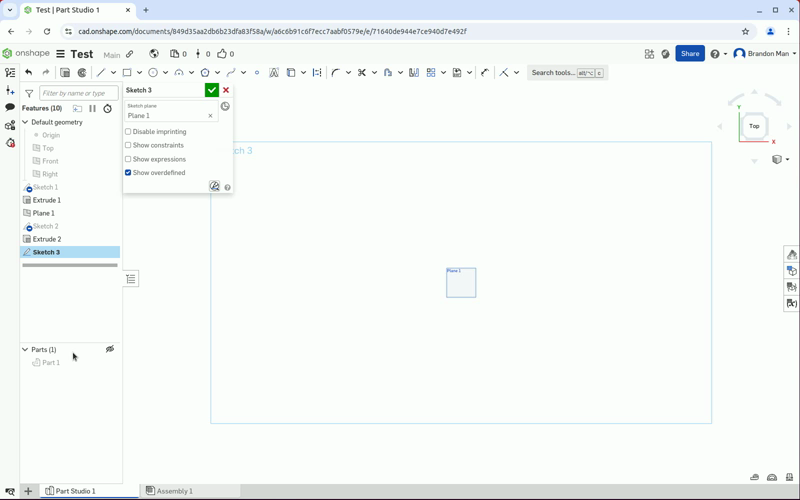
key(a)
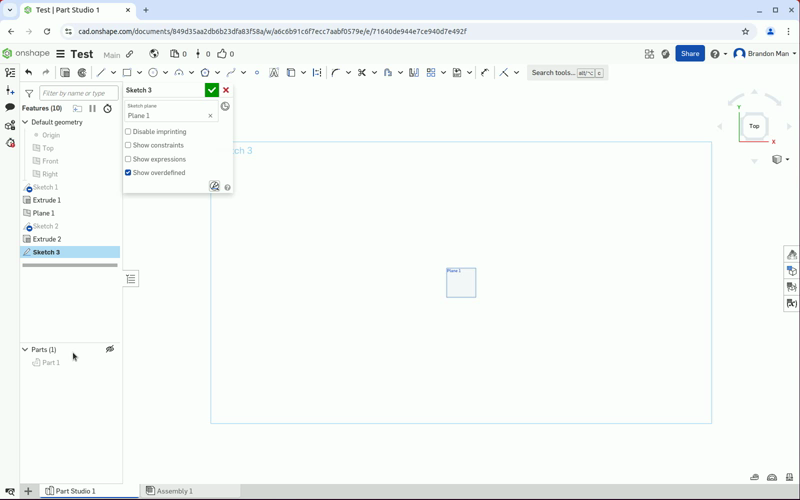
key_down(shift)
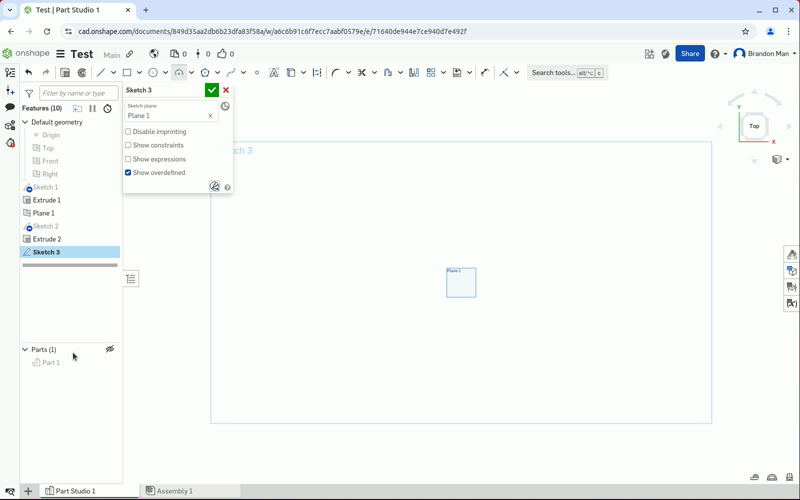
mouse_move(418, 301)
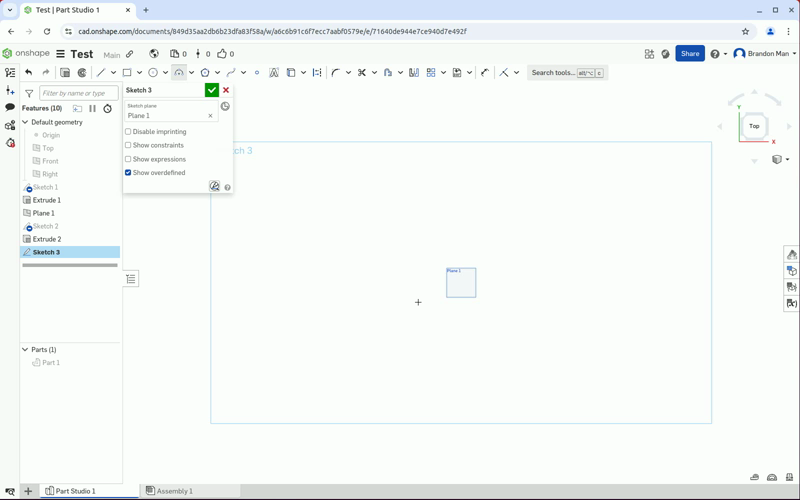
click(418, 301)
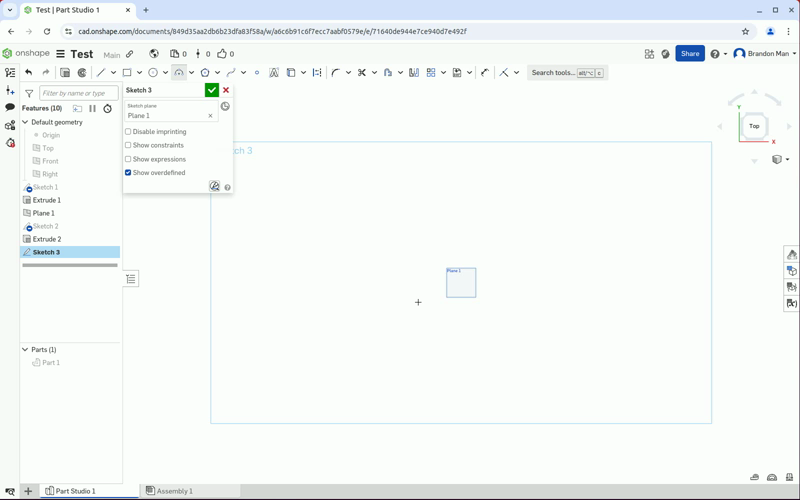
key_up(shift)
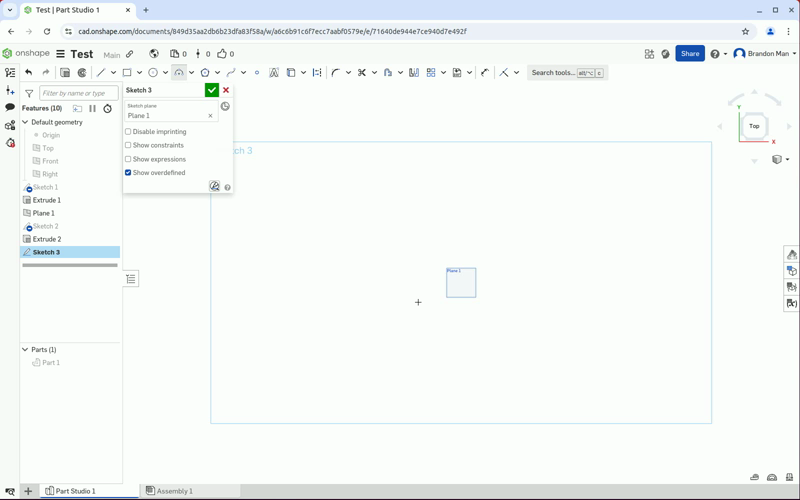
key_down(shift)
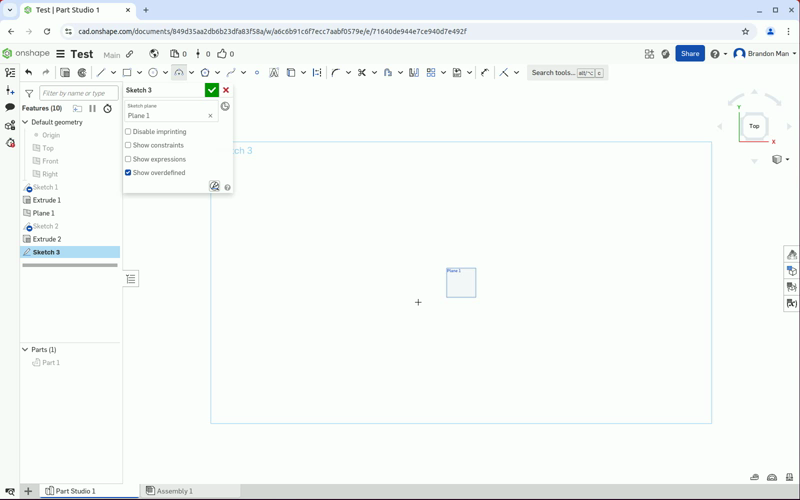
mouse_move(456, 305)
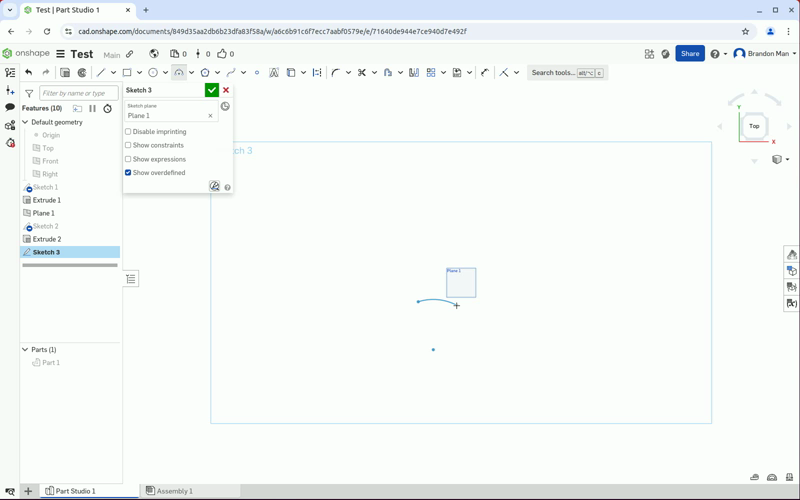
click(456, 305)
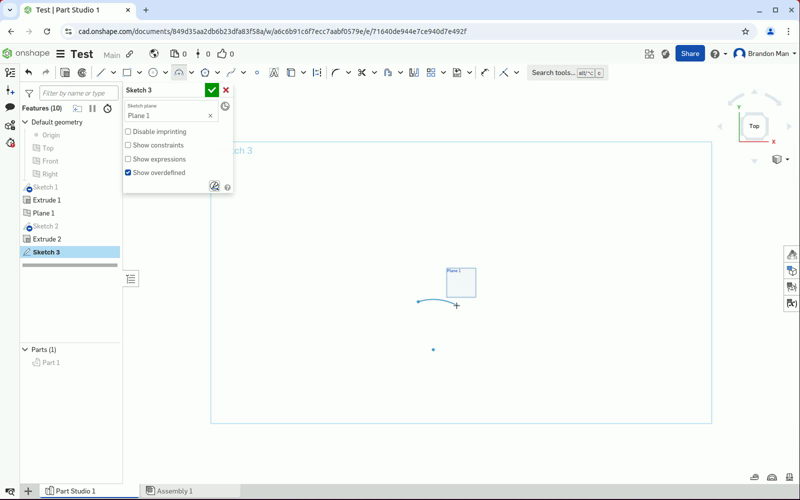
mouse_move(437, 307)
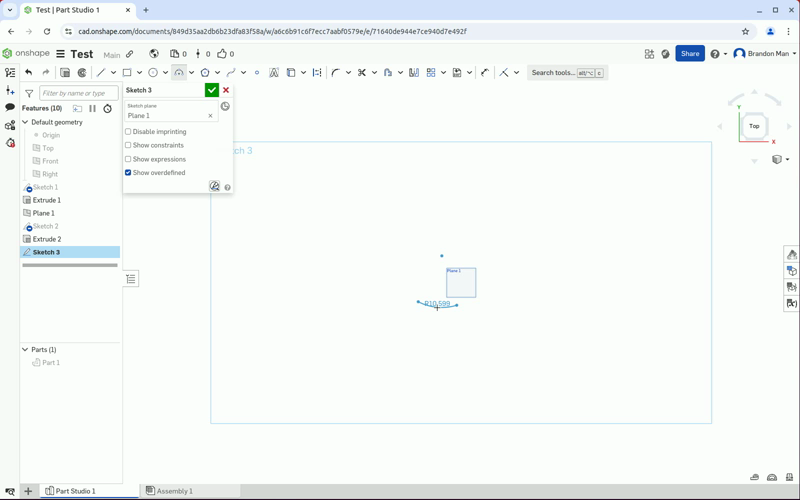
click(437, 307)
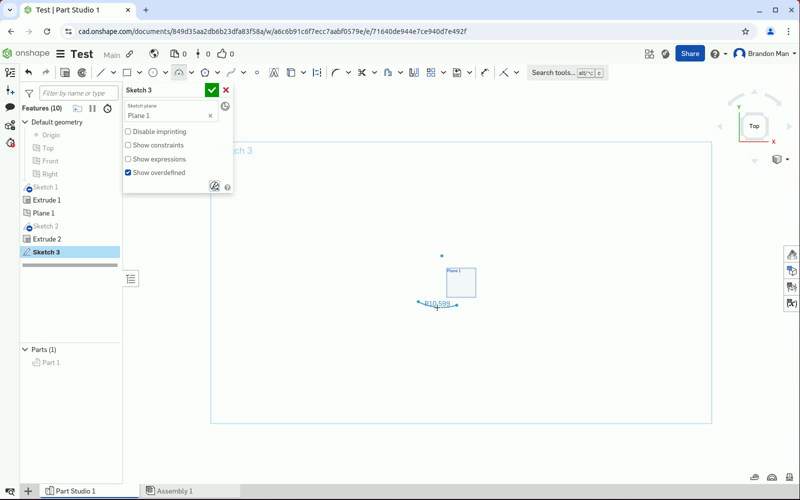
key_up(shift)
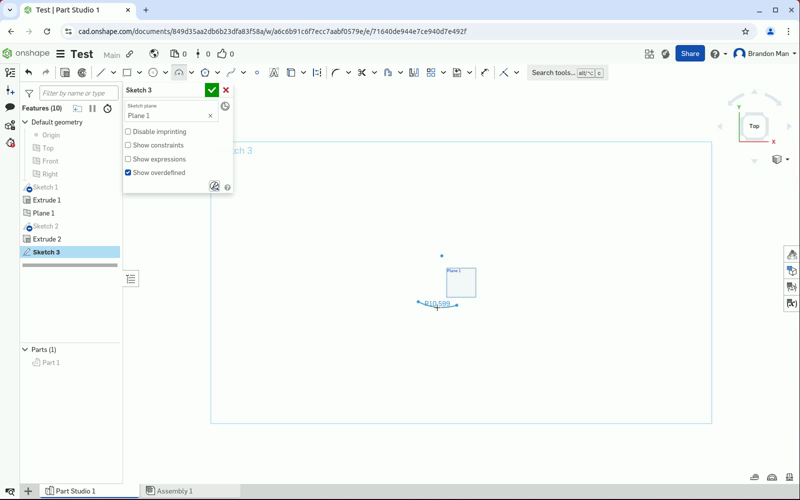
mouse_move(456, 305)
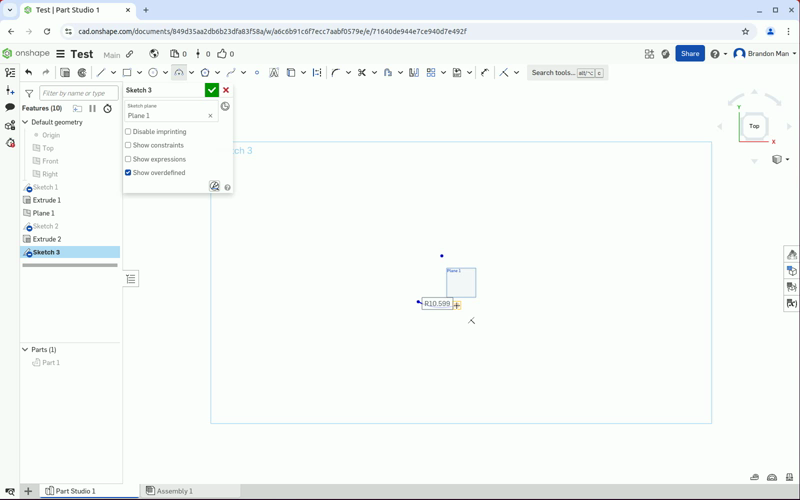
click(456, 305)
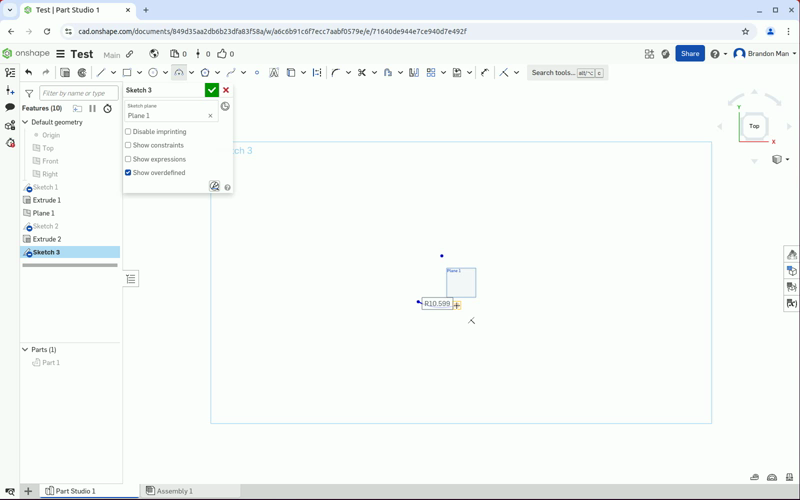
key_down(shift)
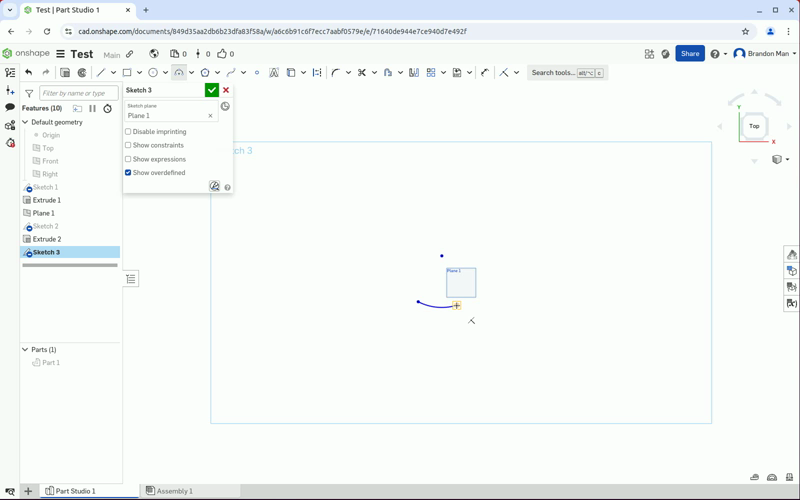
mouse_move(498, 300)
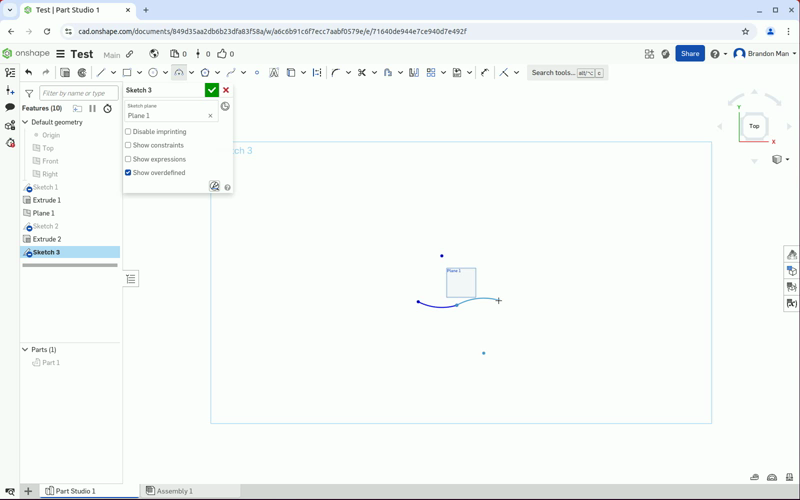
click(498, 300)
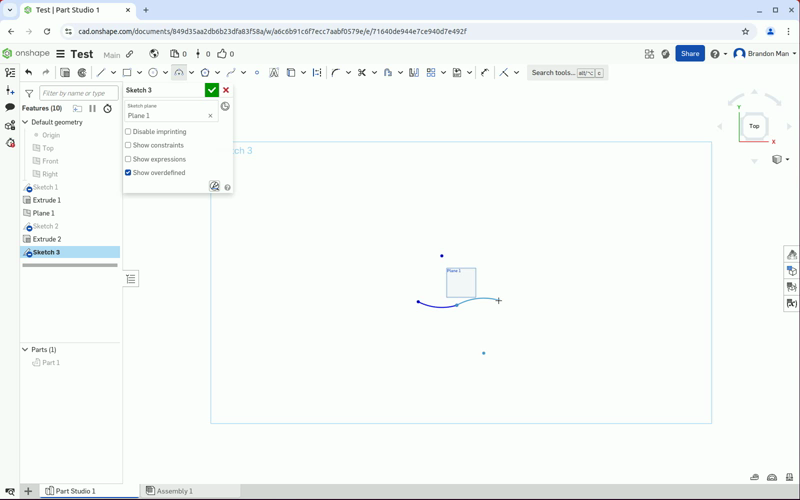
mouse_move(477, 306)
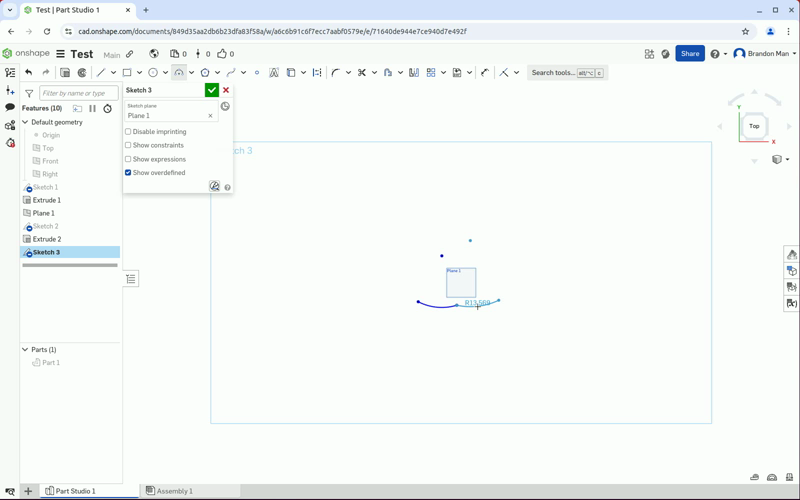
click(477, 306)
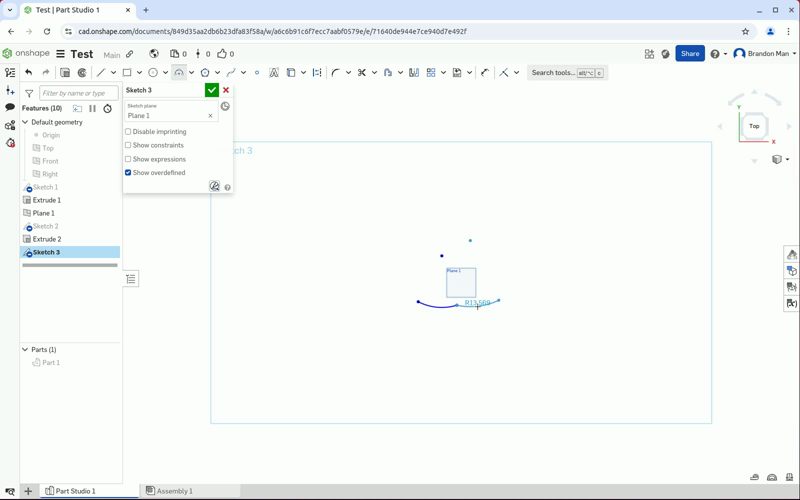
key_up(shift)
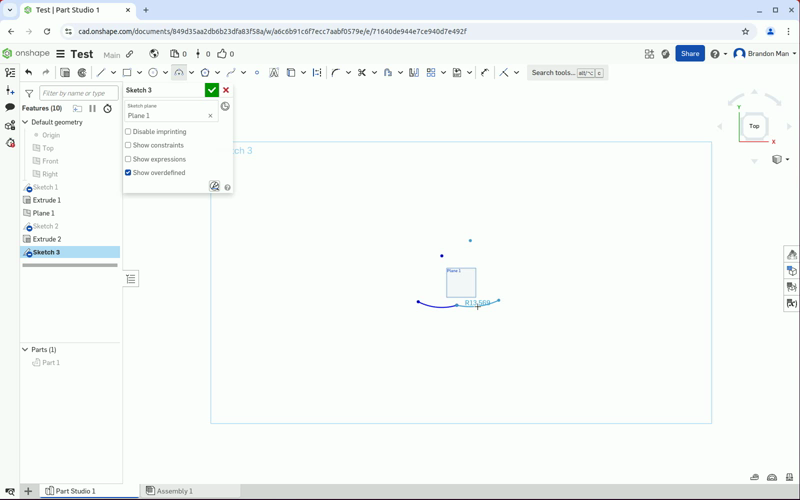
mouse_move(498, 300)
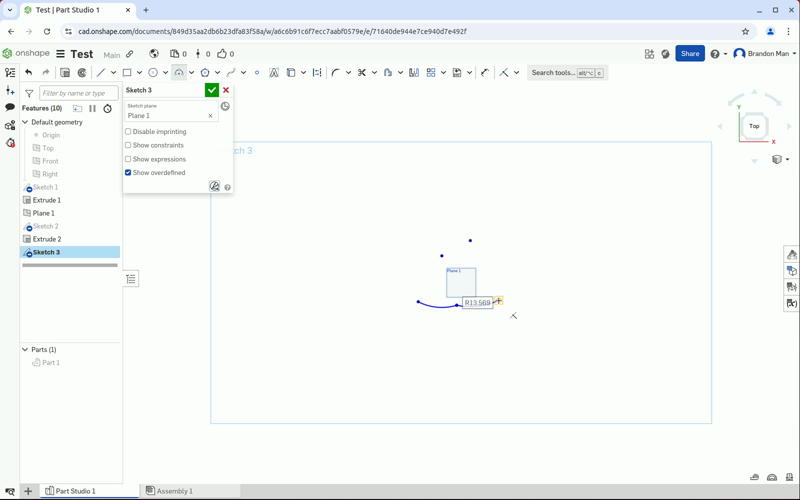
click(498, 300)
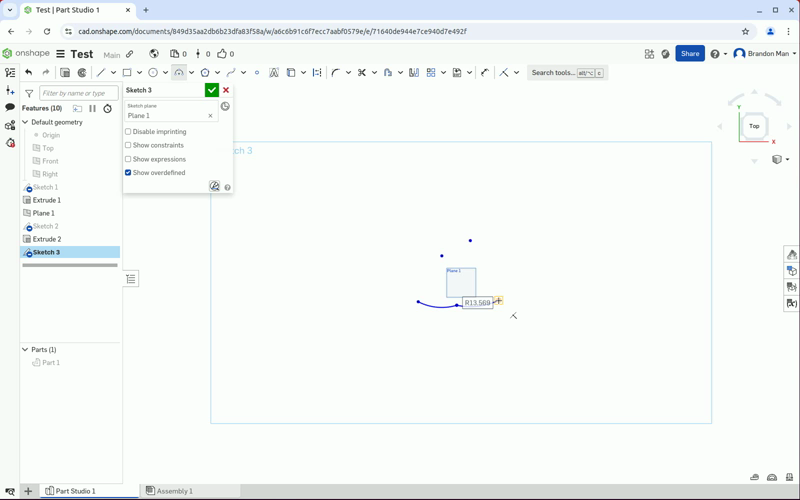
key_down(shift)
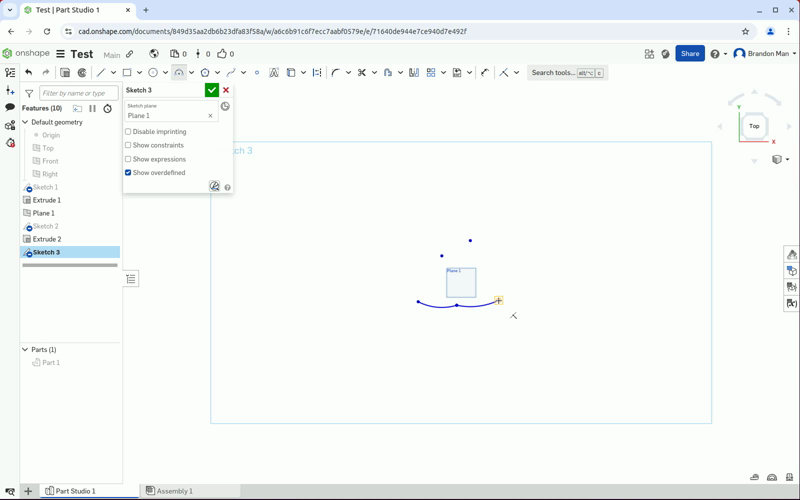
mouse_move(461, 290)
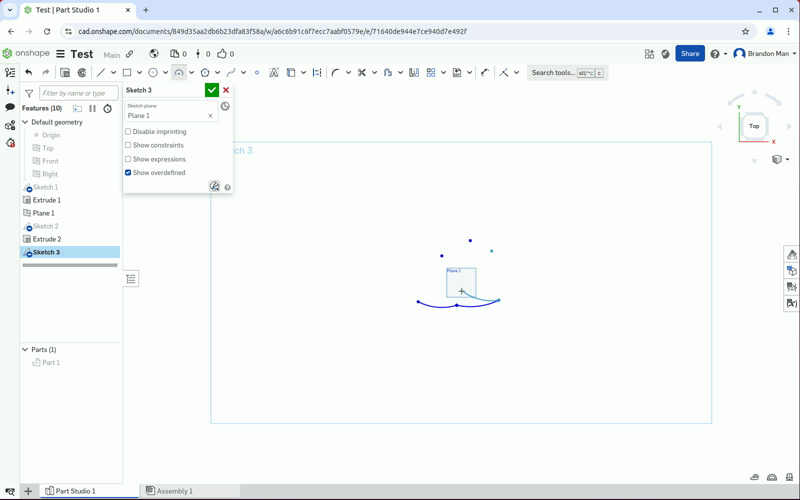
click(461, 290)
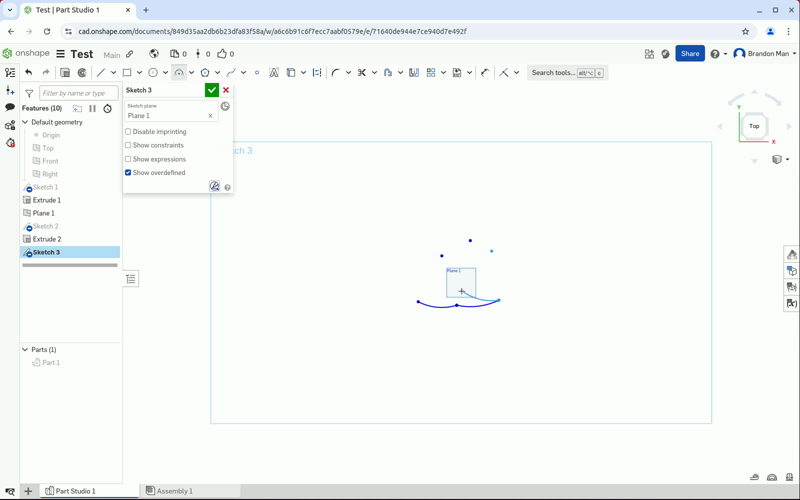
mouse_move(480, 291)
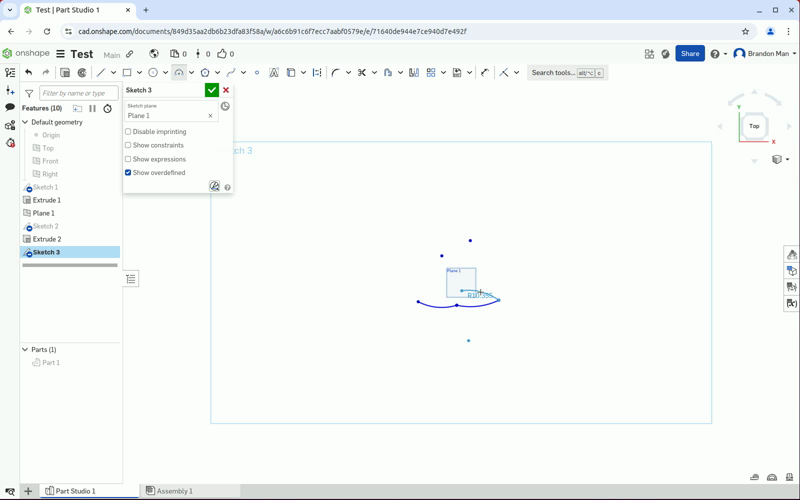
click(480, 291)
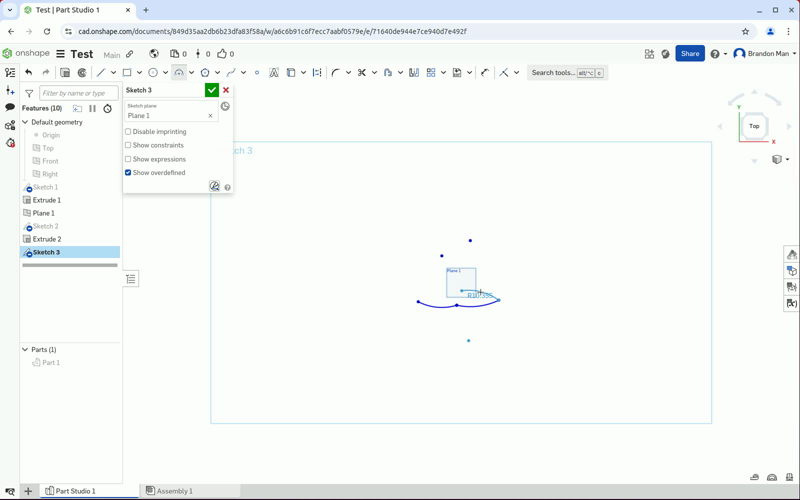
key_up(shift)
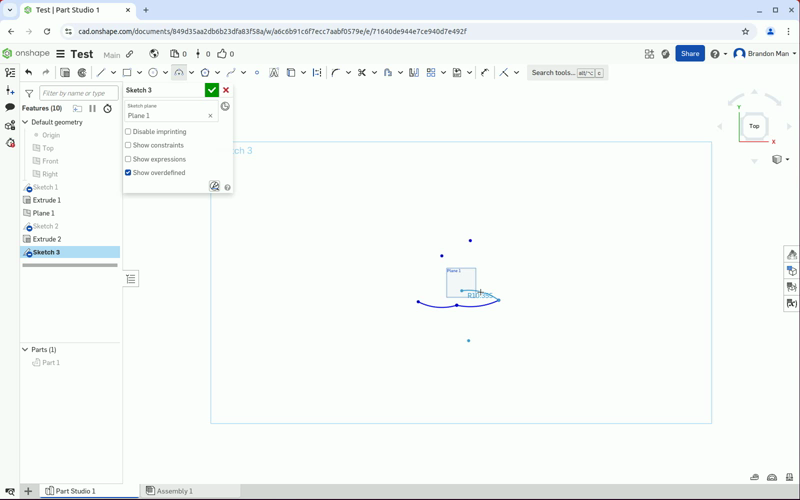
mouse_move(461, 290)
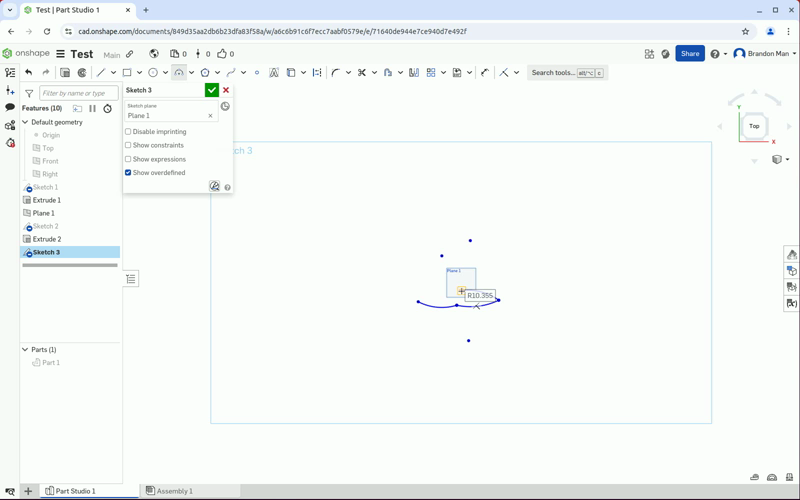
click(461, 290)
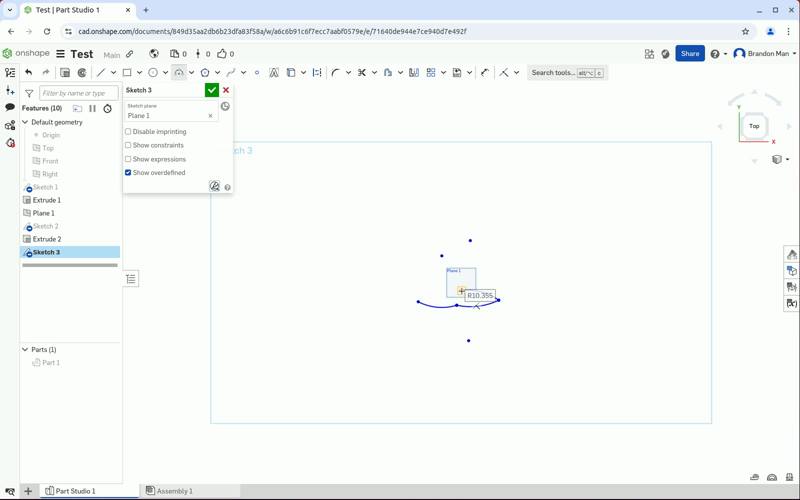
key_down(shift)
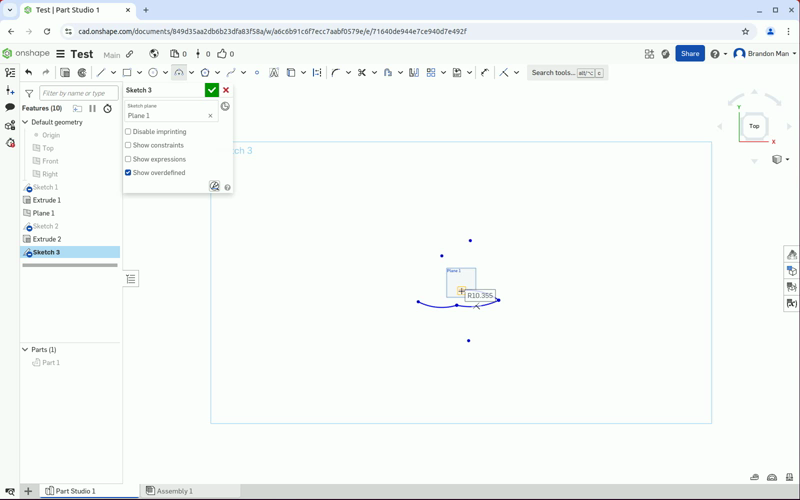
mouse_move(418, 295)
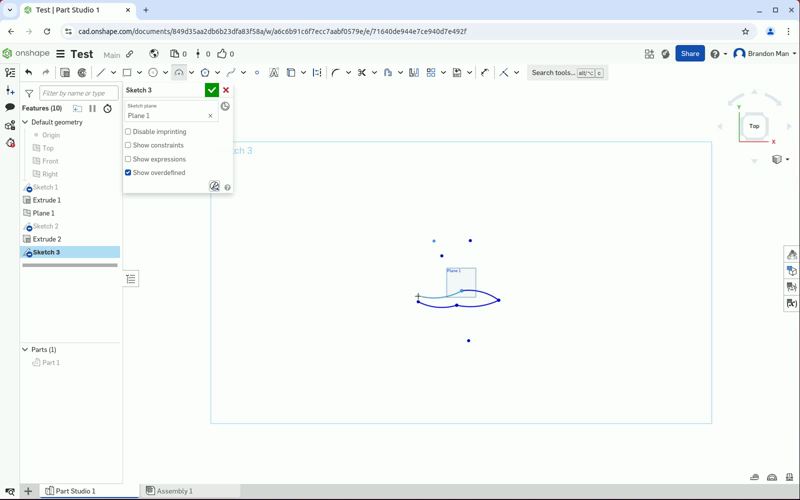
click(418, 295)
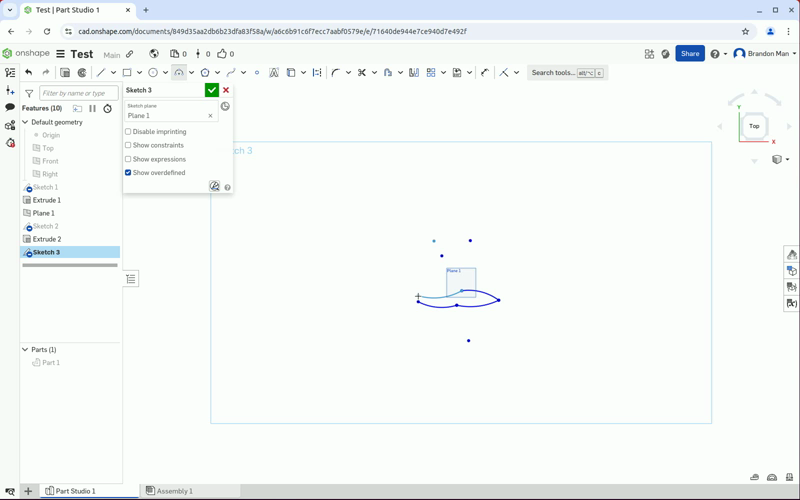
mouse_move(439, 290)
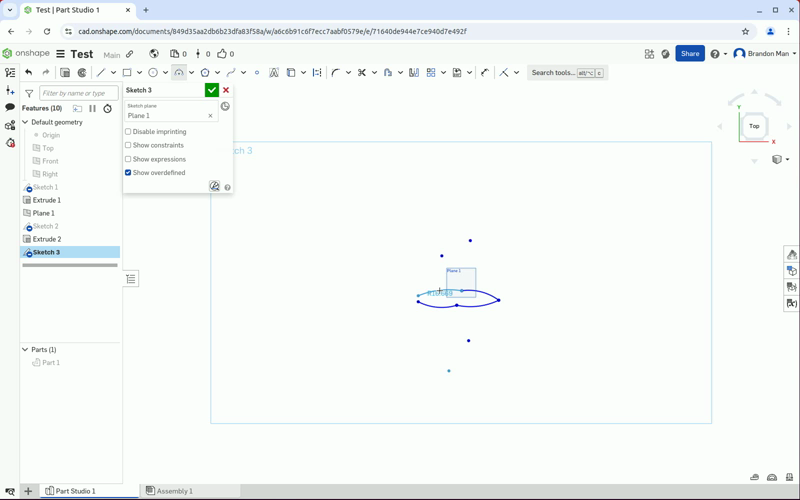
click(439, 290)
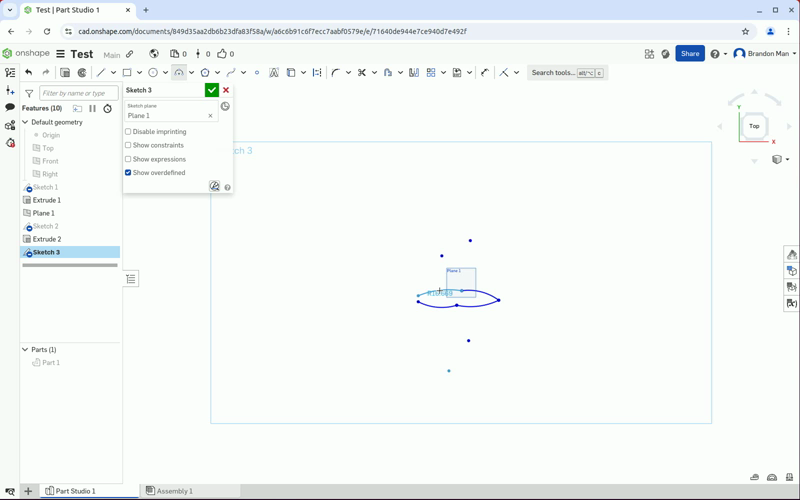
key_up(shift)
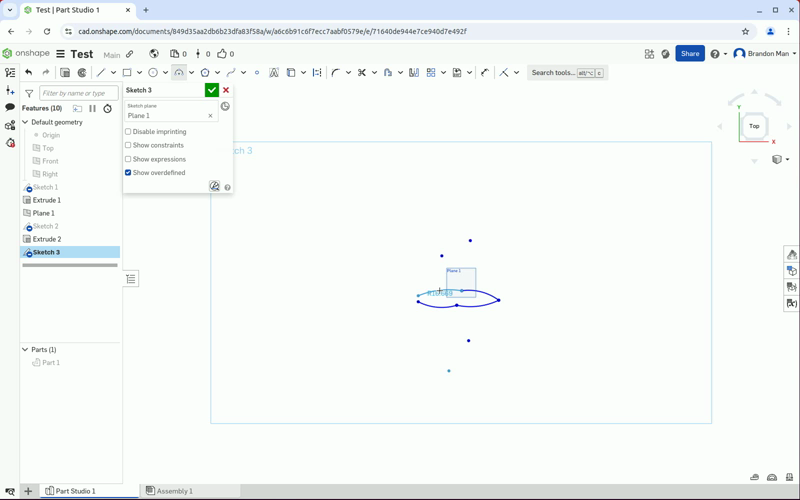
mouse_move(418, 295)
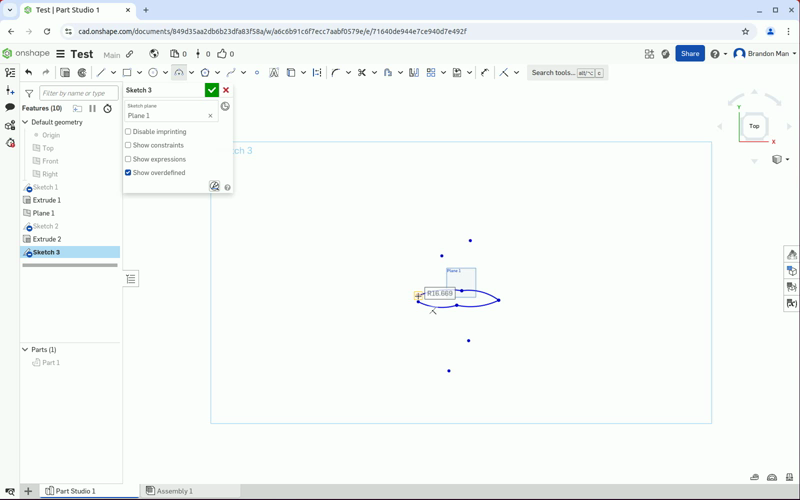
click(418, 295)
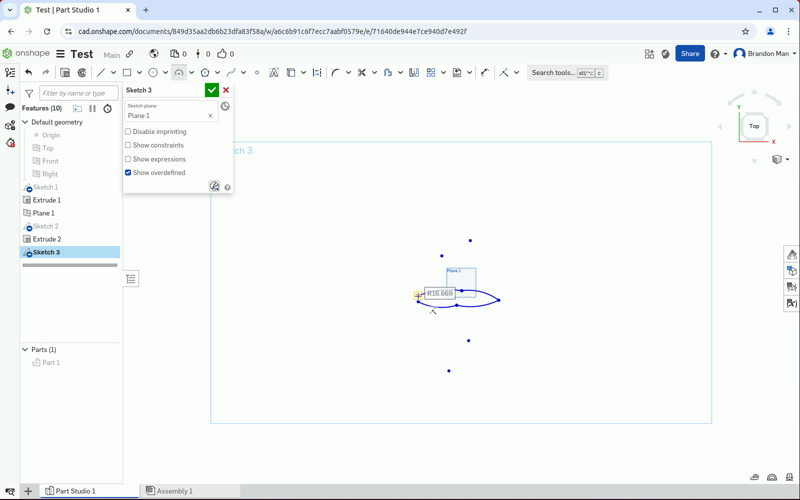
mouse_move(418, 301)
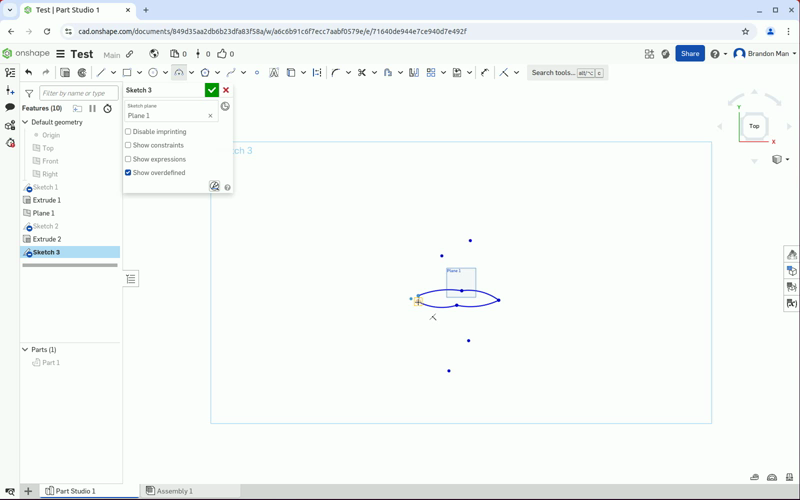
scroll(6)
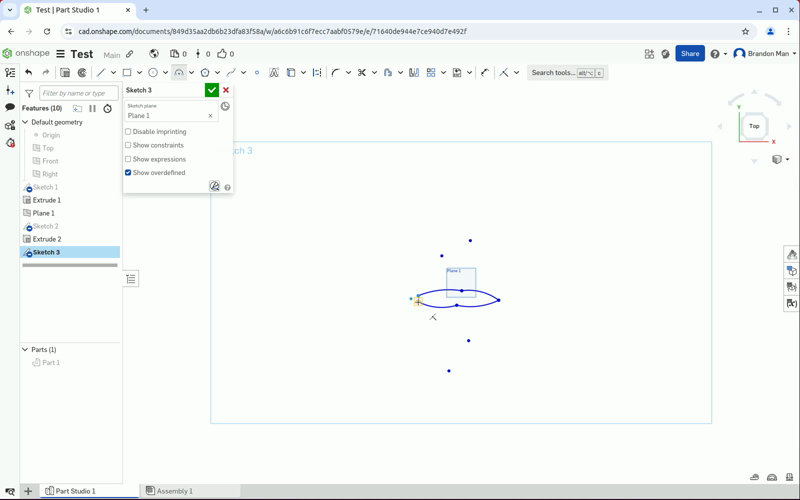
scroll(6)
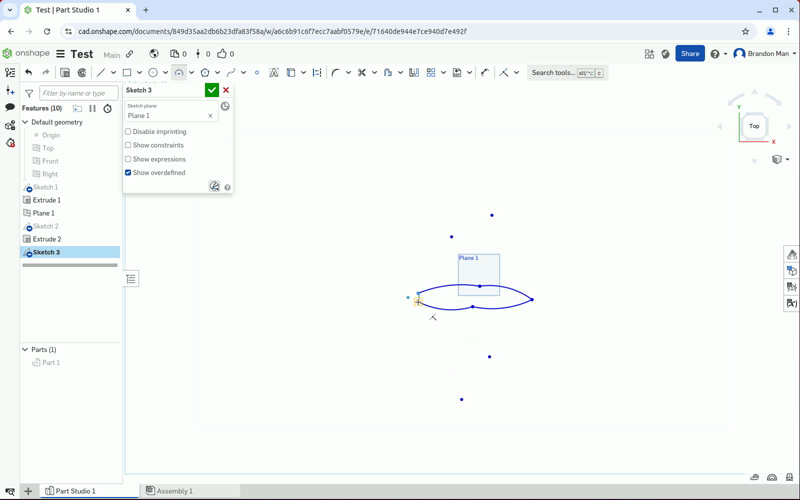
scroll(6)
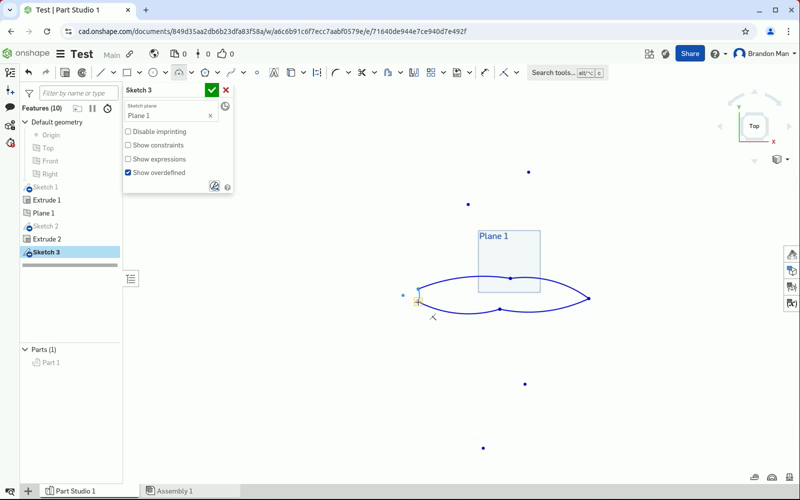
scroll(6)
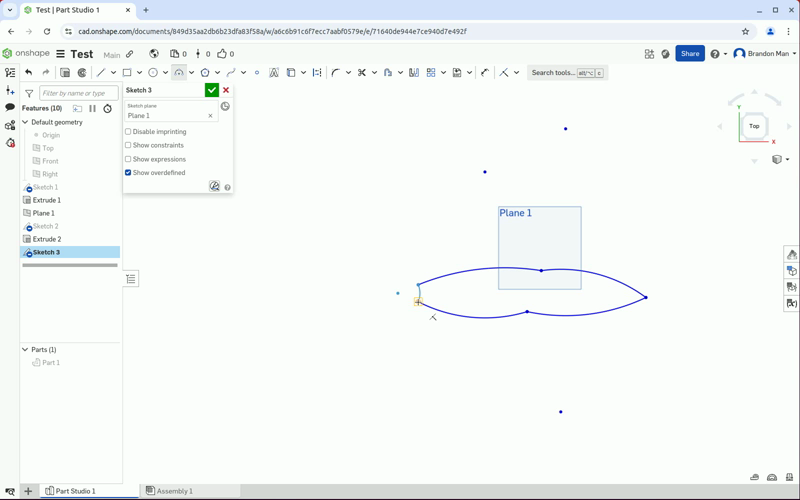
scroll(6)
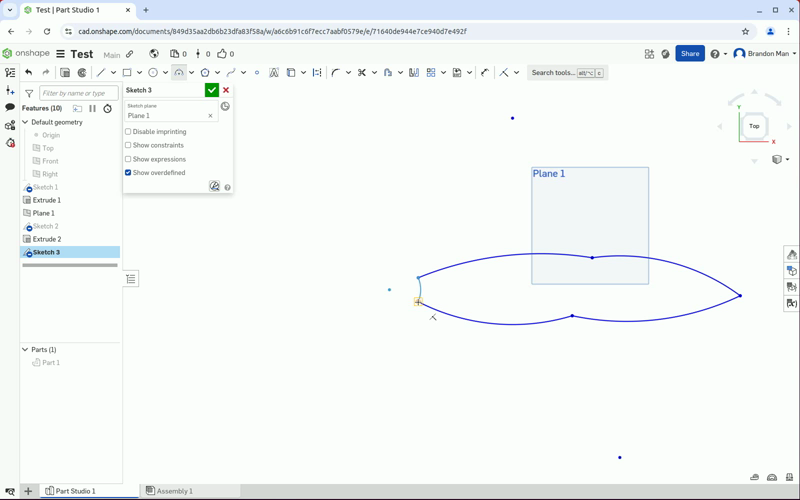
scroll(6)
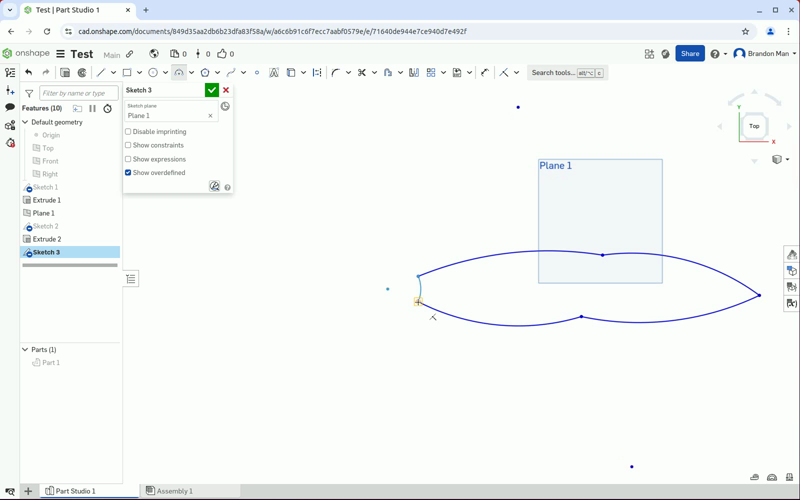
scroll(6)
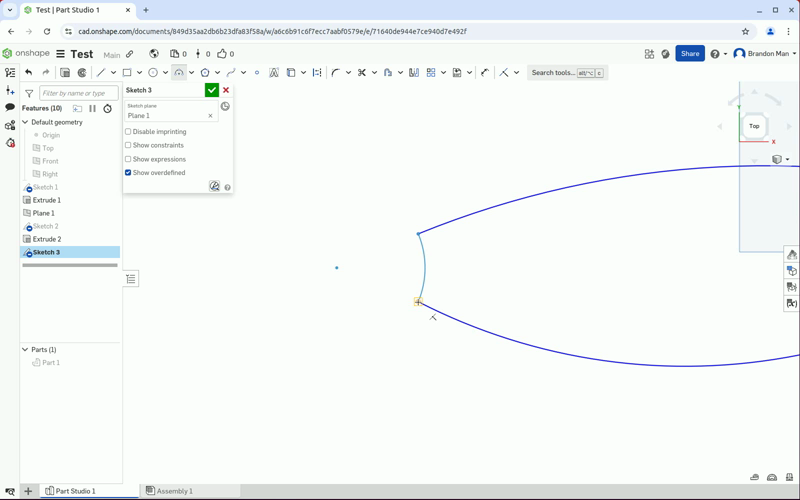
click(418, 301)
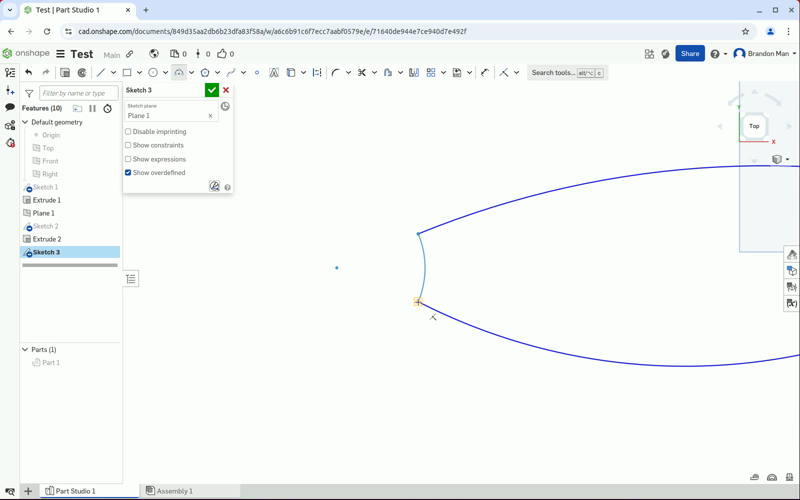
scroll(-6)
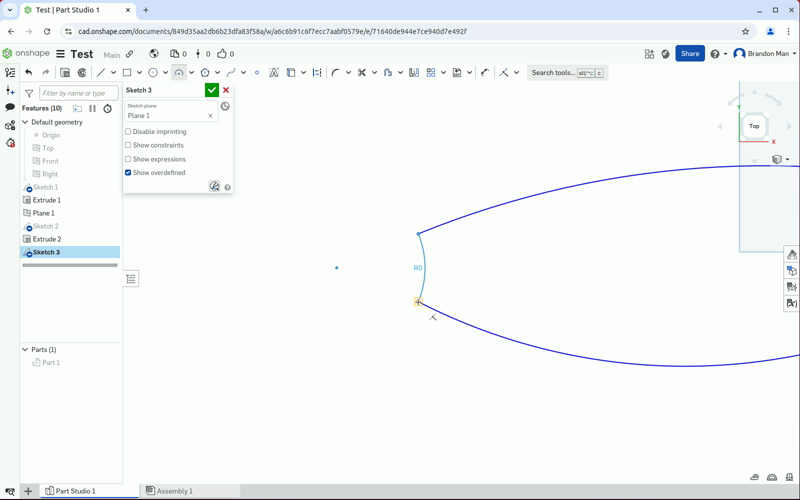
scroll(-6)
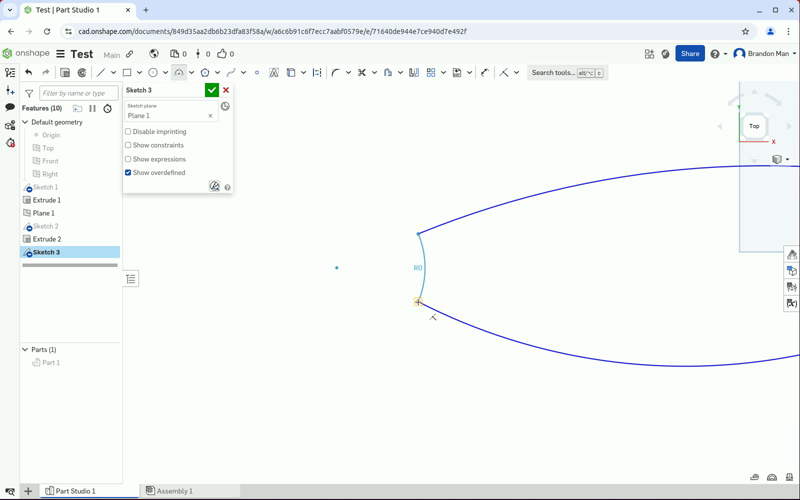
scroll(-6)
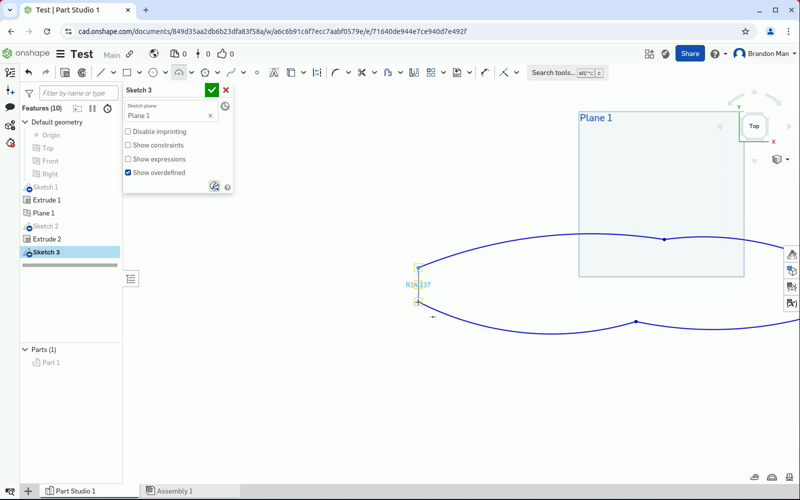
scroll(-6)
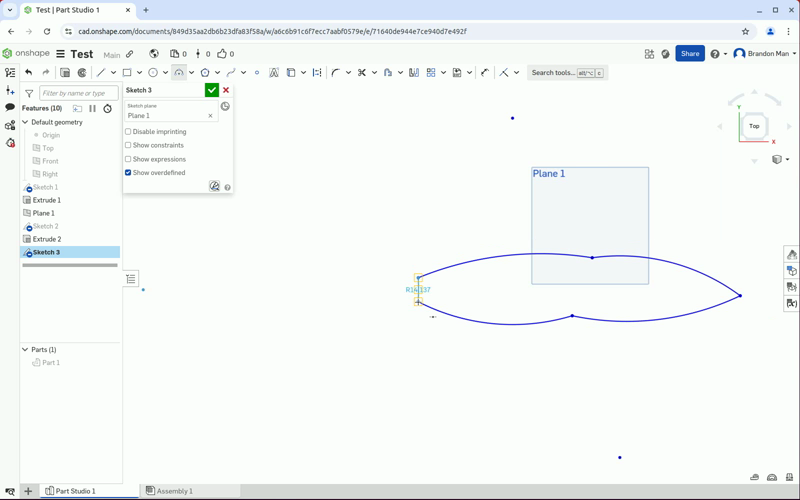
scroll(-6)
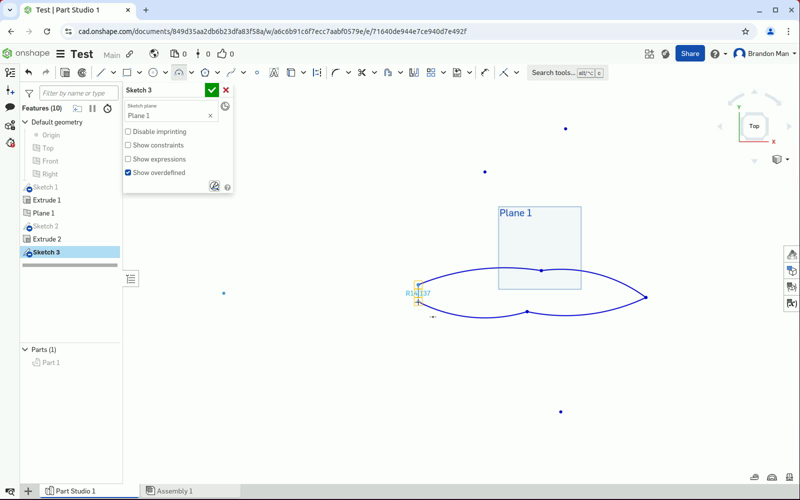
scroll(-6)
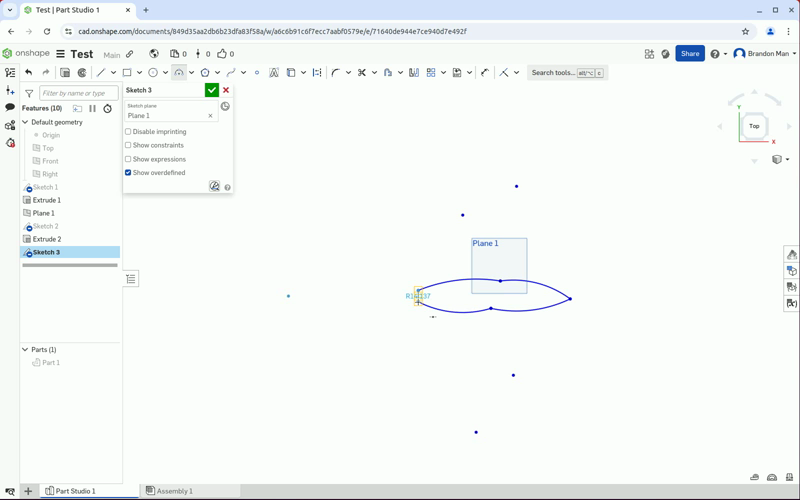
scroll(-6)
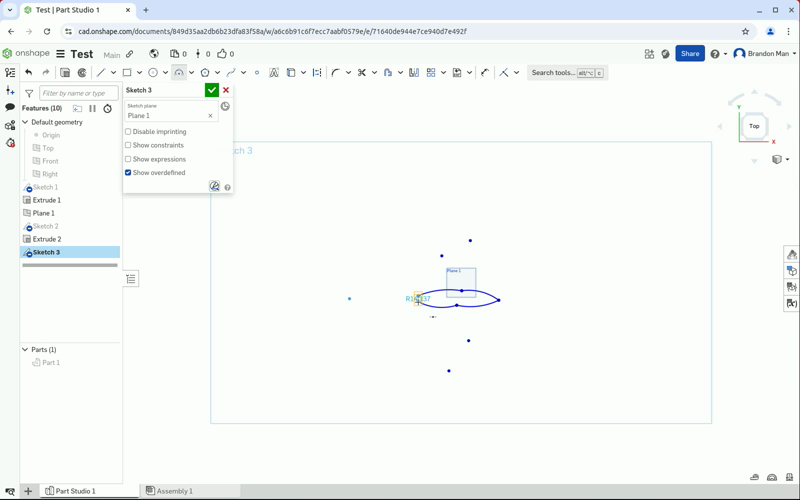
key_down(shift)
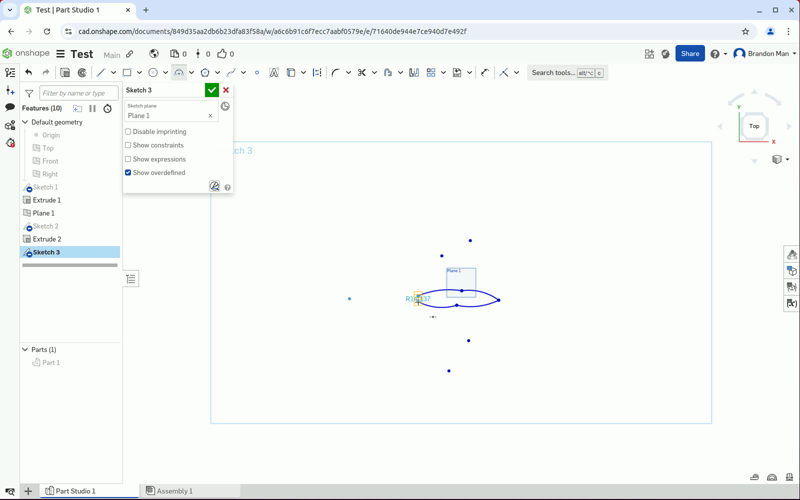
mouse_move(417, 298)
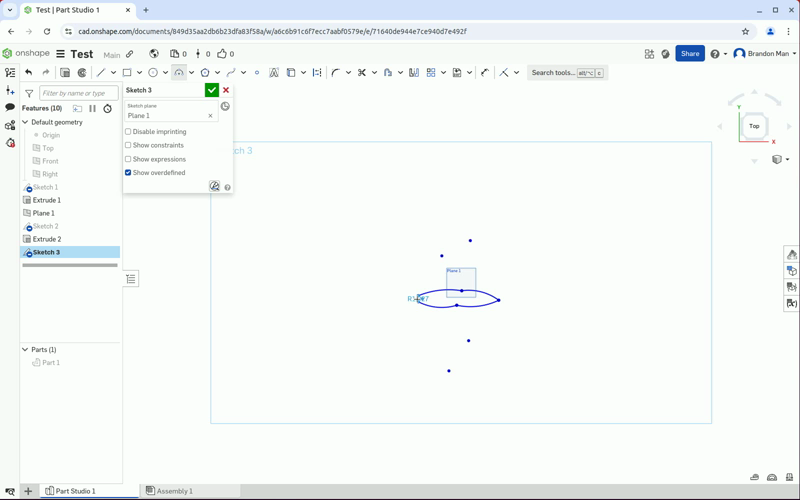
scroll(6)
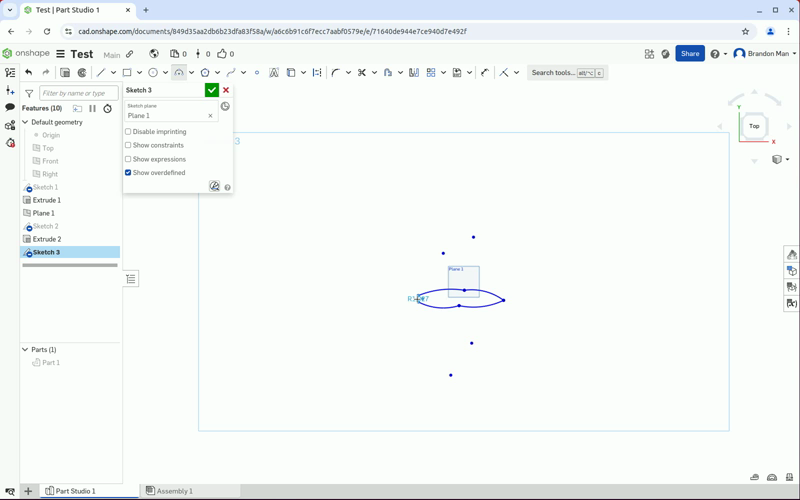
scroll(6)
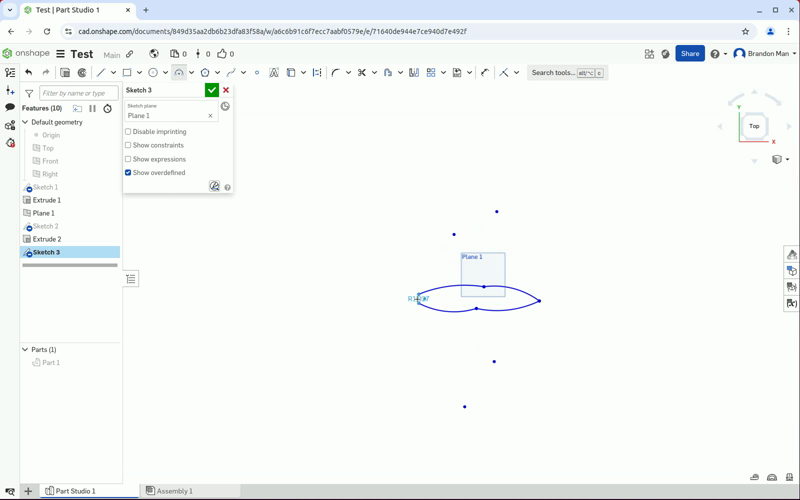
scroll(6)
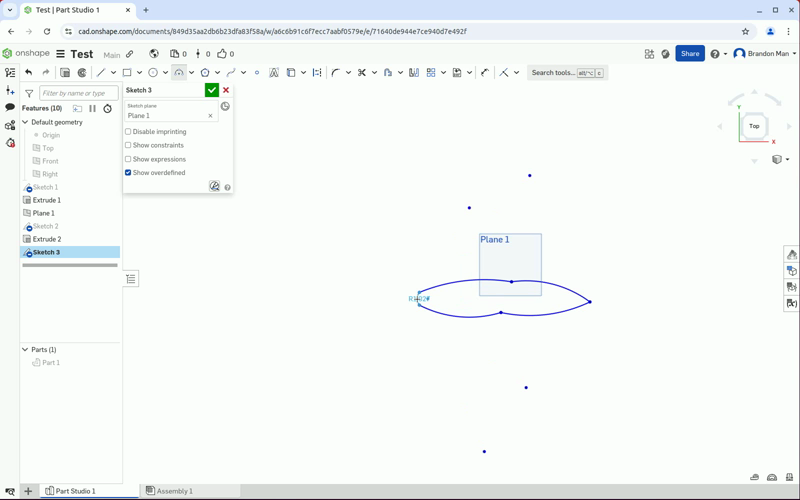
scroll(6)
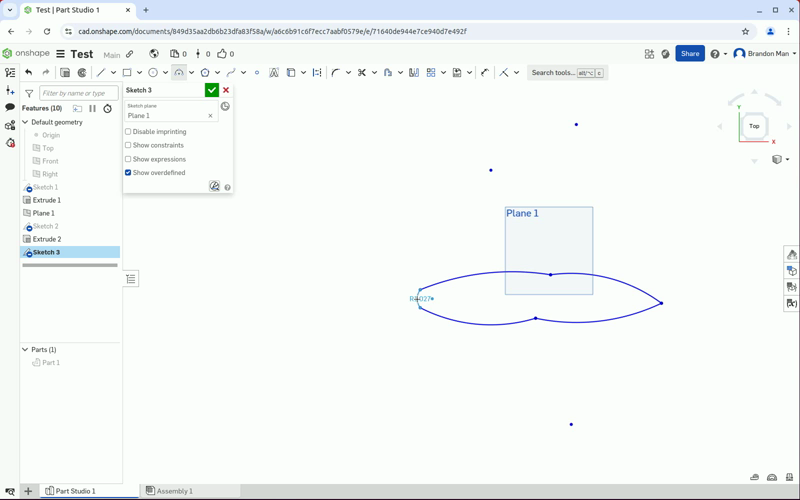
scroll(6)
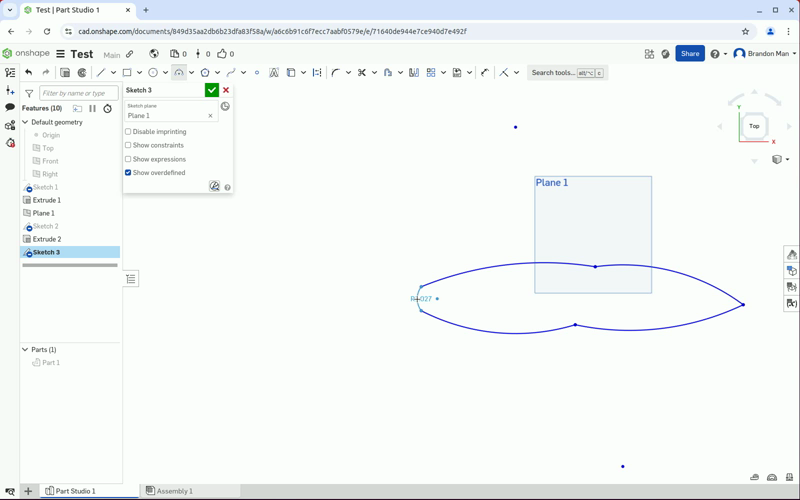
scroll(6)
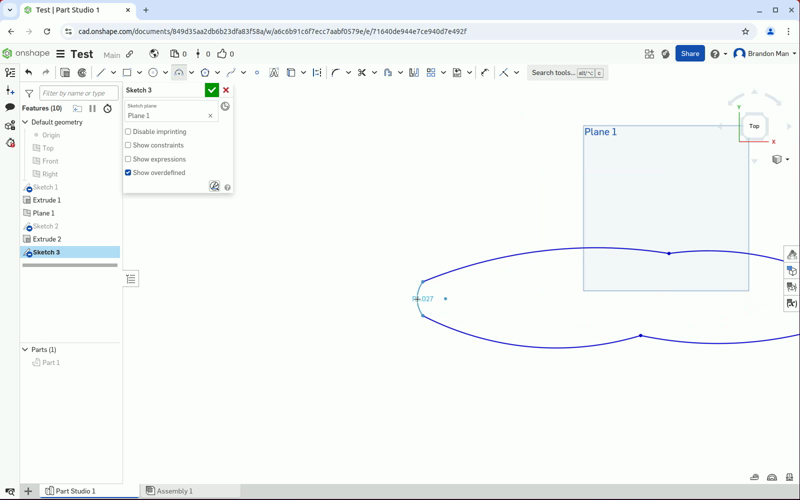
scroll(6)
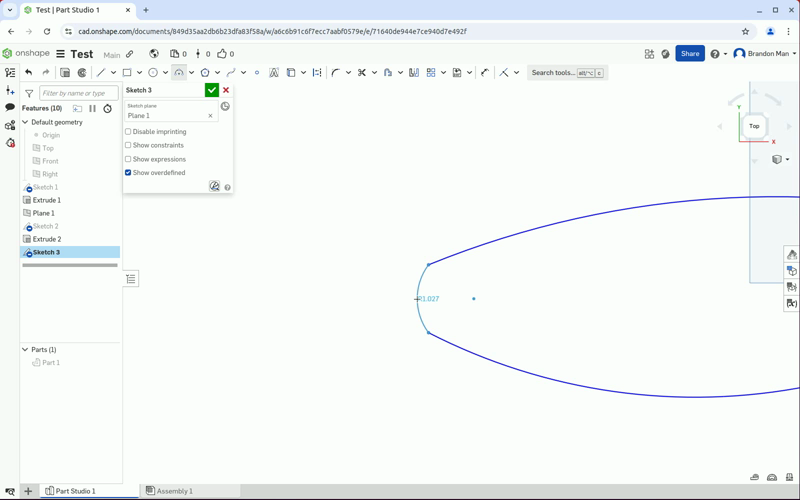
click(417, 298)
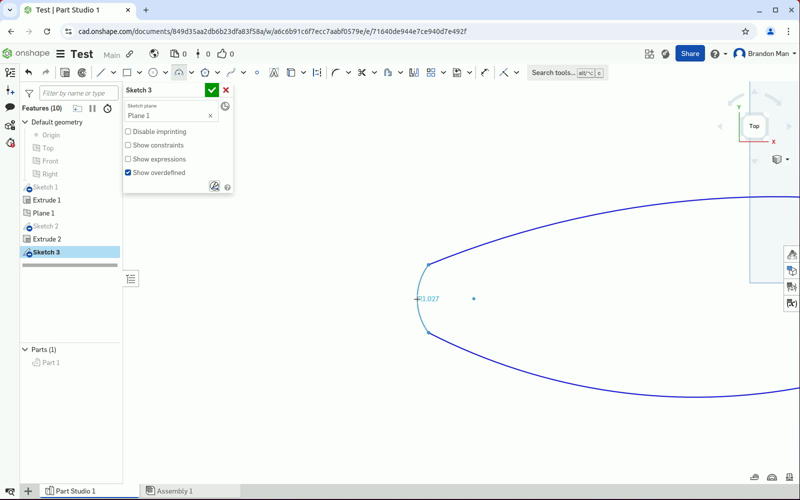
scroll(-6)
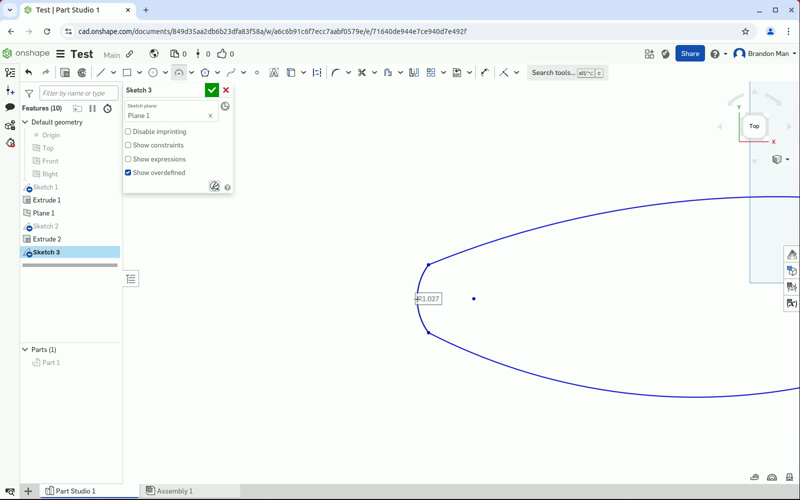
scroll(-6)
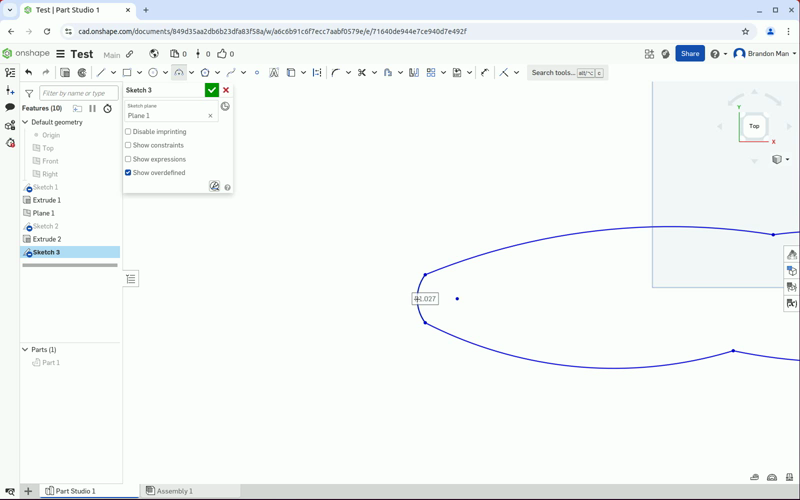
scroll(-6)
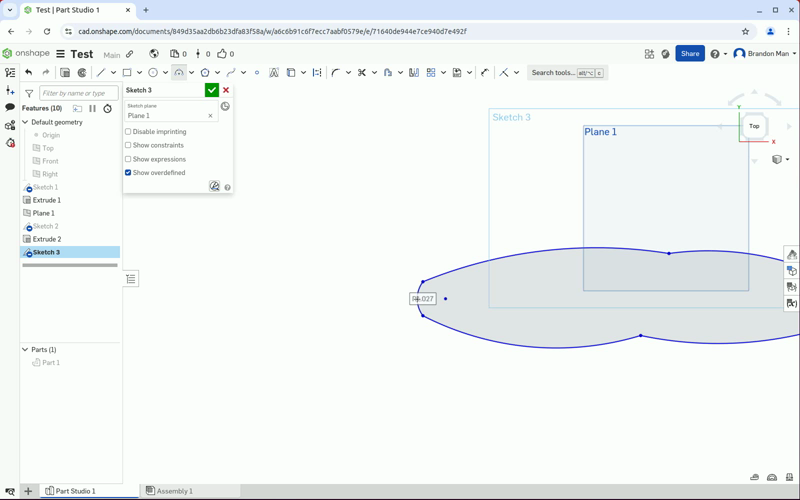
scroll(-6)
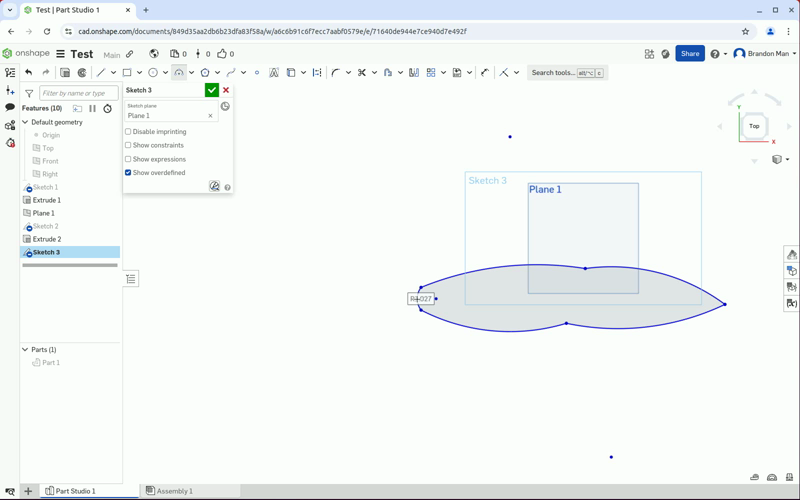
scroll(-6)
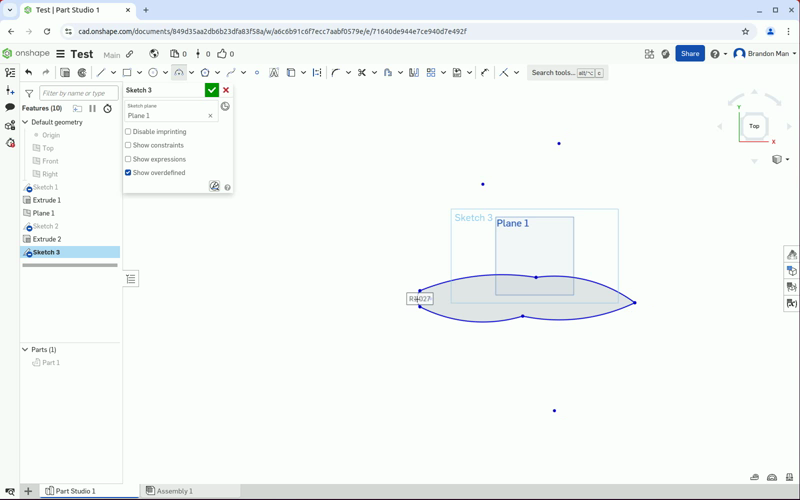
scroll(-6)
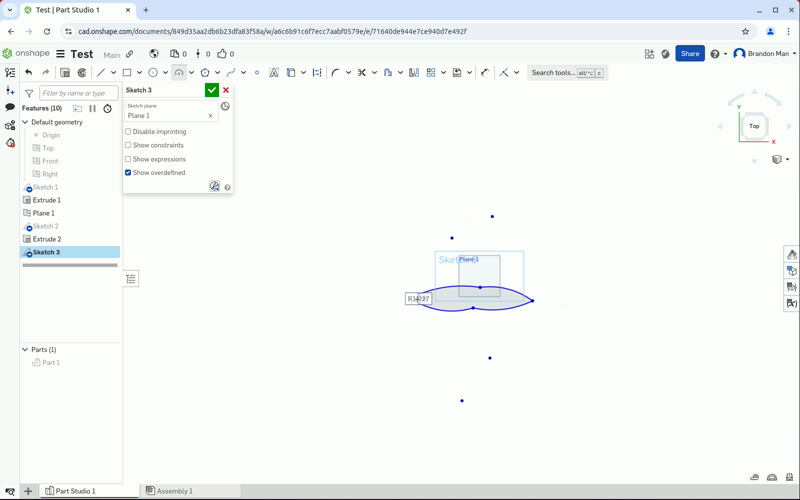
scroll(-6)
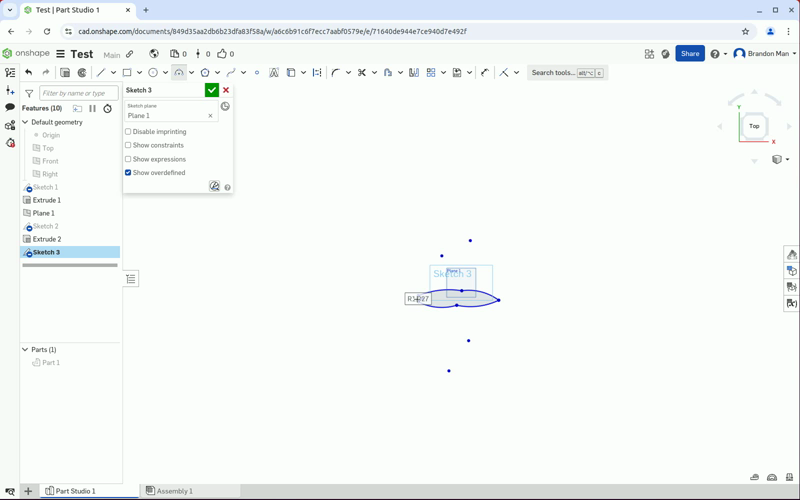
key_up(shift)
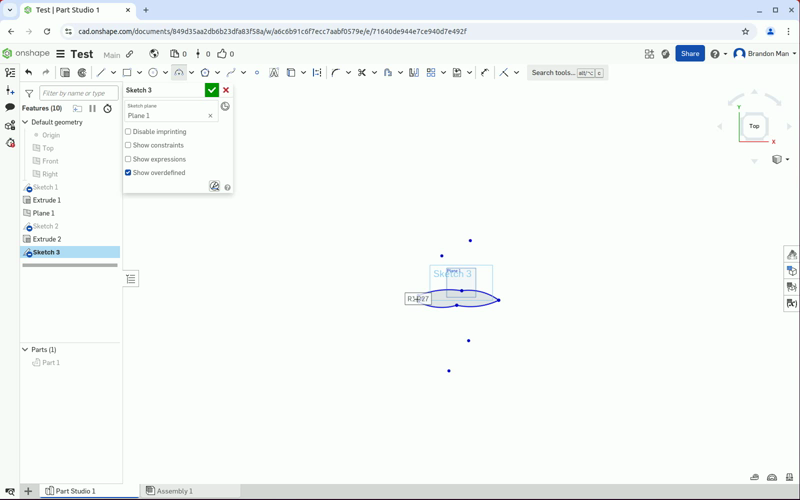
key(esc)
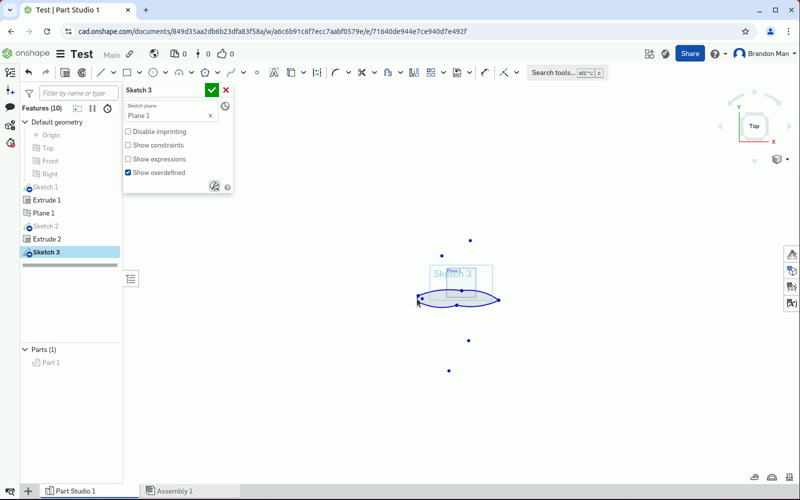
mouse_move(456, 292)
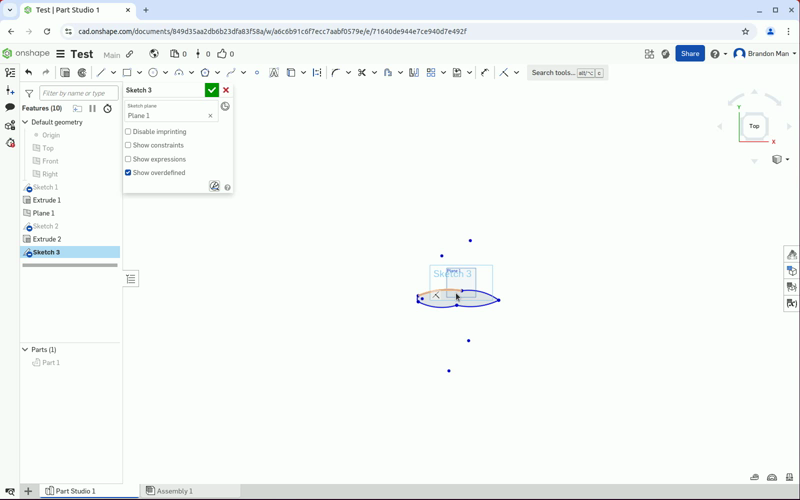
scroll(6)
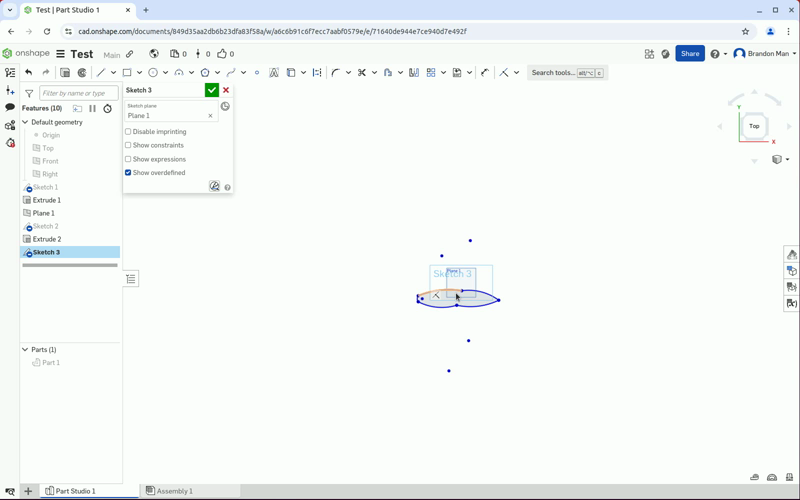
scroll(6)
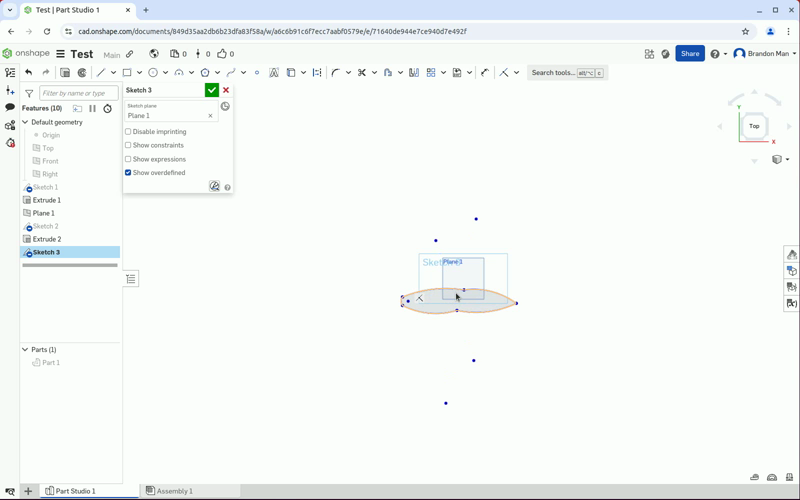
scroll(6)
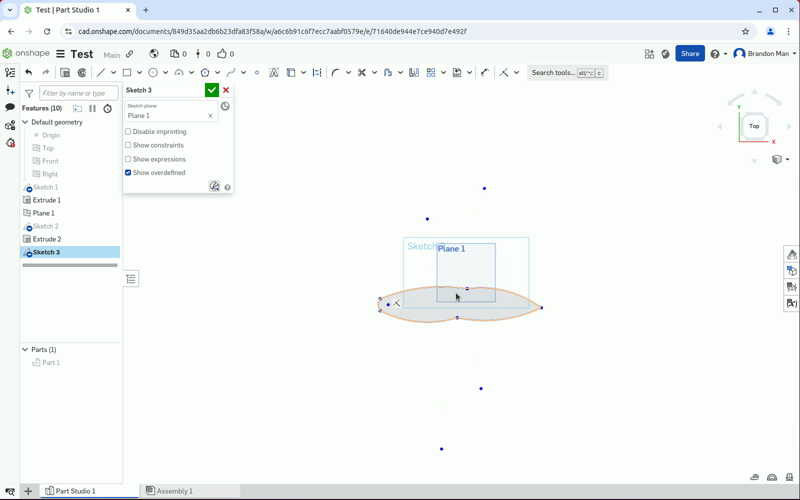
scroll(6)
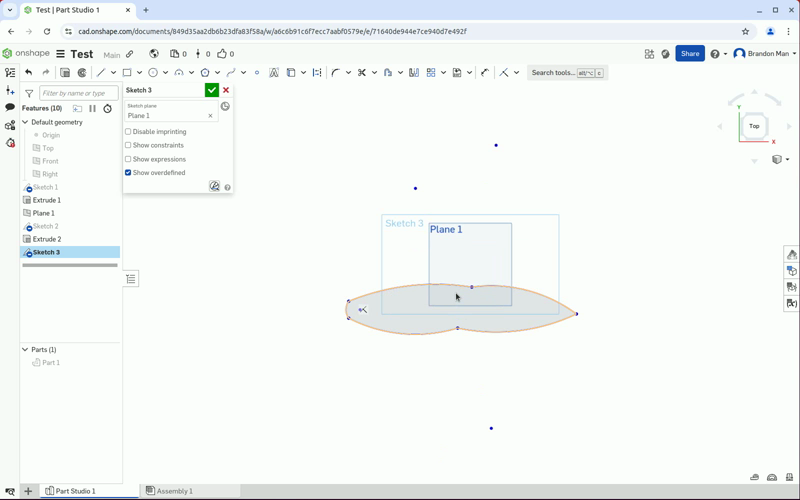
scroll(6)
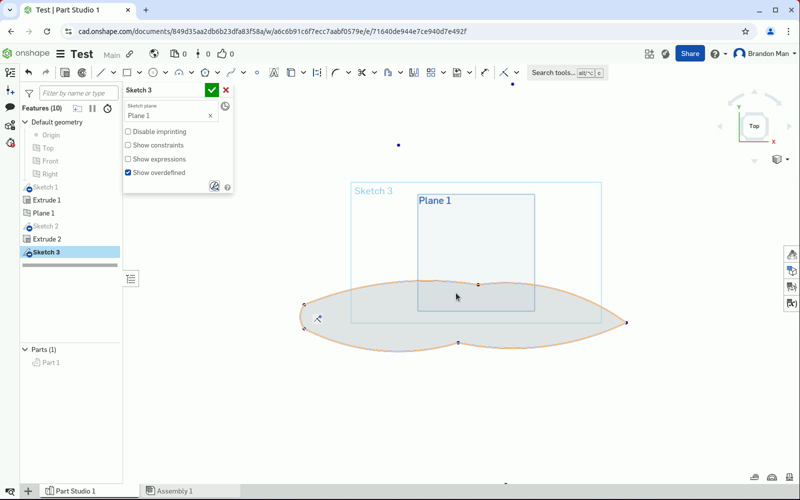
scroll(6)
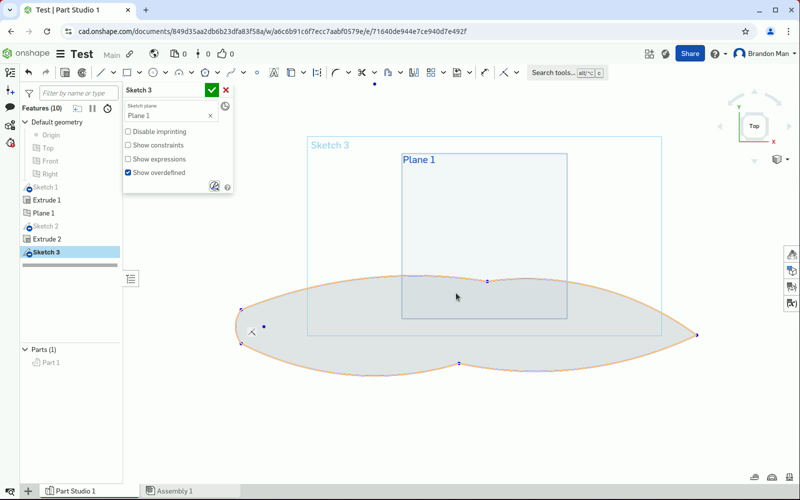
scroll(6)
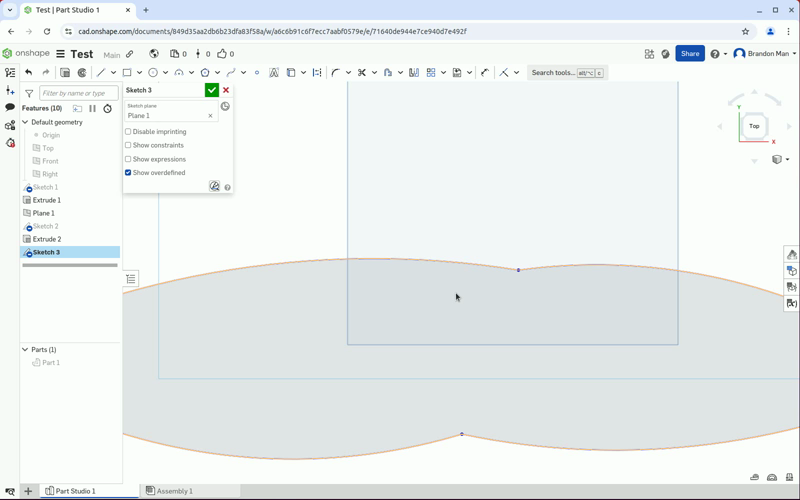
click(456, 292)
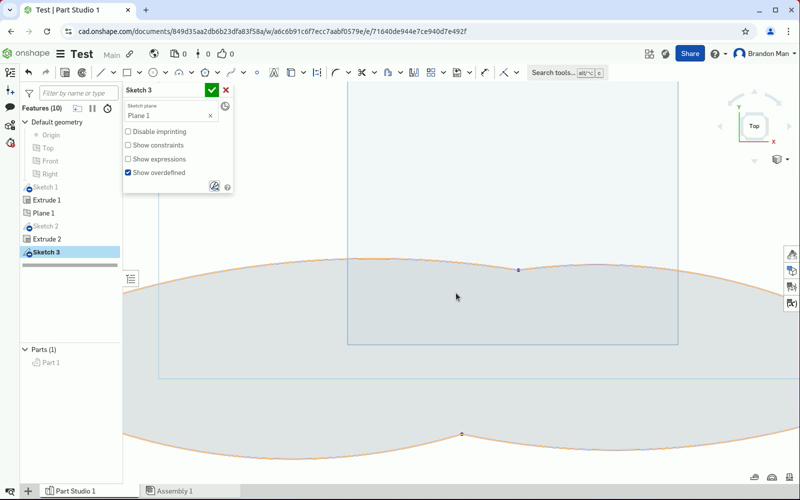
scroll(-6)
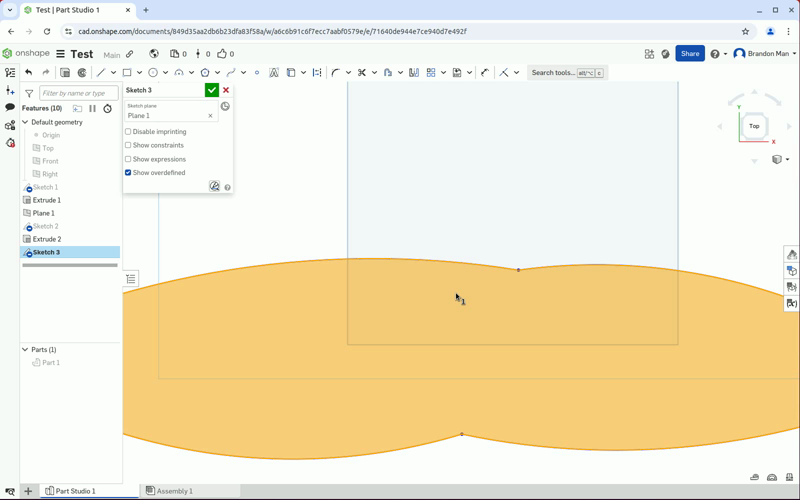
scroll(-6)
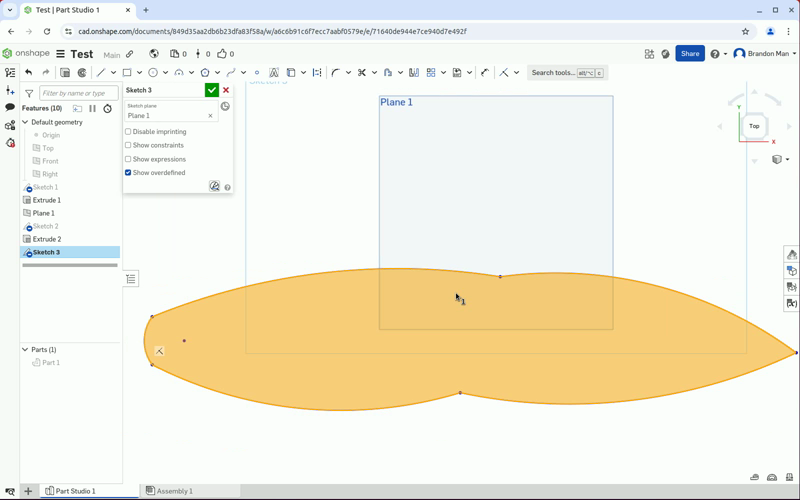
scroll(-6)
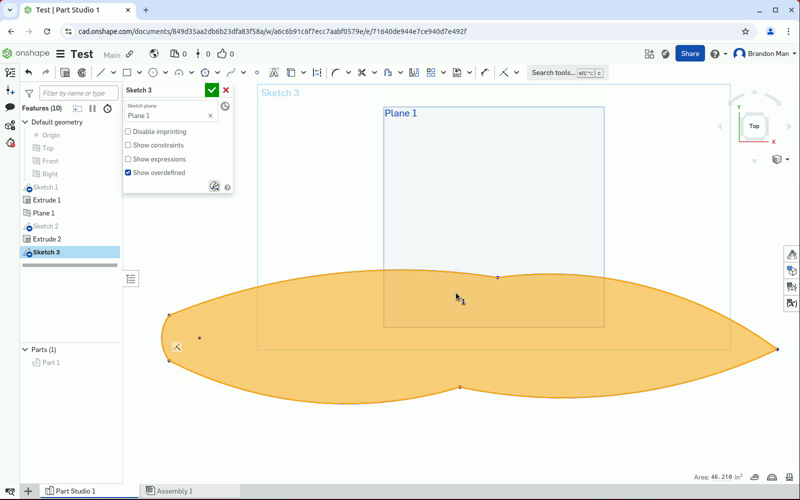
scroll(-6)
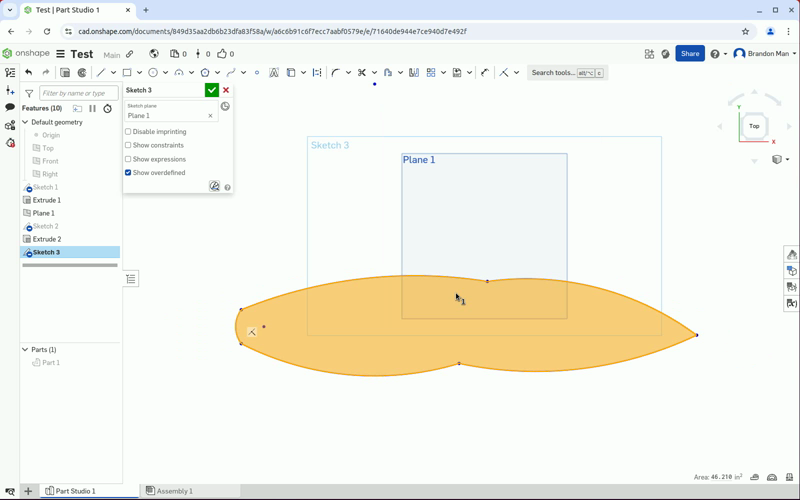
scroll(-6)
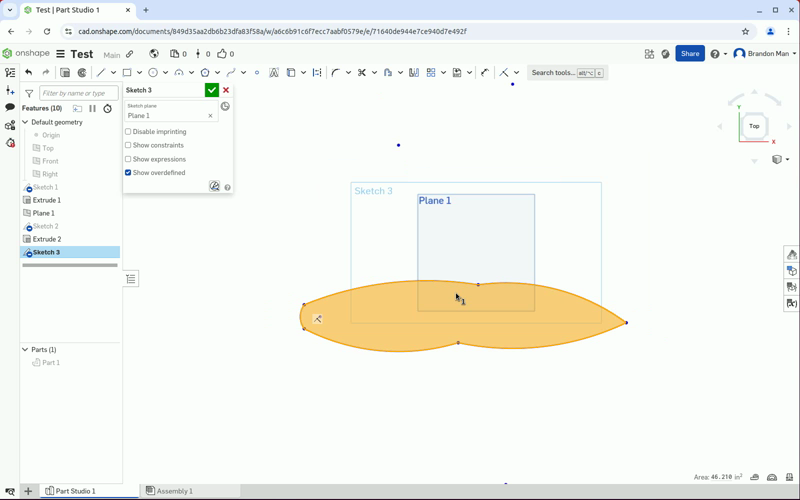
scroll(-6)
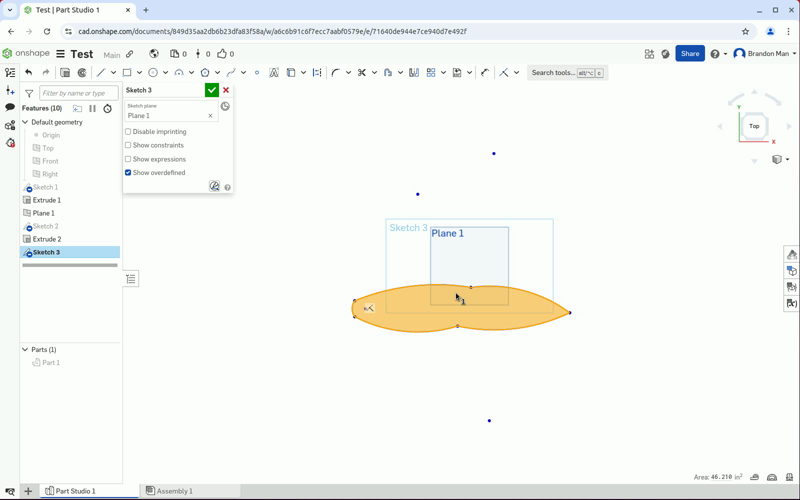
scroll(-6)
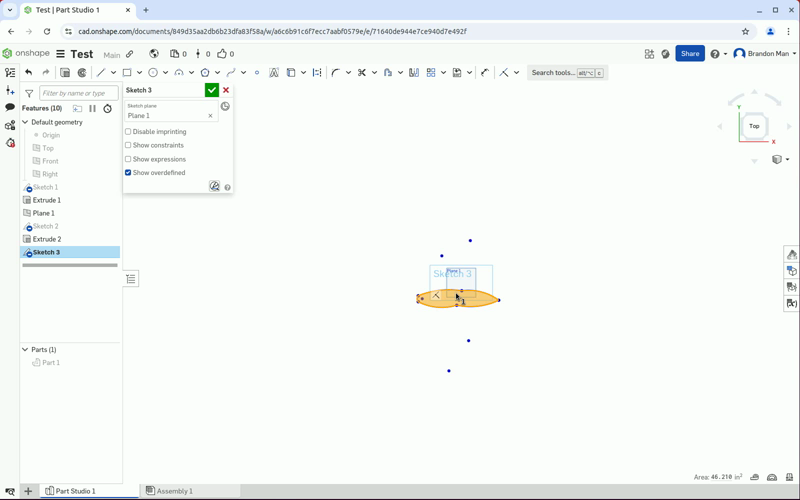
mouse_move(73, 352)
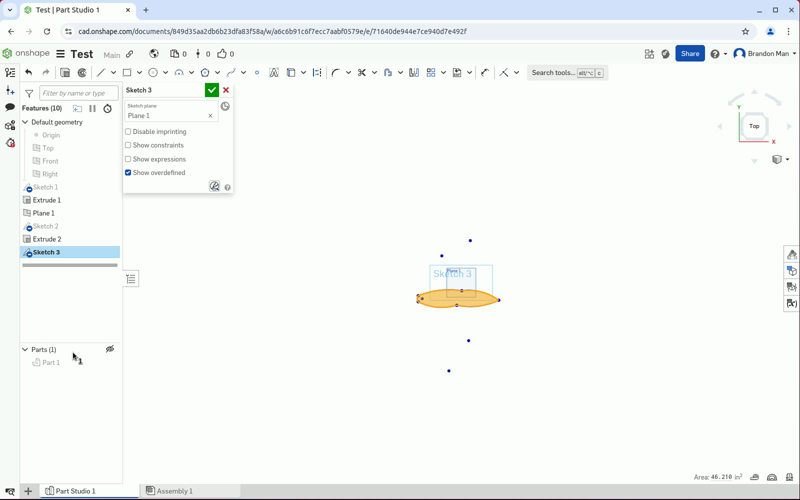
key(shift+y)
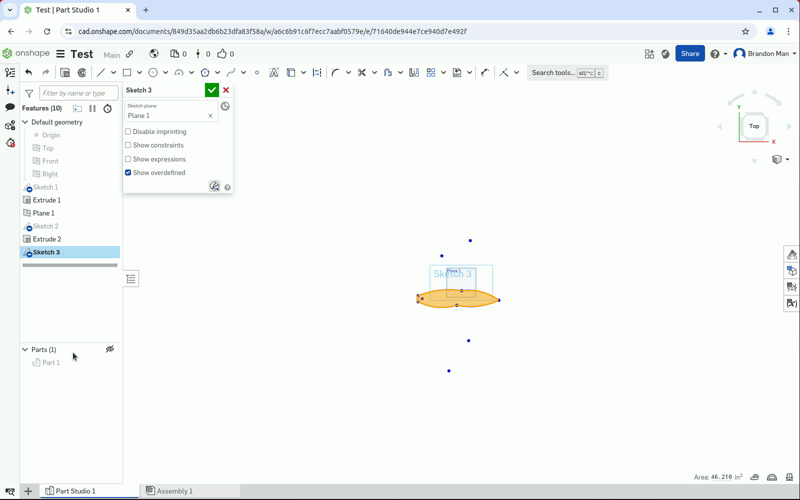
key(shift+e)
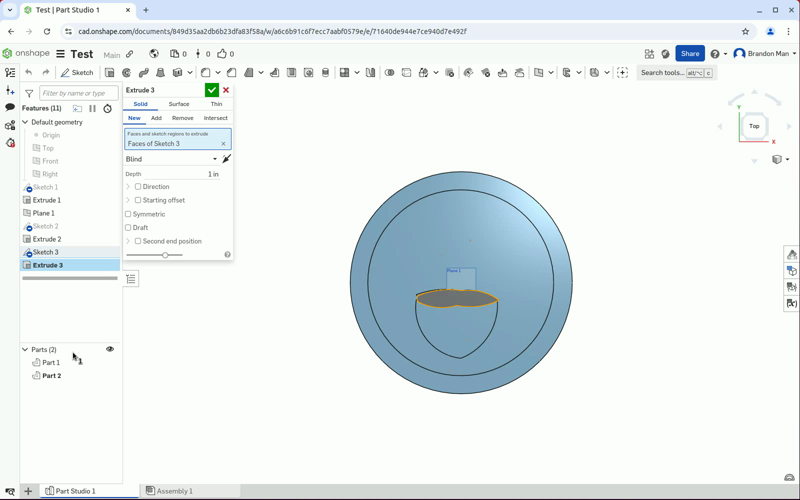
mouse_move(143, 106)
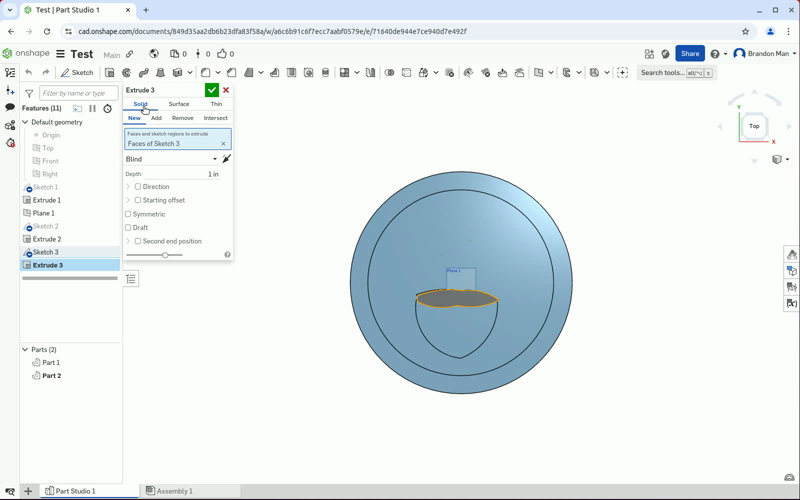
click(143, 106)
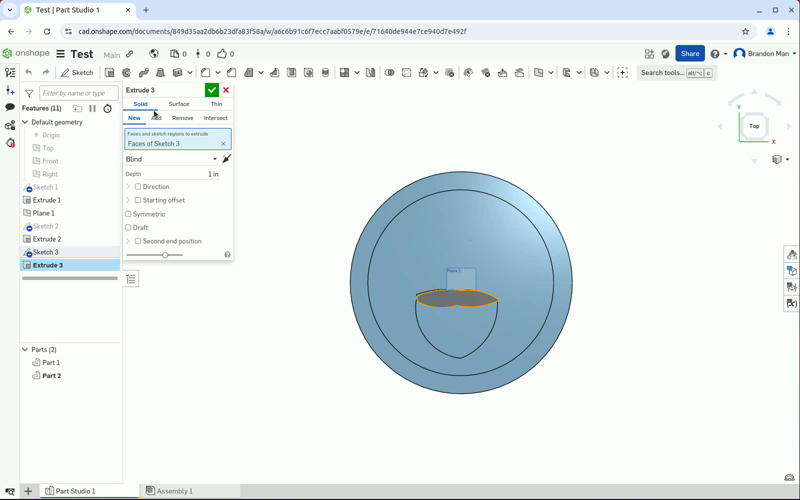
mouse_move(186, 120)
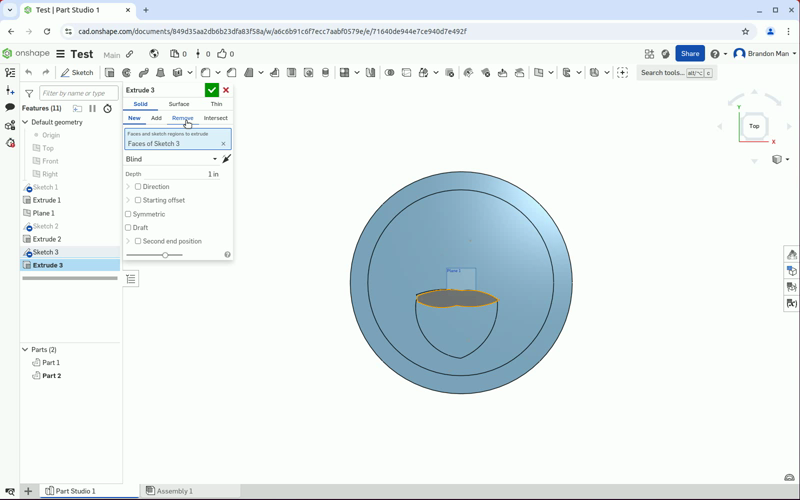
click(186, 120)
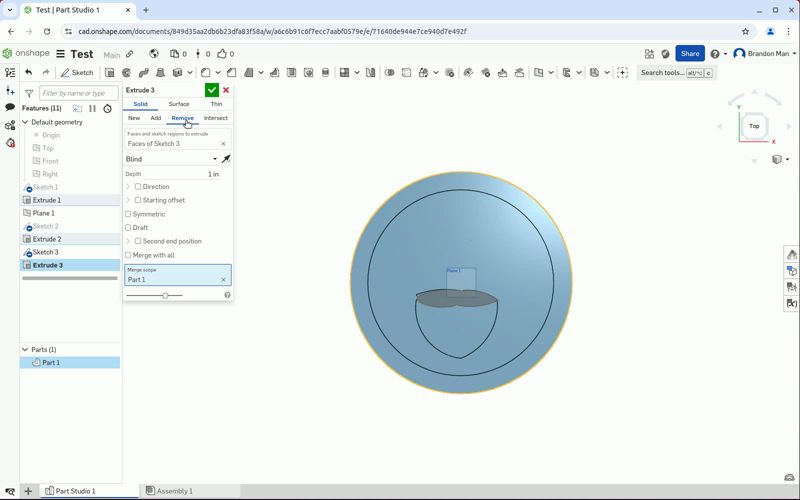
key(tab, 4)
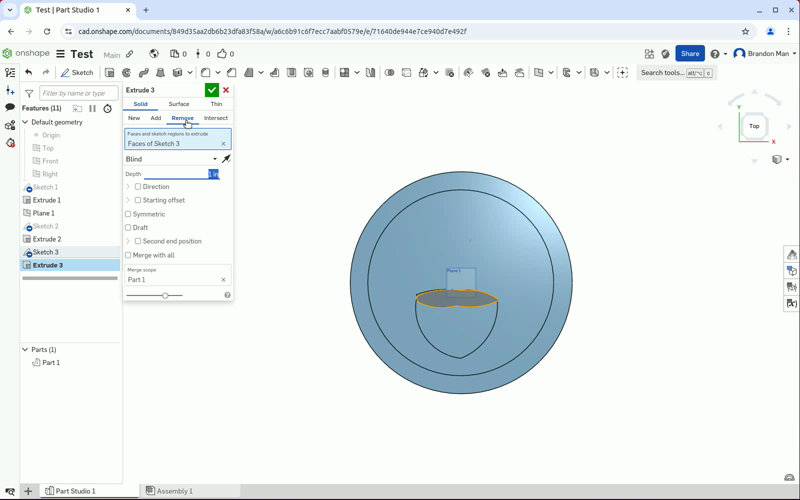
text(0.481)
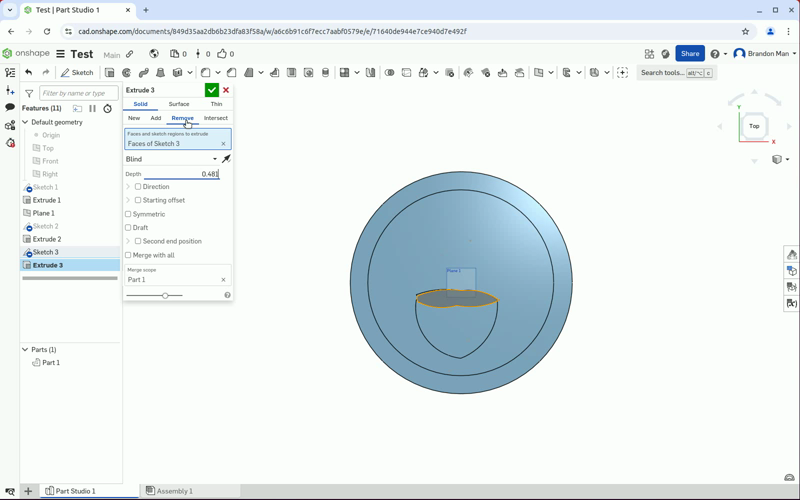
key(tab, 6)
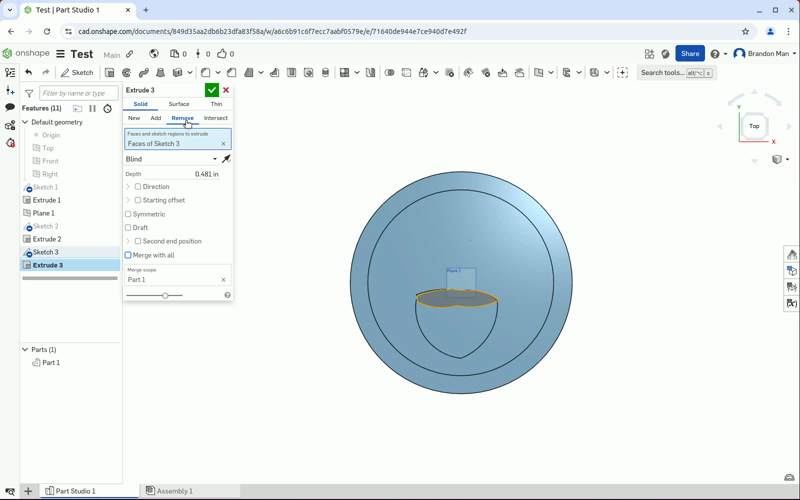
key(space)
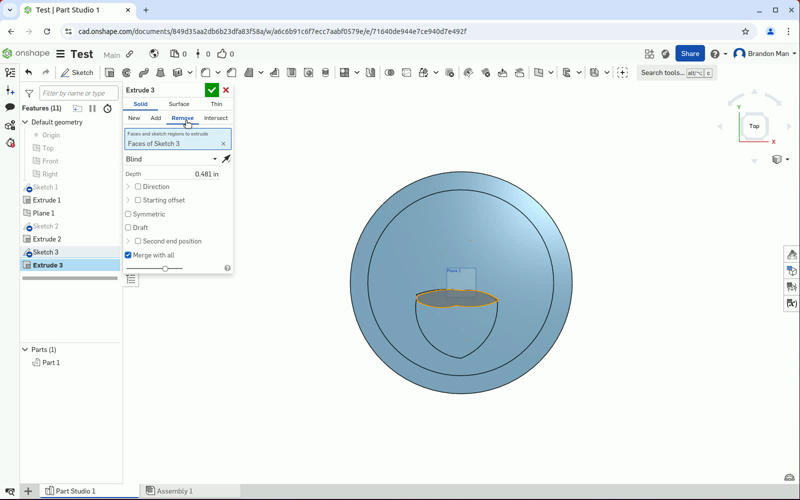
key(enter)
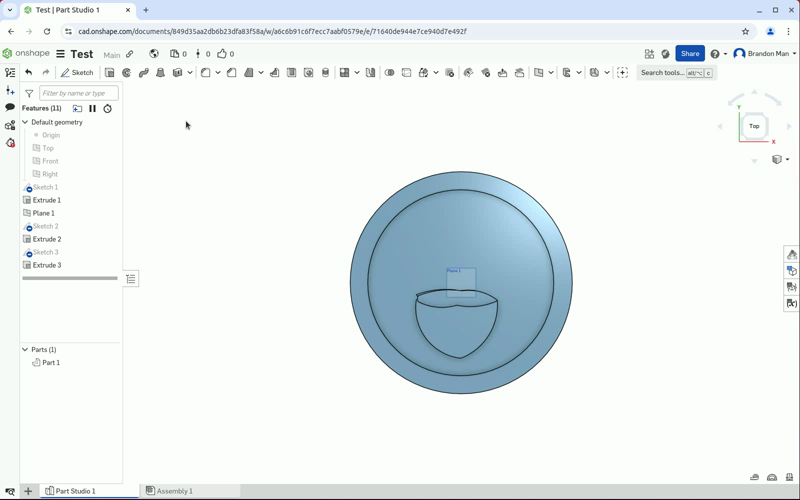
key(shift+h)
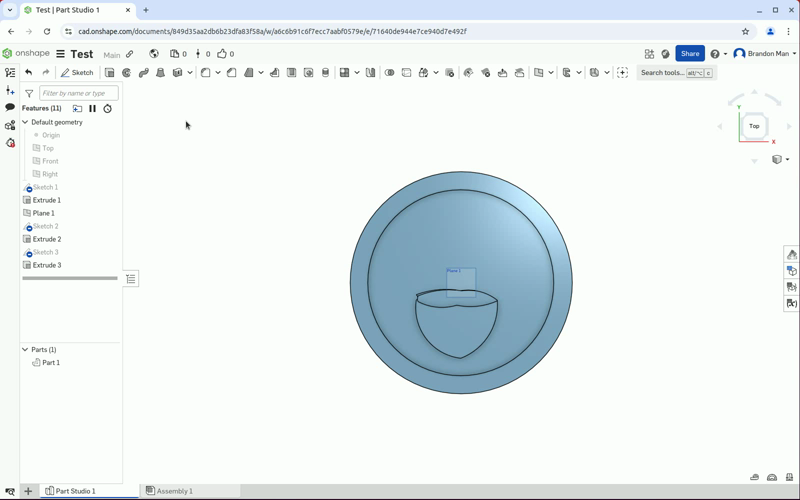
key(shift+h)
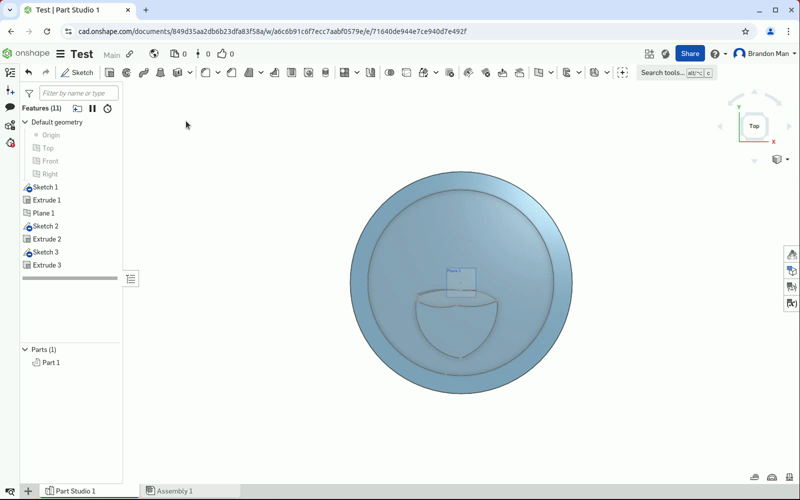
key(shift+7)
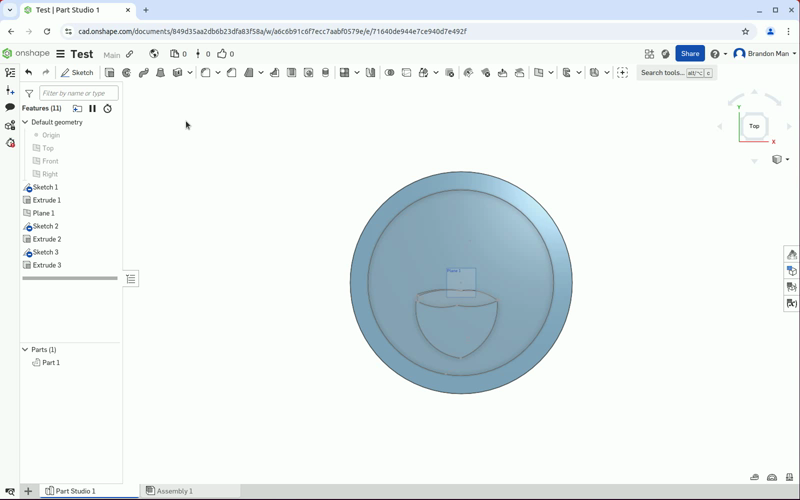
key(up, 3)
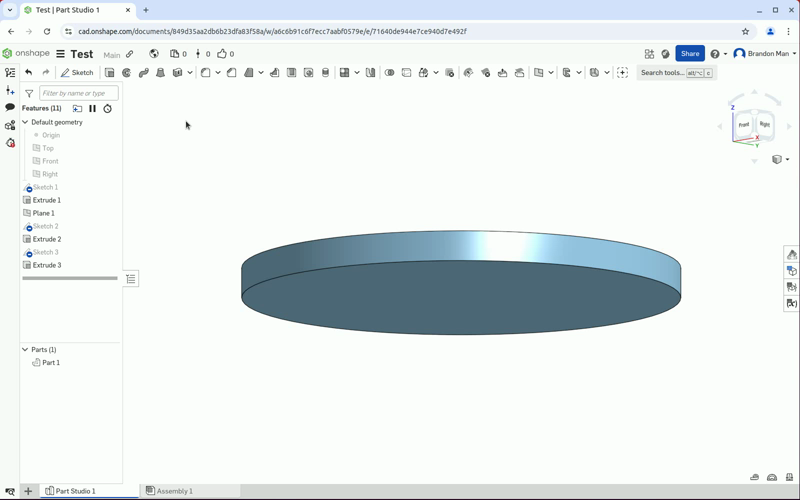
key(left, 3)
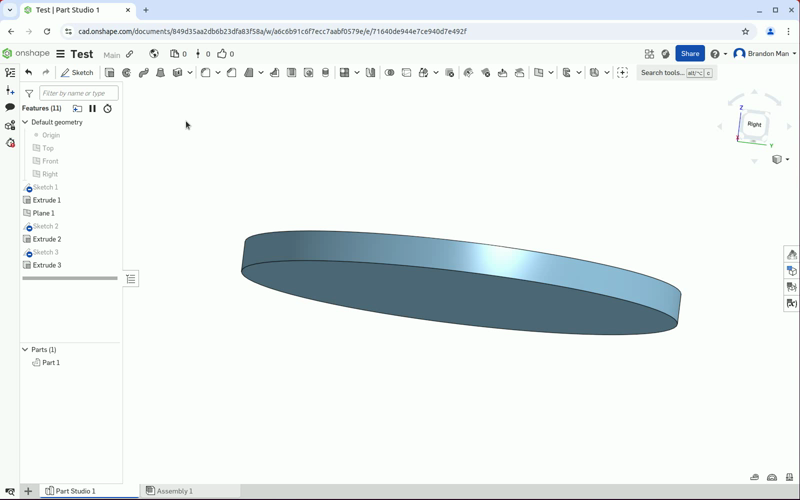
key(right, 3)
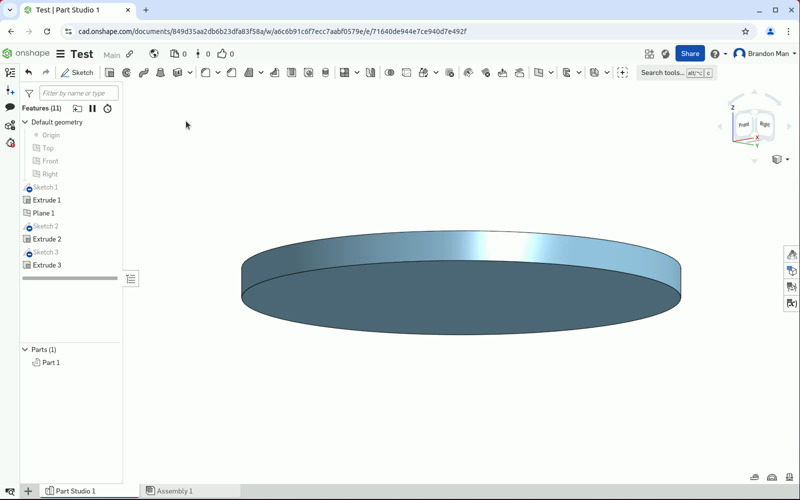
key(down, 3)
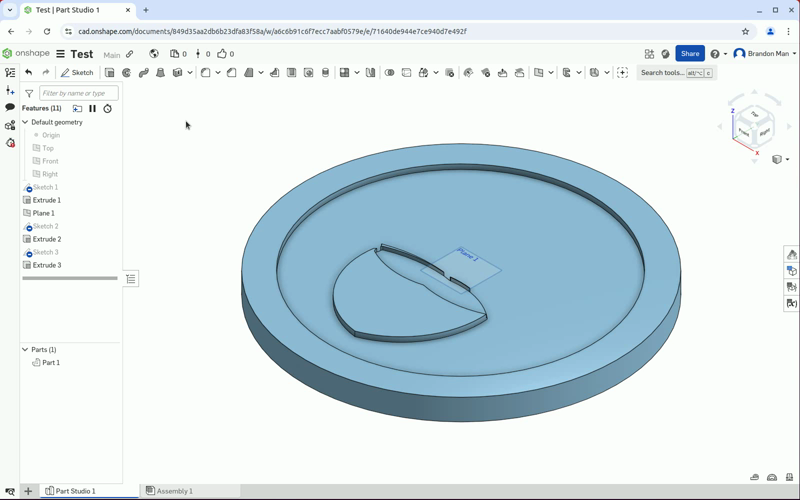
mouse_move(73, 189)
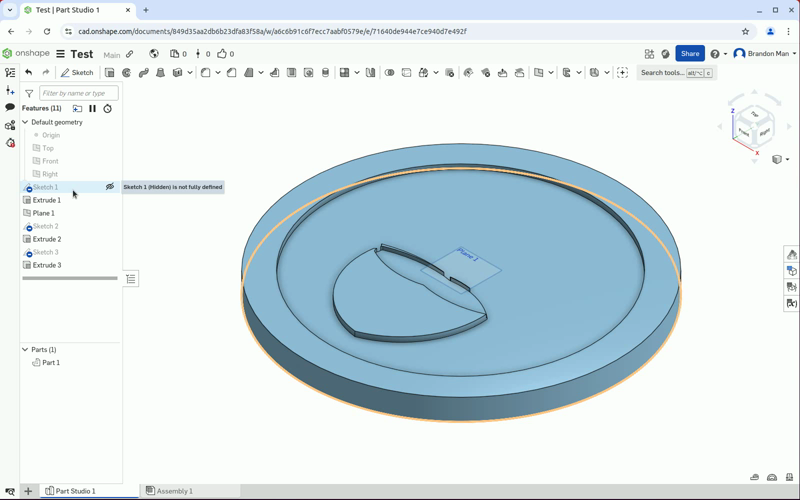
click(73, 189)